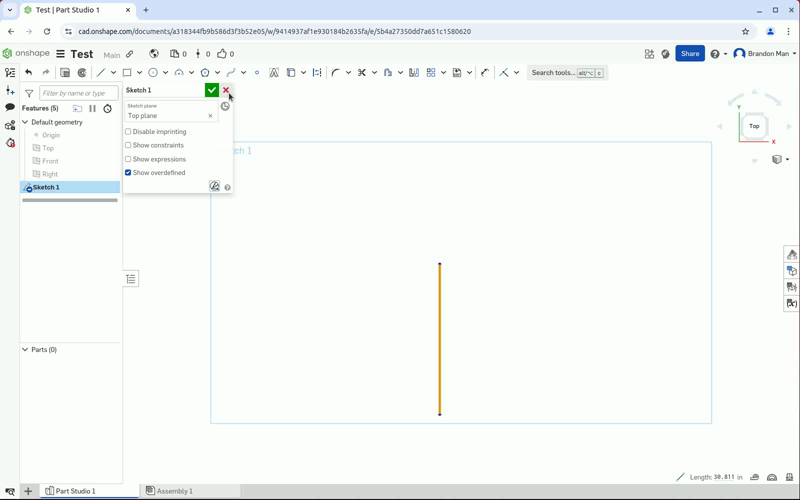
key(shift+h)
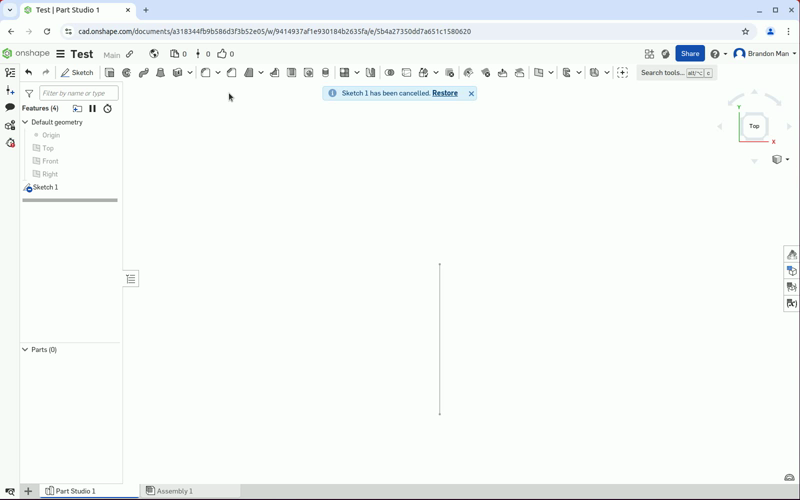
mouse_move(73, 352)
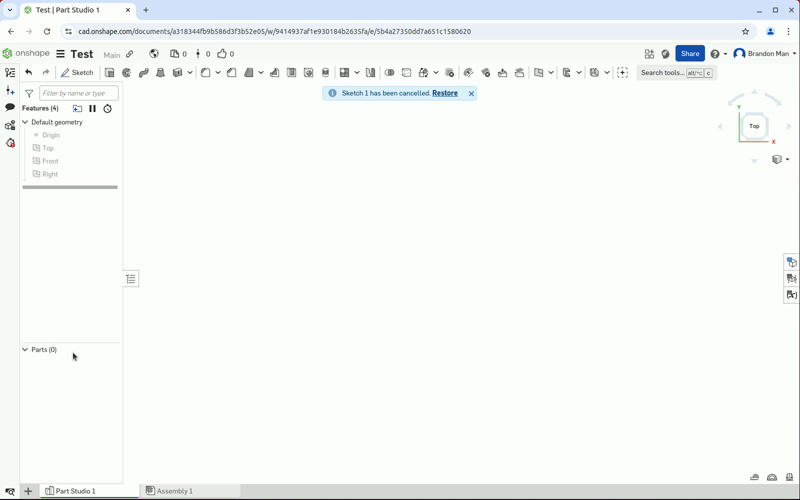
key(y)
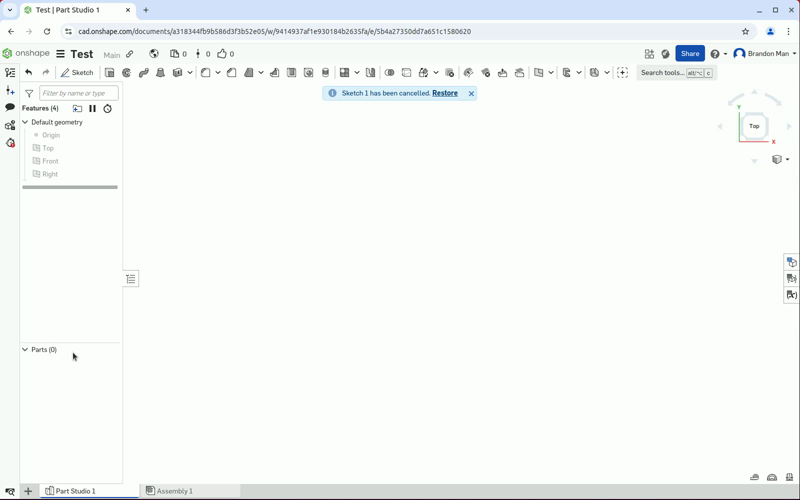
key(shift+p)
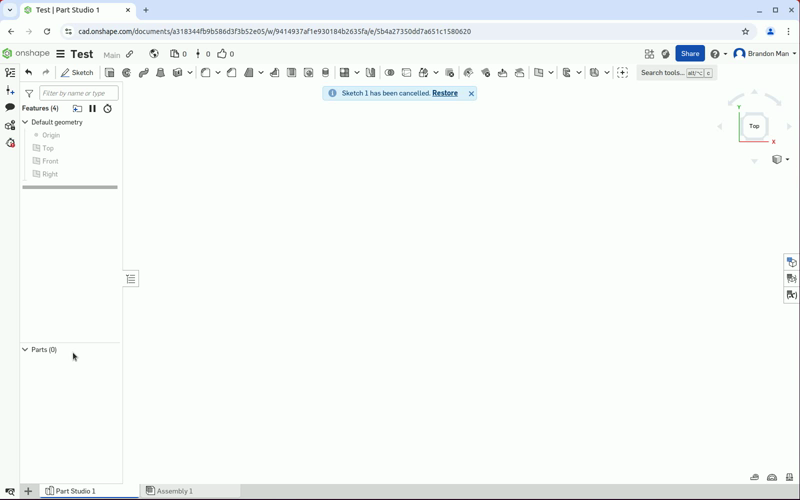
key(space)
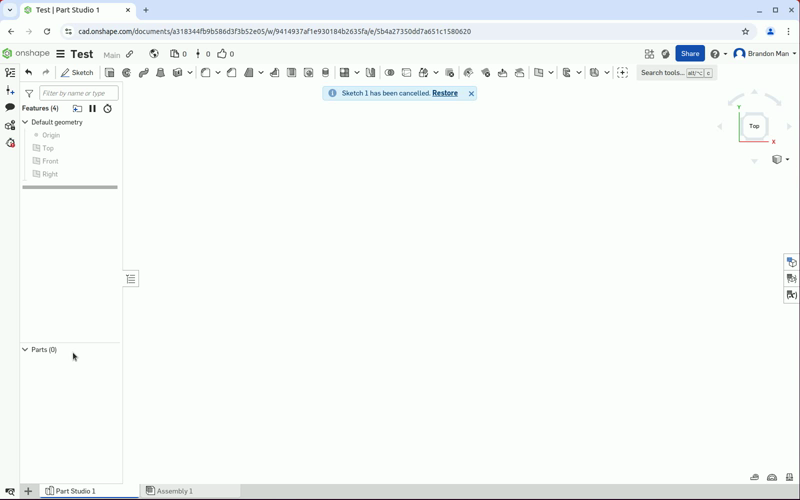
key_down(shift)
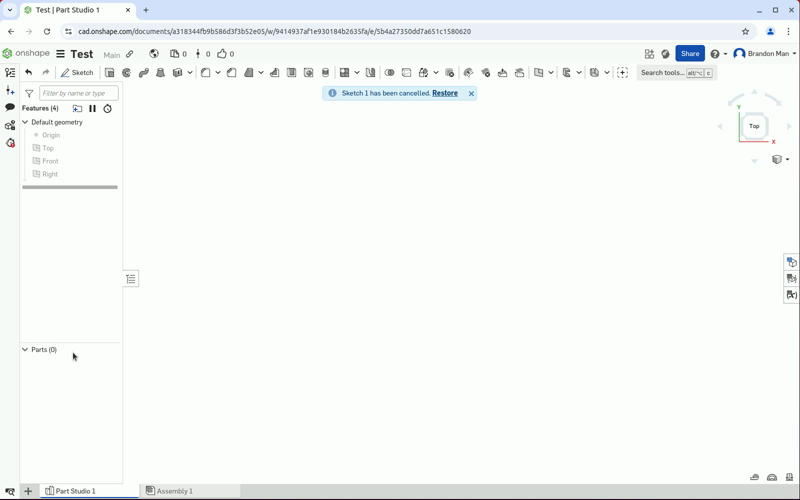
key(up)
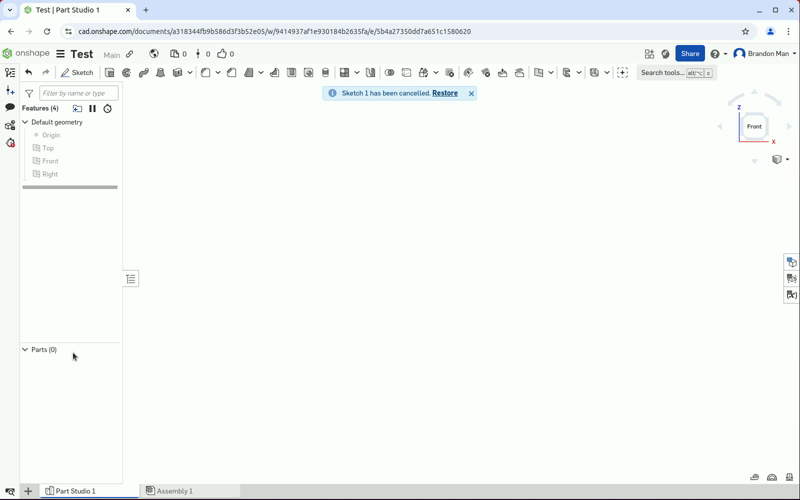
key_up(shift)
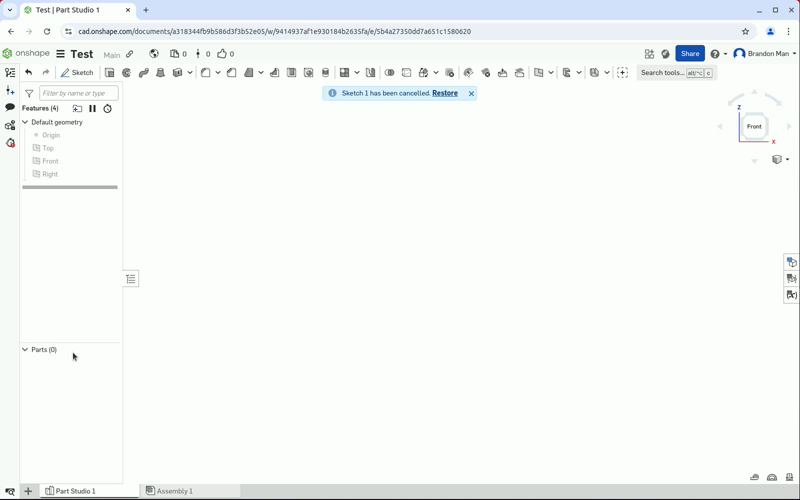
mouse_move(73, 352)
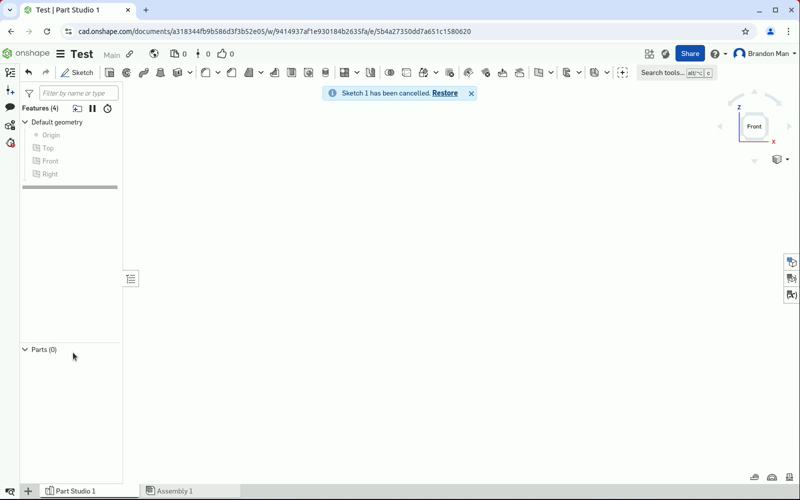
key(shift+y)
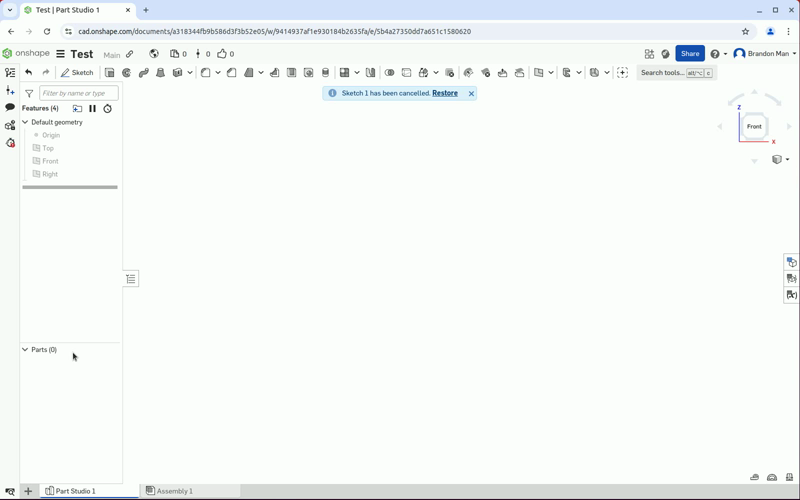
key(shift+s)
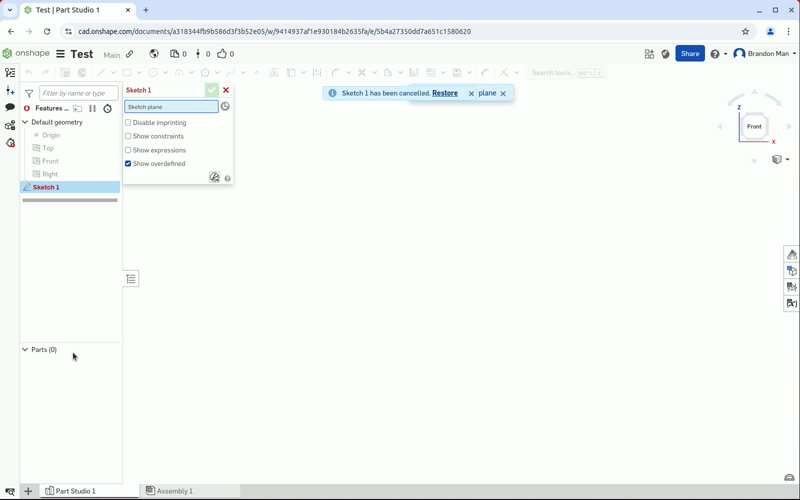
mouse_move(73, 163)
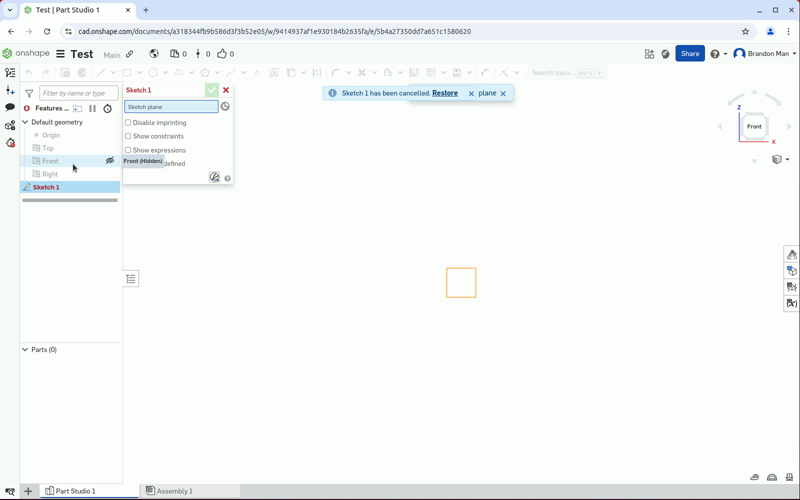
click(73, 163)
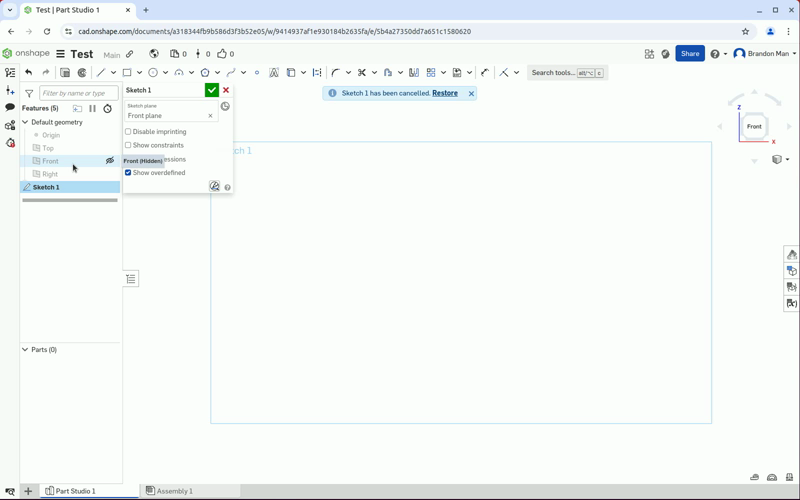
mouse_move(73, 352)
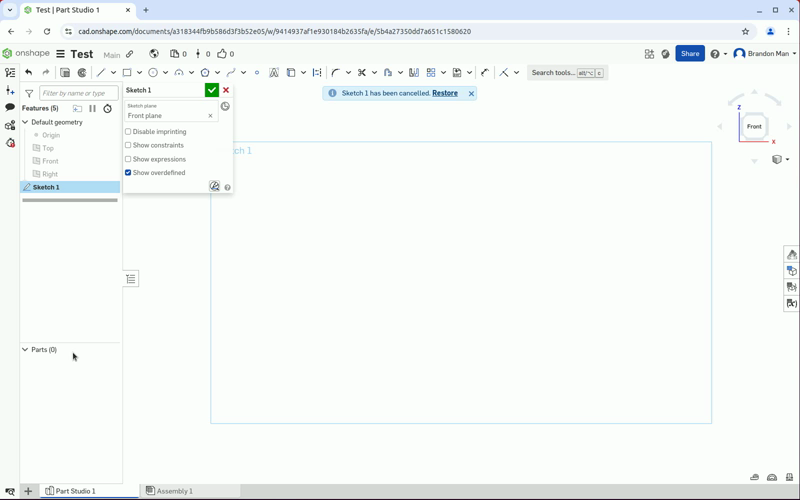
key(y)
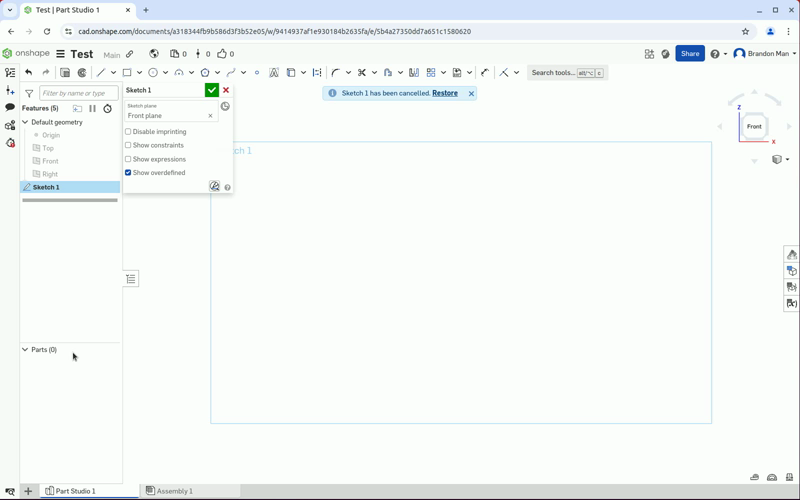
key(c)
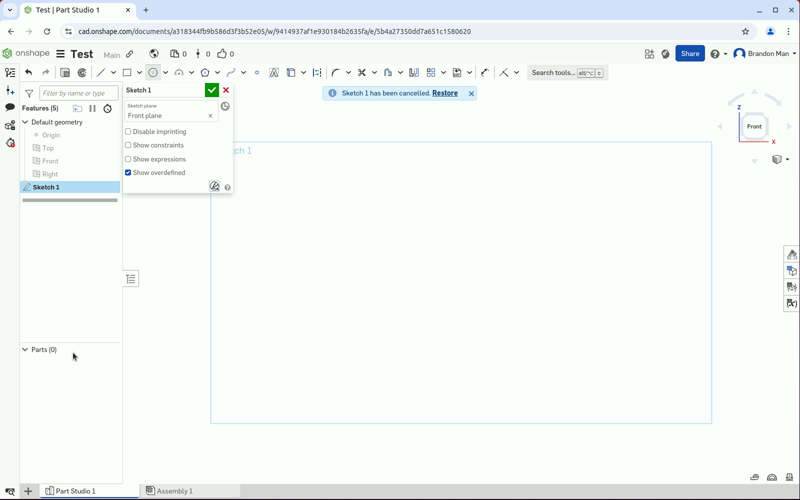
key_down(shift)
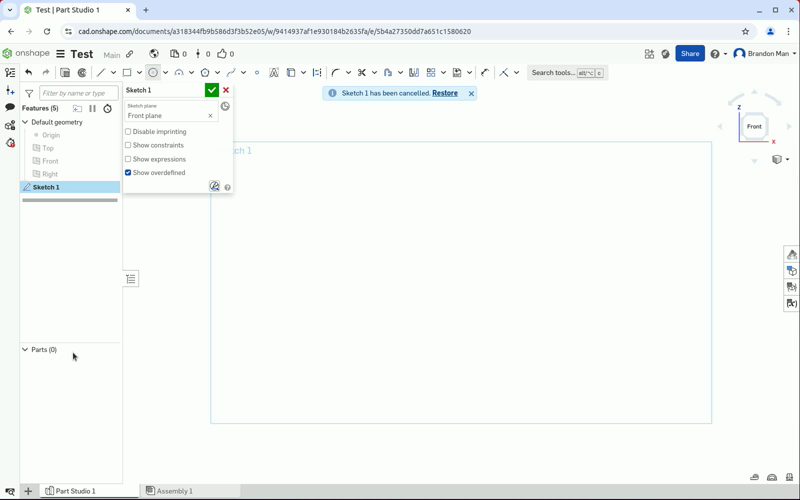
mouse_move(461, 282)
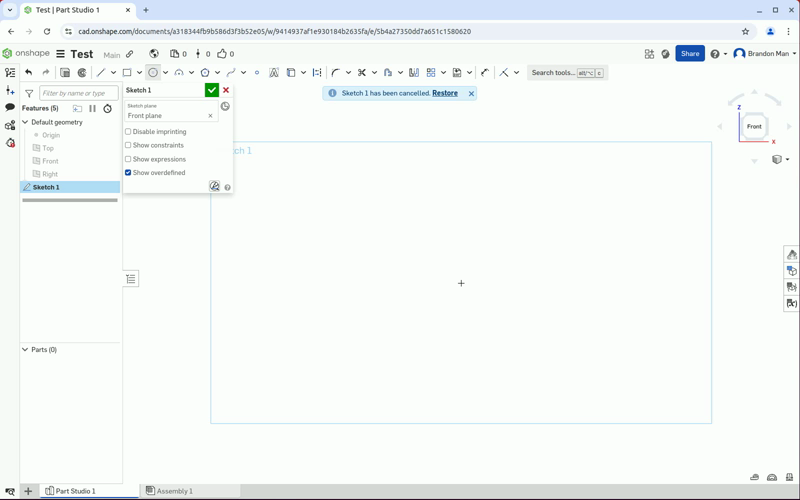
click(461, 282)
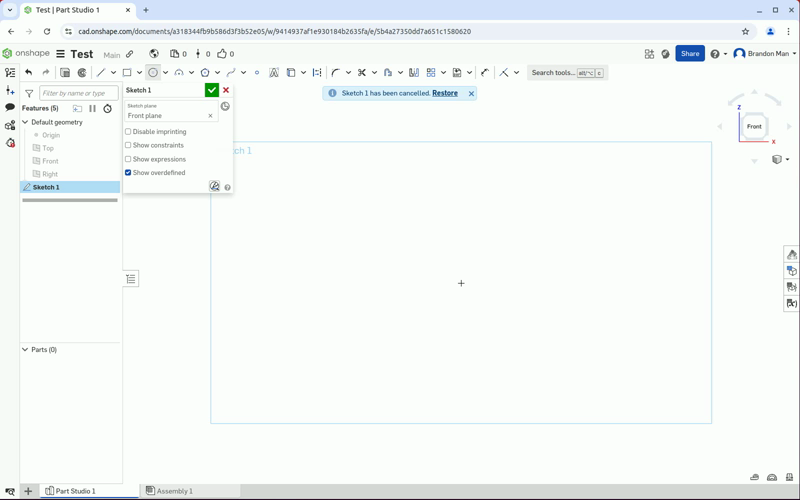
key_up(shift)
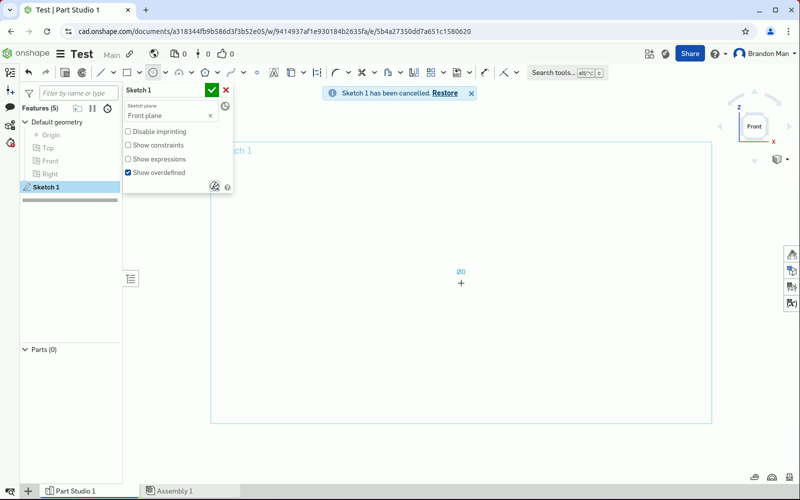
mouse_move(497, 282)
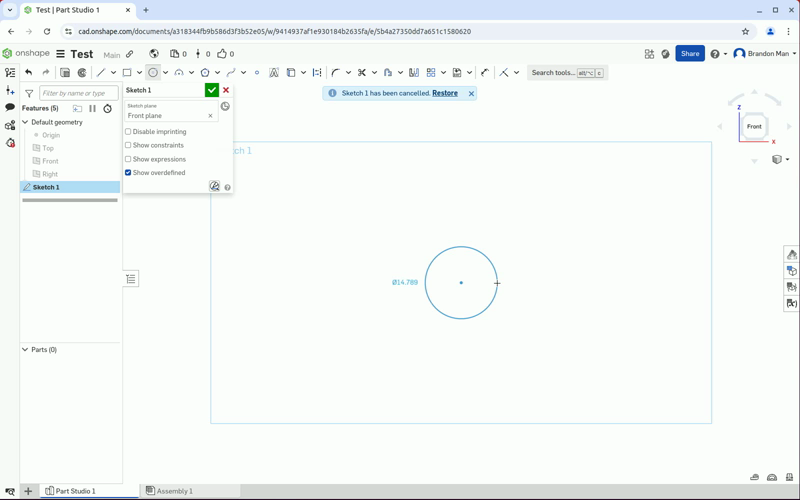
click(497, 282)
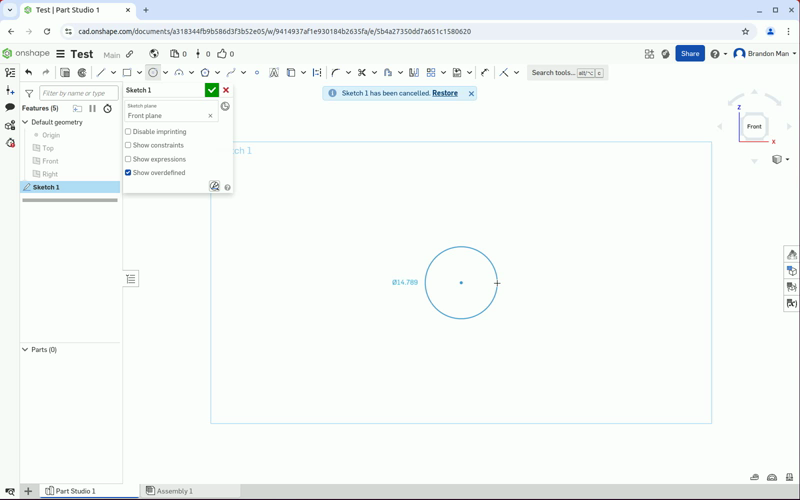
key(esc)
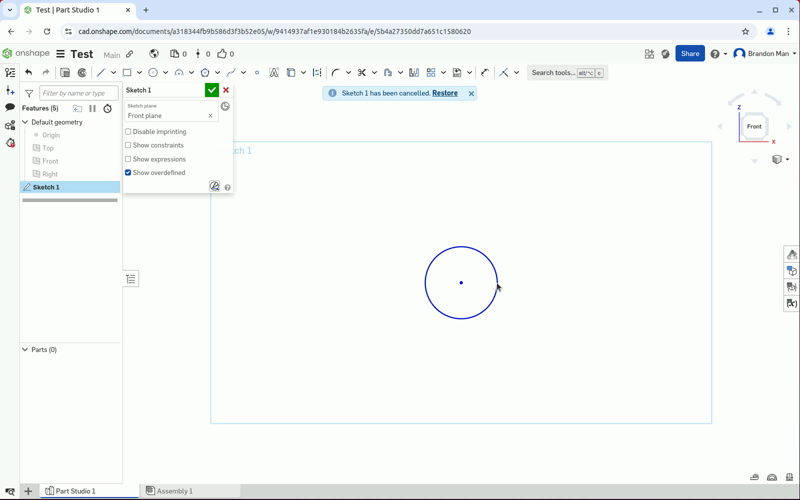
key(c)
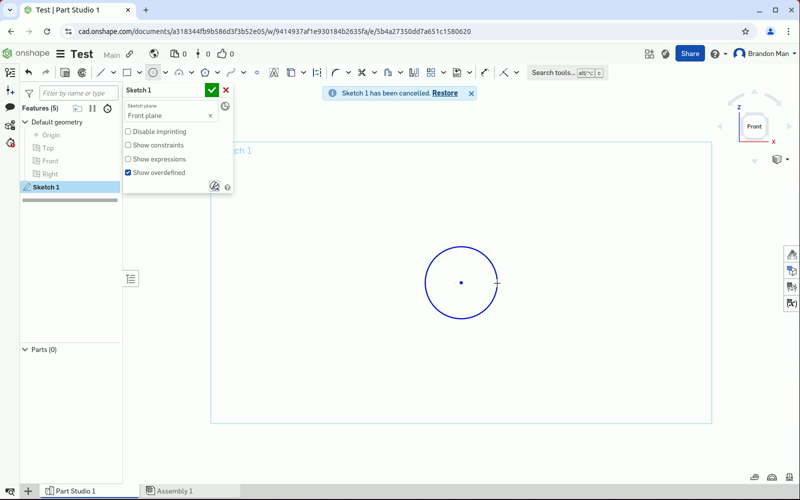
key_down(shift)
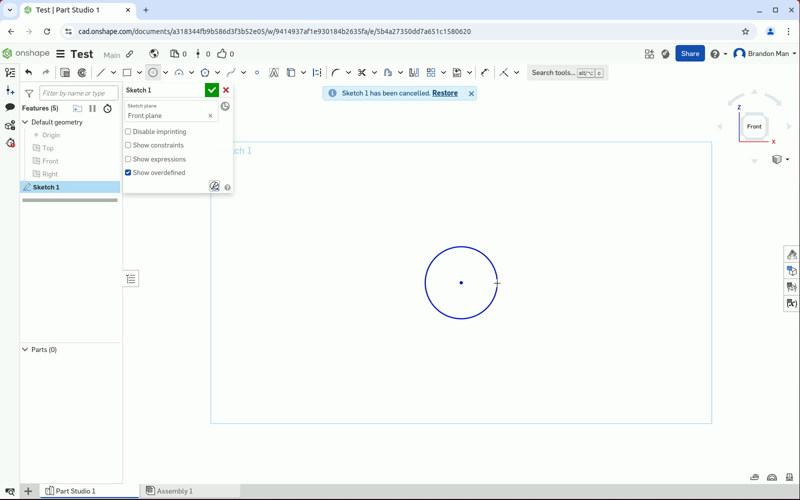
mouse_move(461, 282)
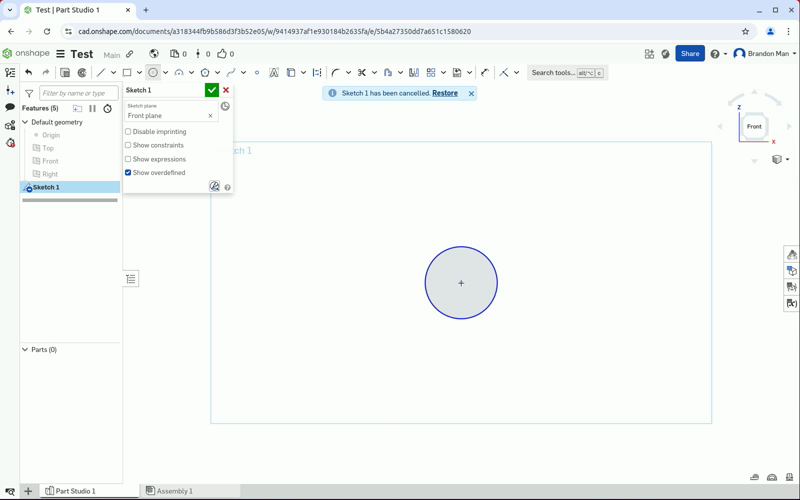
click(461, 282)
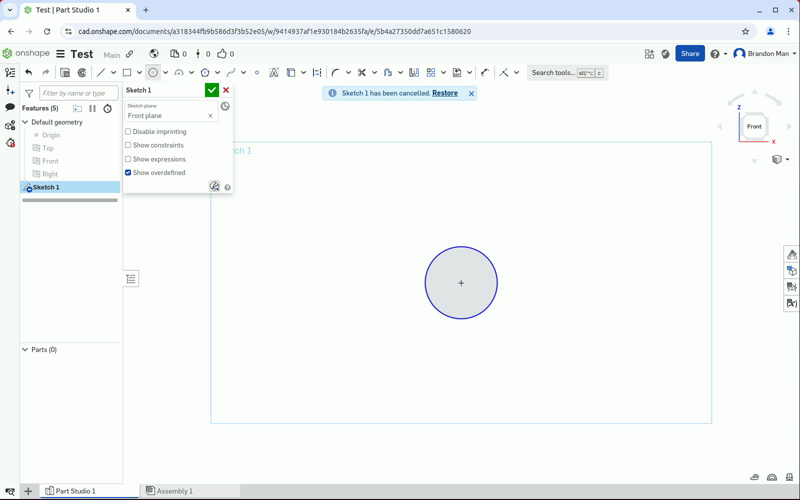
key_up(shift)
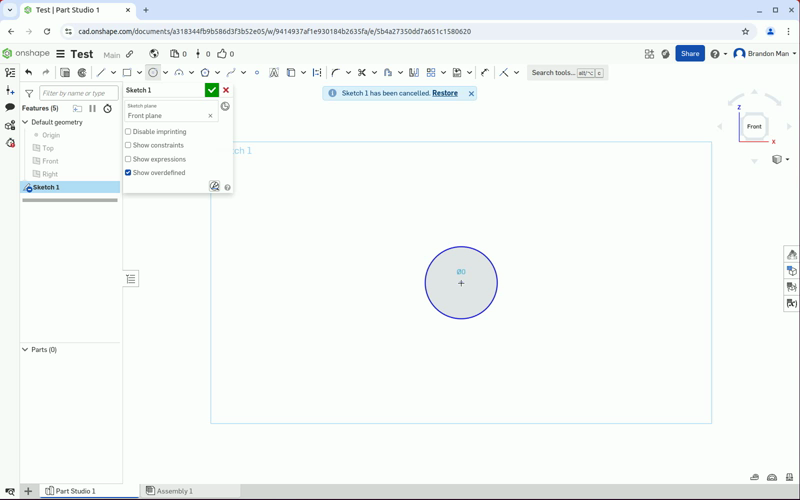
mouse_move(486, 282)
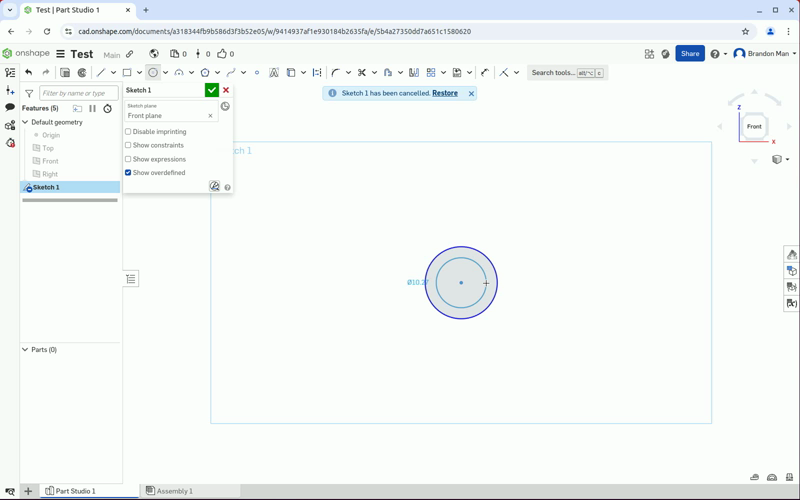
click(486, 282)
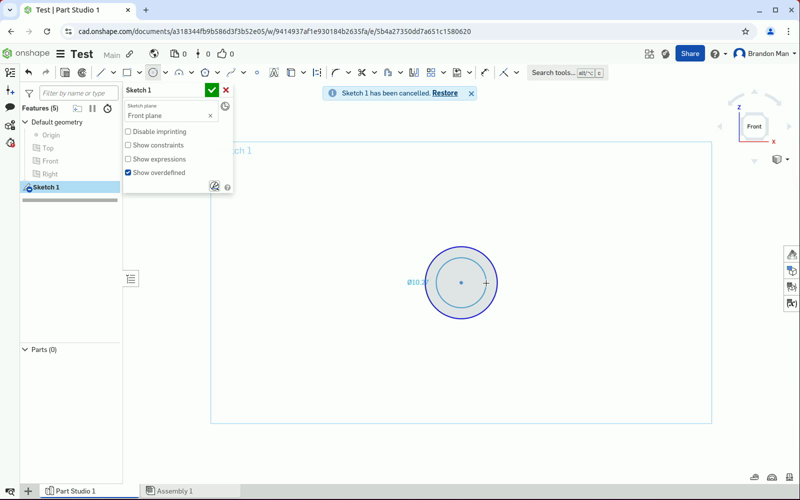
key(esc)
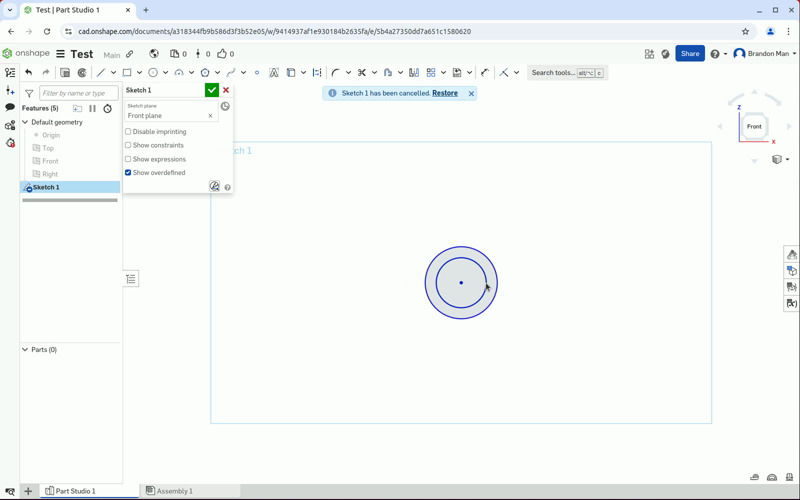
mouse_move(439, 303)
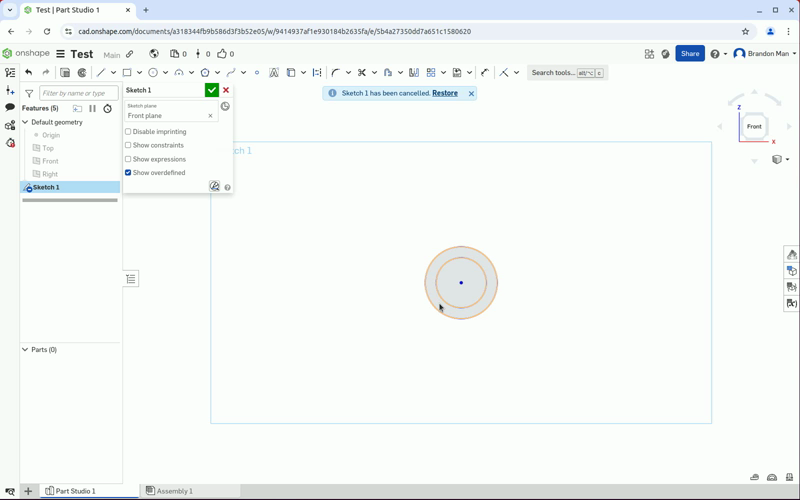
click(439, 303)
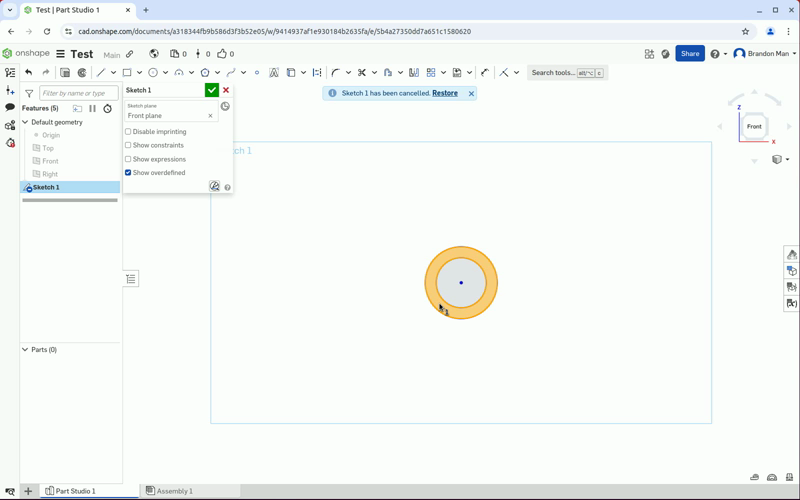
mouse_move(73, 352)
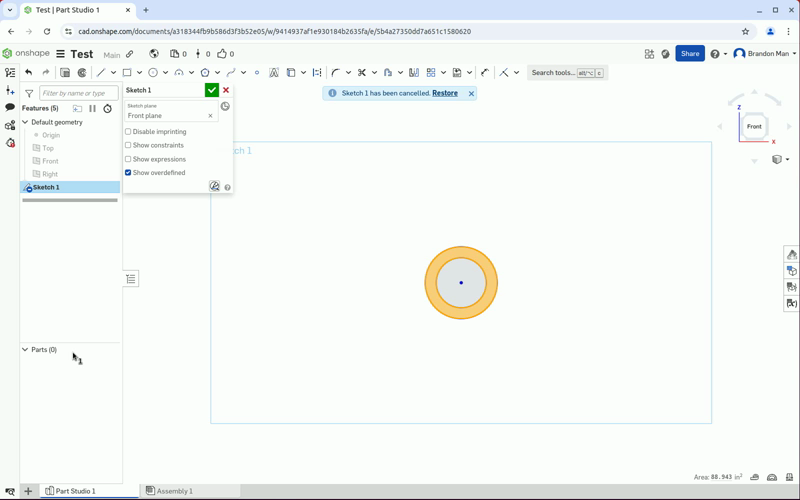
key(shift+y)
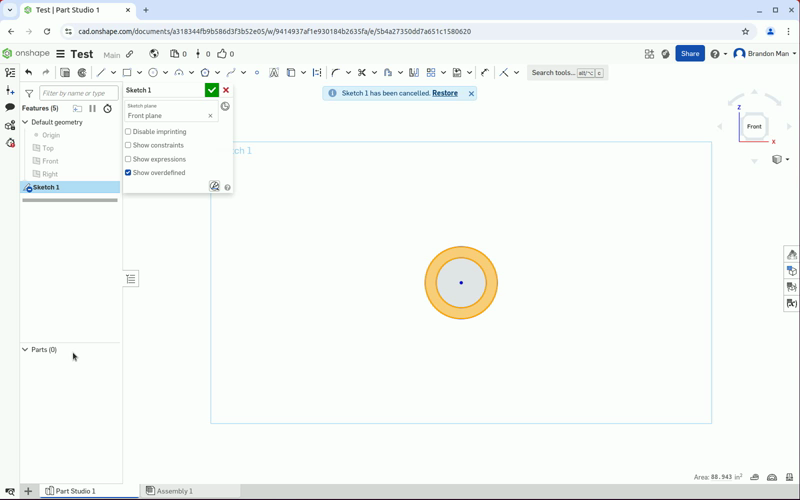
key(shift+e)
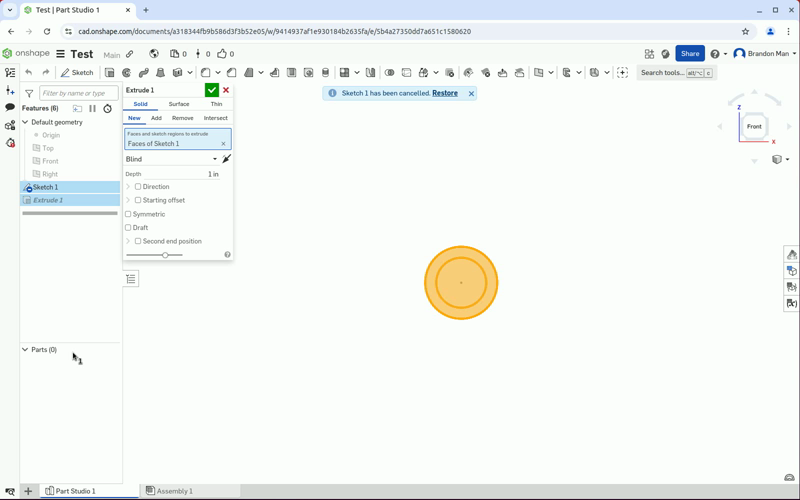
mouse_move(143, 106)
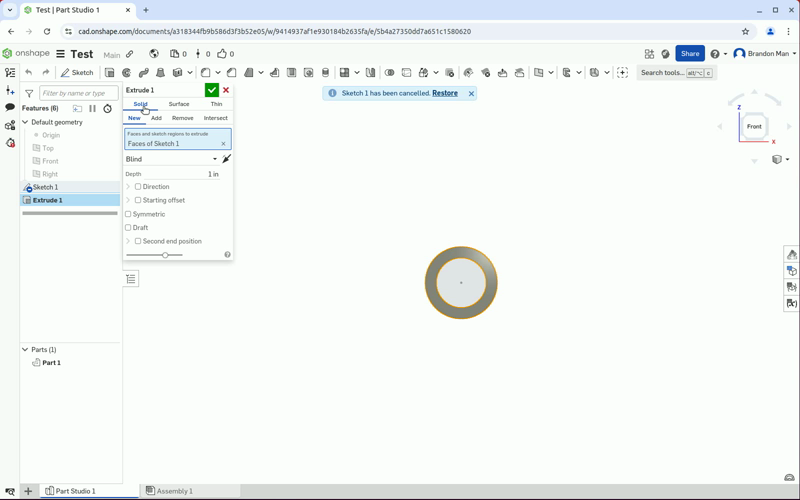
click(143, 106)
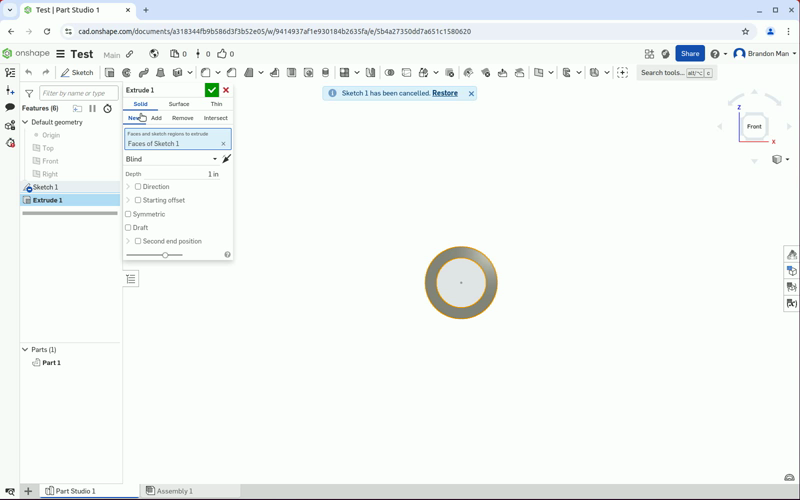
mouse_move(137, 120)
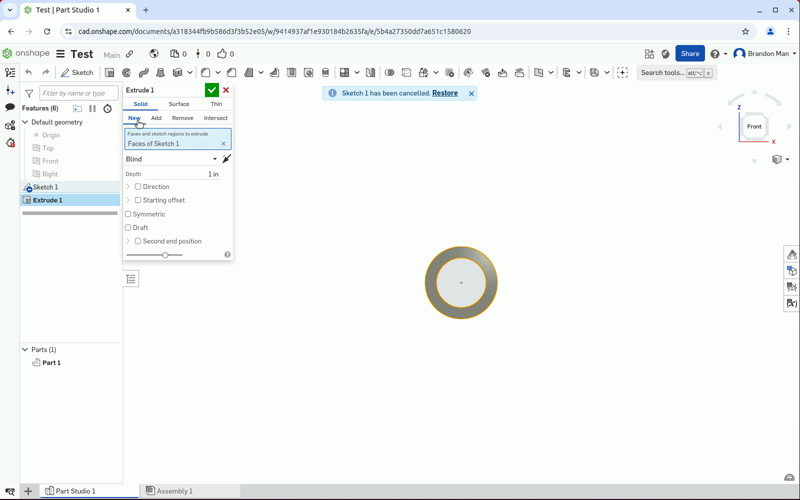
click(137, 120)
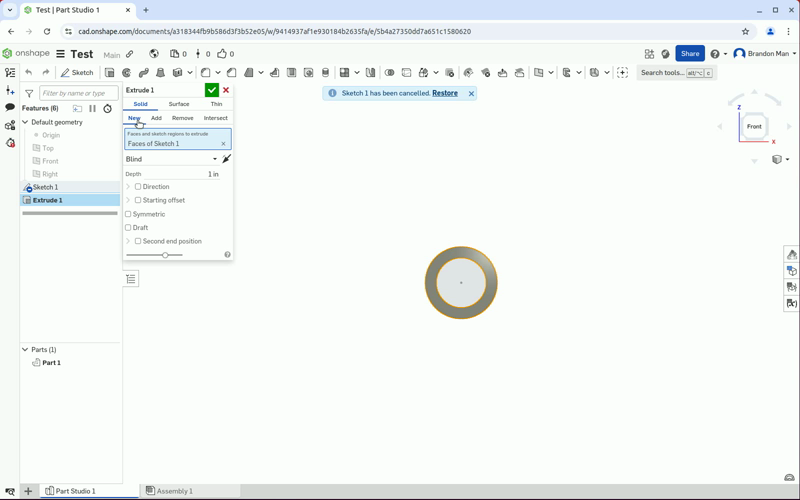
key(tab, 4)
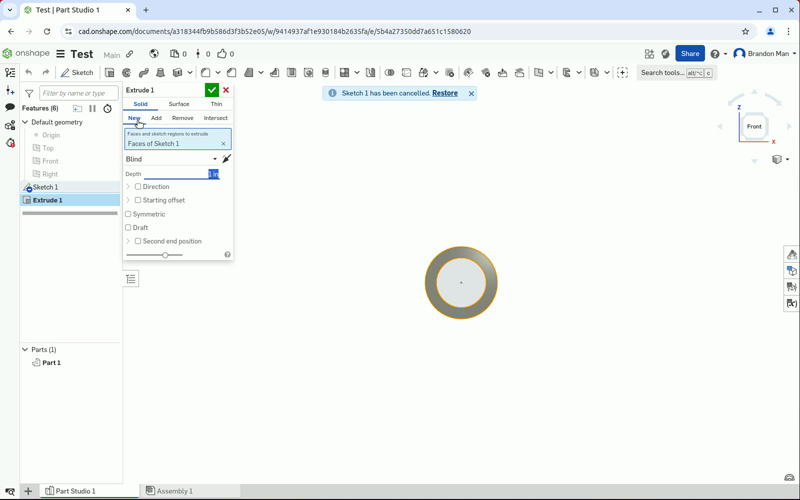
text(14.443)
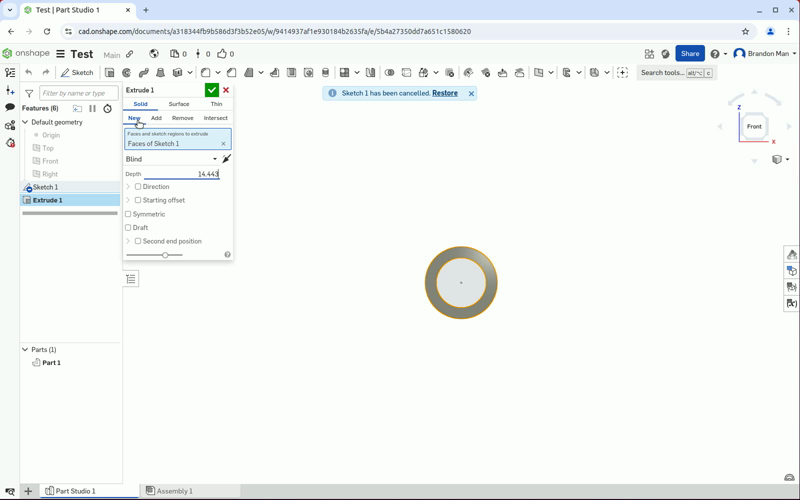
key(enter)
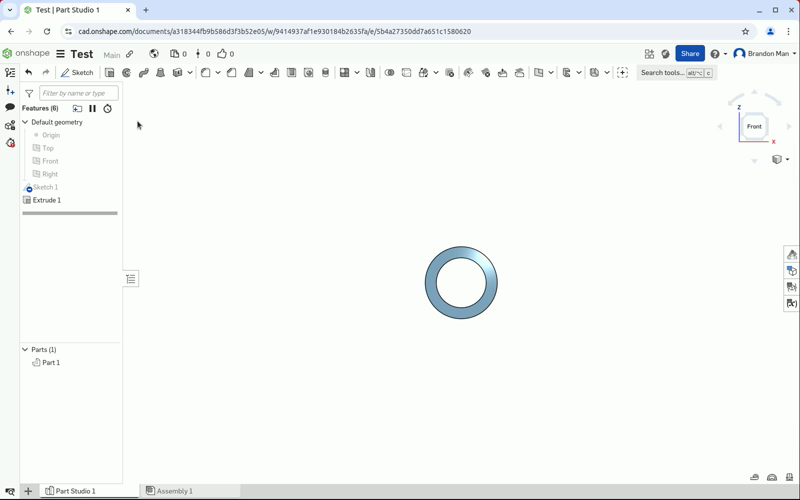
key(shift+h)
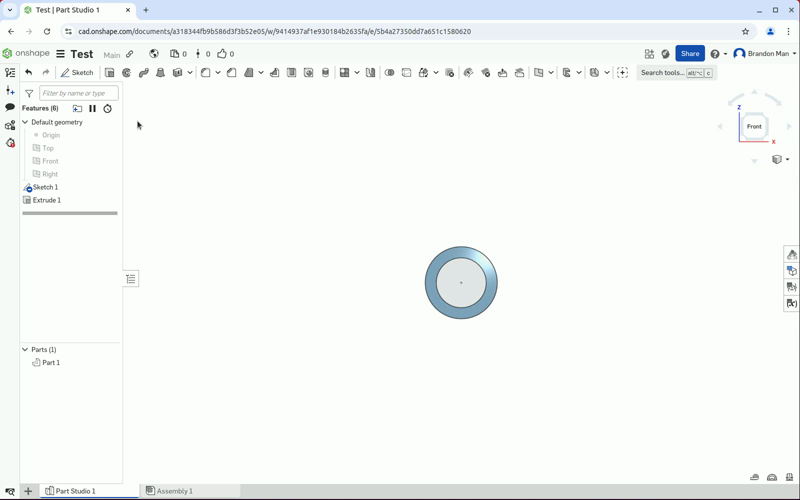
key(shift+h)
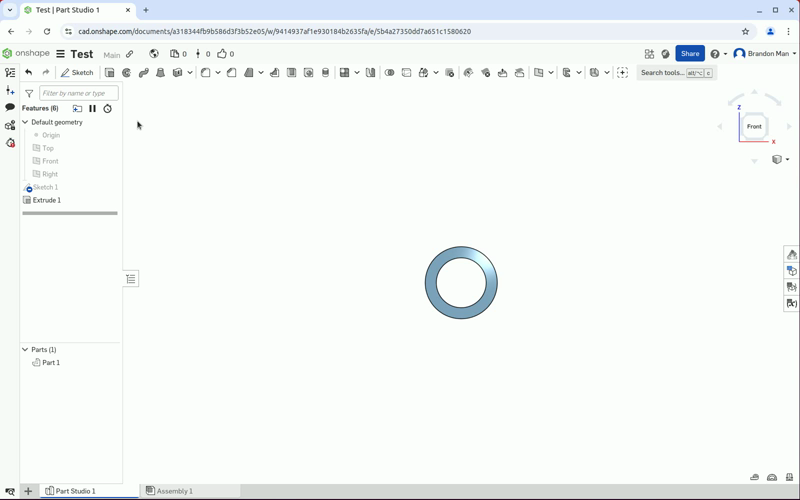
mouse_move(73, 189)
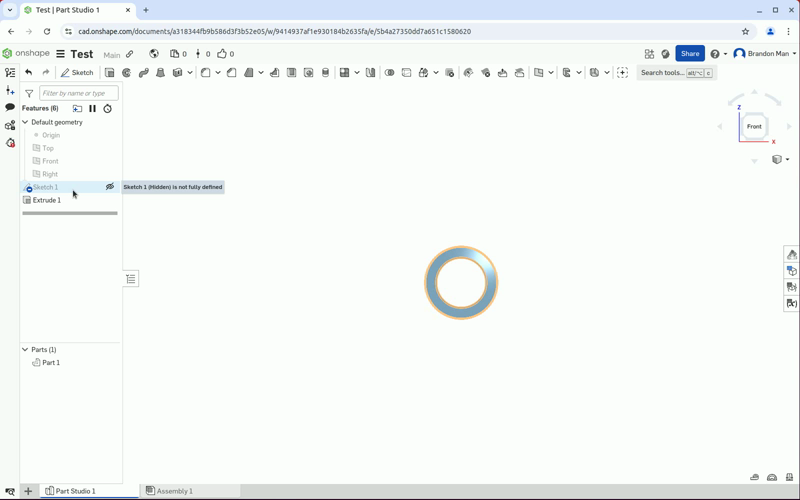
click(73, 189)
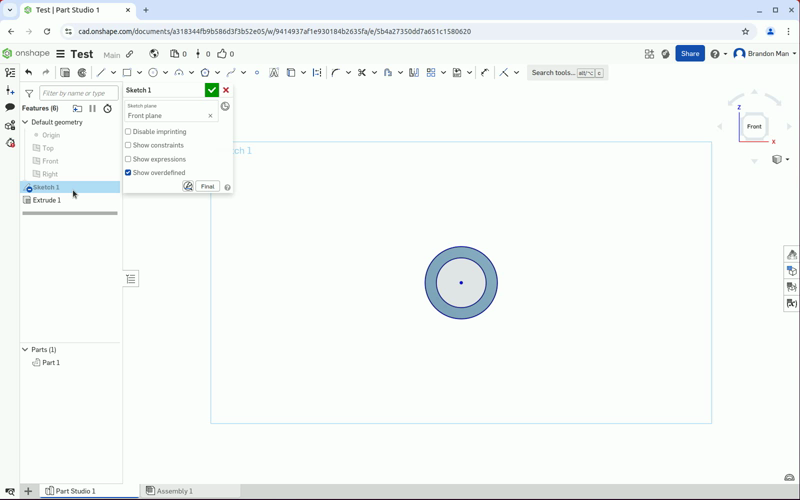
mouse_move(229, 92)
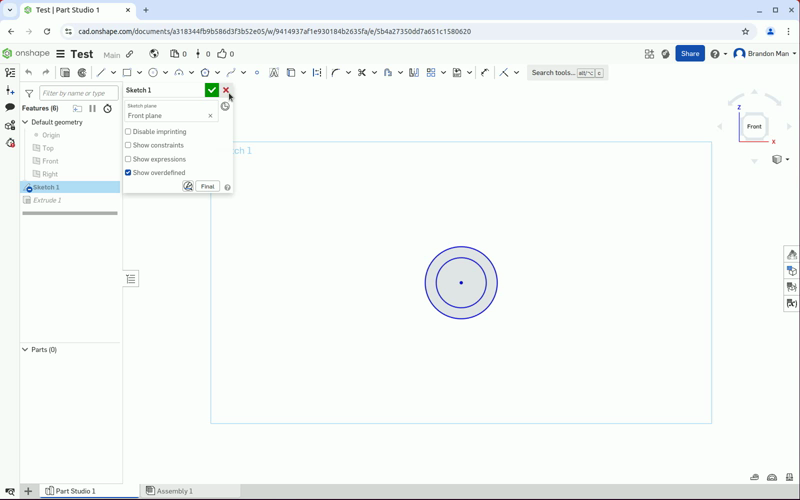
click(229, 92)
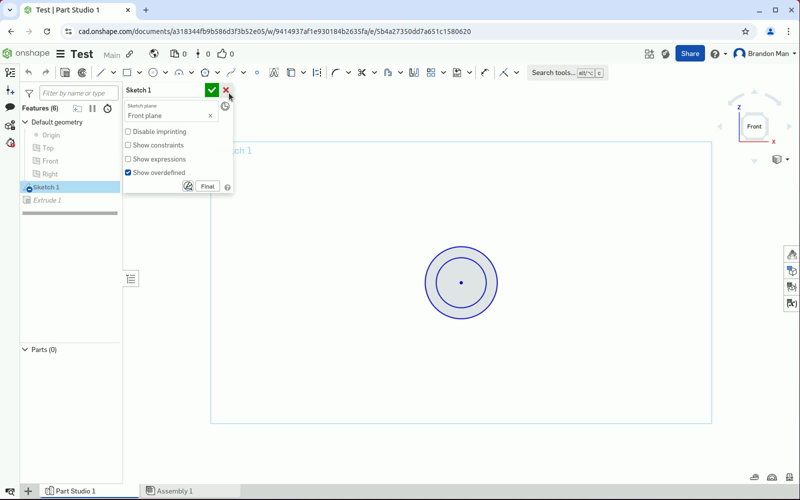
key(shift+s)
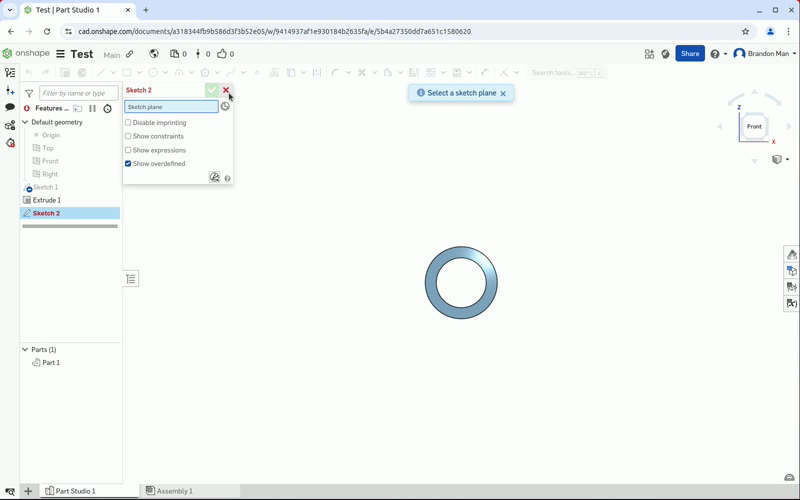
mouse_move(73, 163)
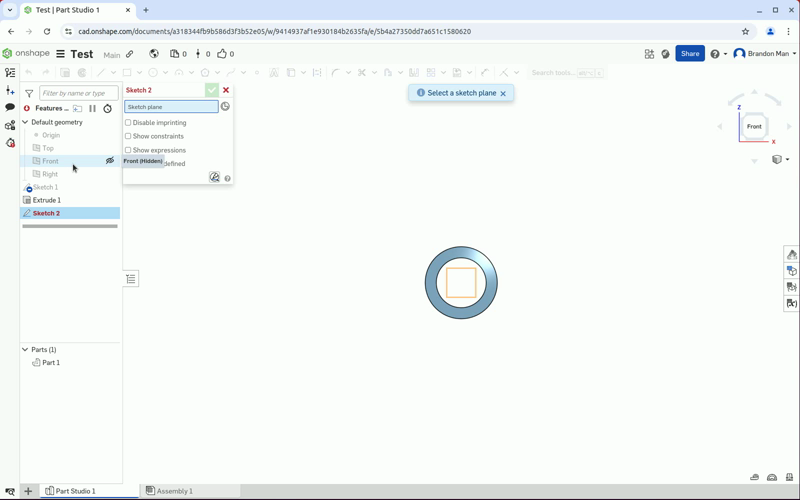
click(73, 163)
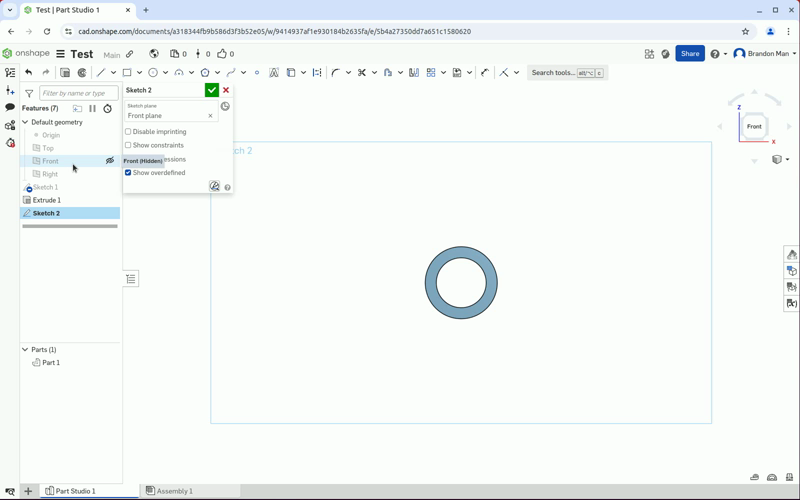
mouse_move(73, 352)
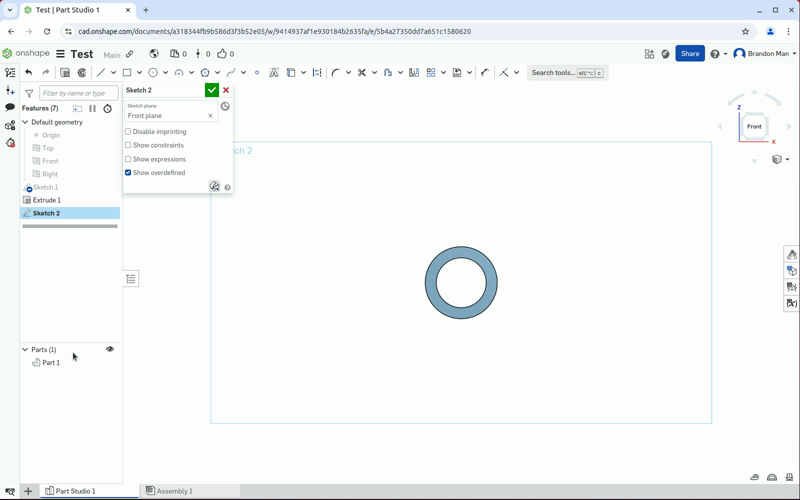
key(y)
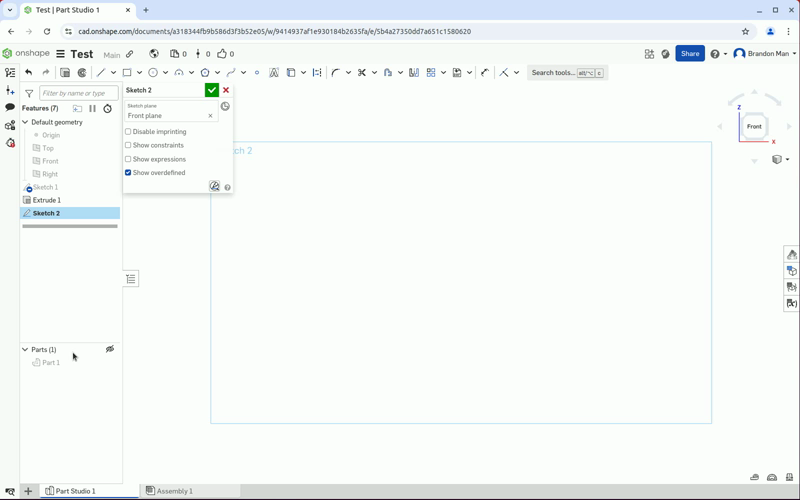
key(l)
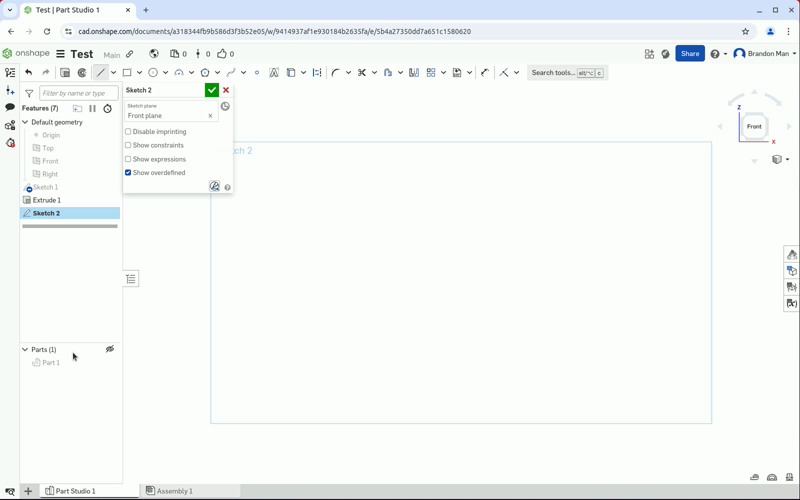
key_down(shift)
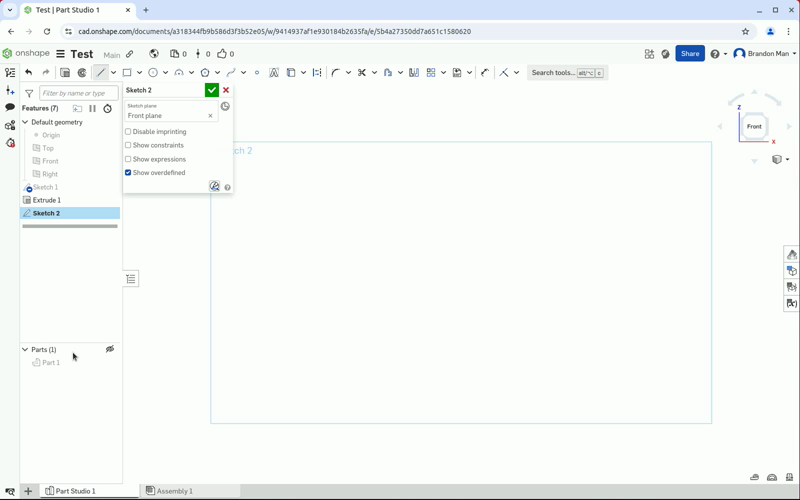
mouse_move(390, 367)
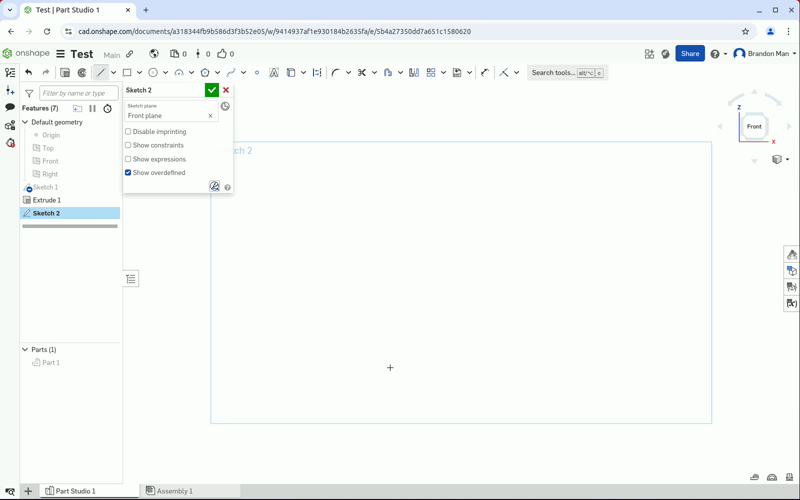
click(390, 367)
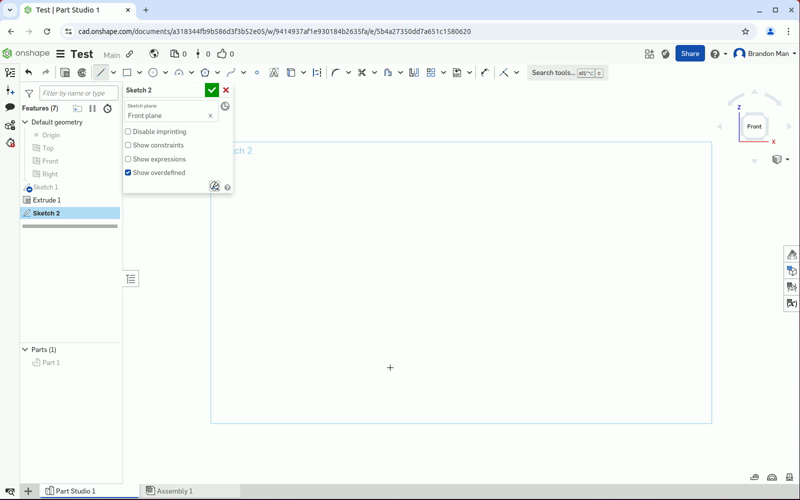
key_up(shift)
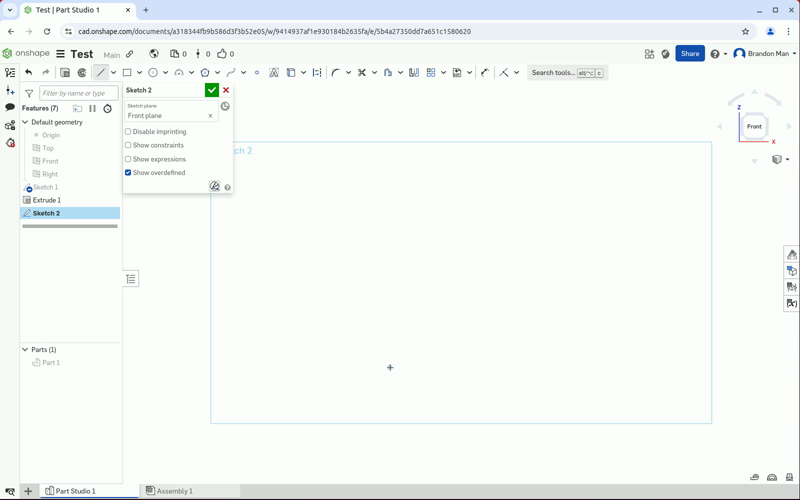
key_down(shift)
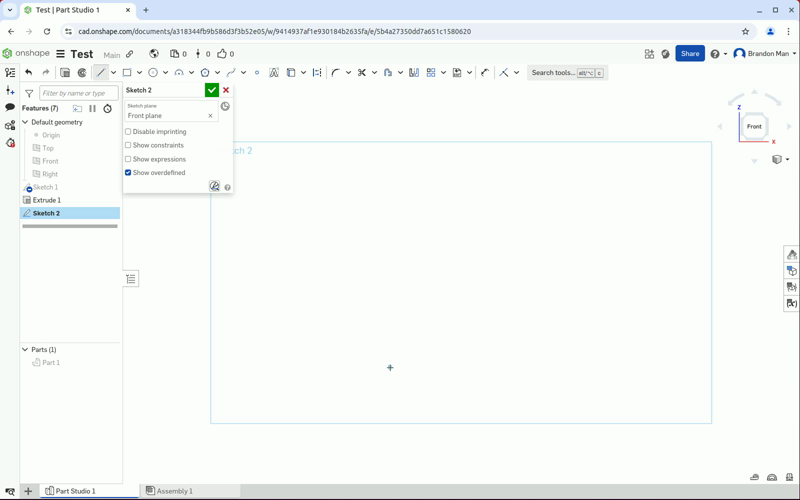
mouse_move(530, 367)
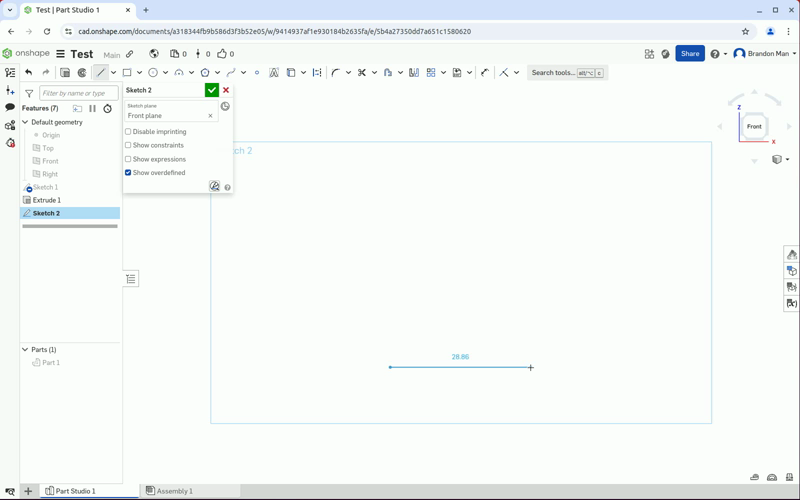
click(530, 367)
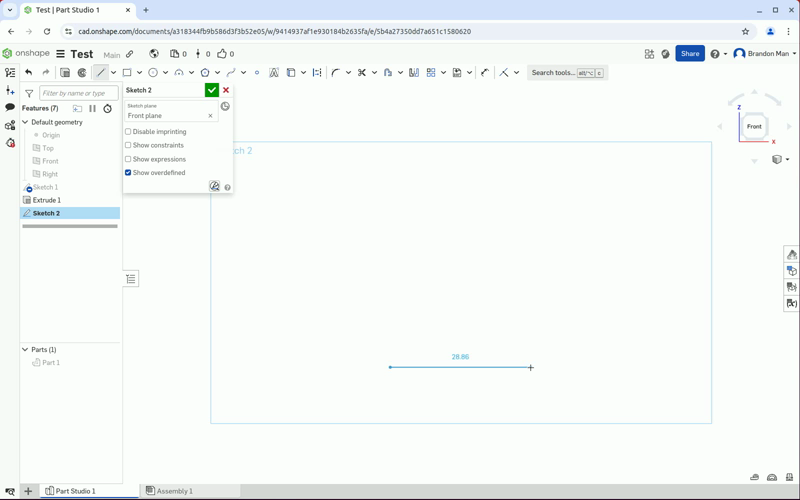
key_up(shift)
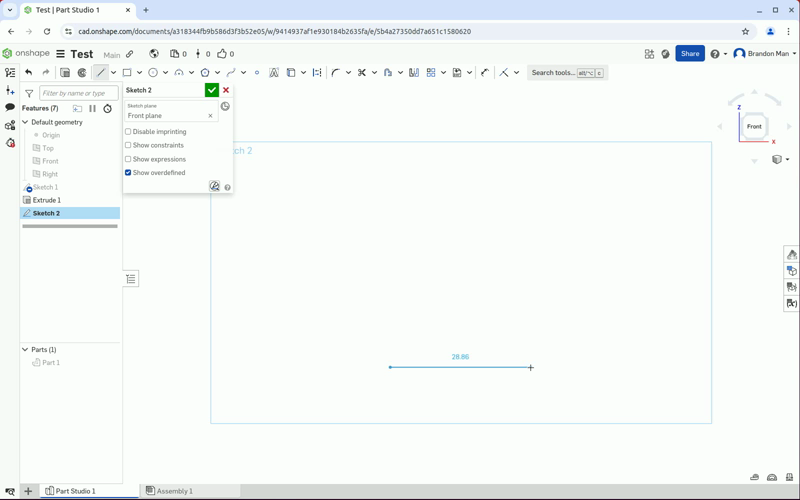
key_down(shift)
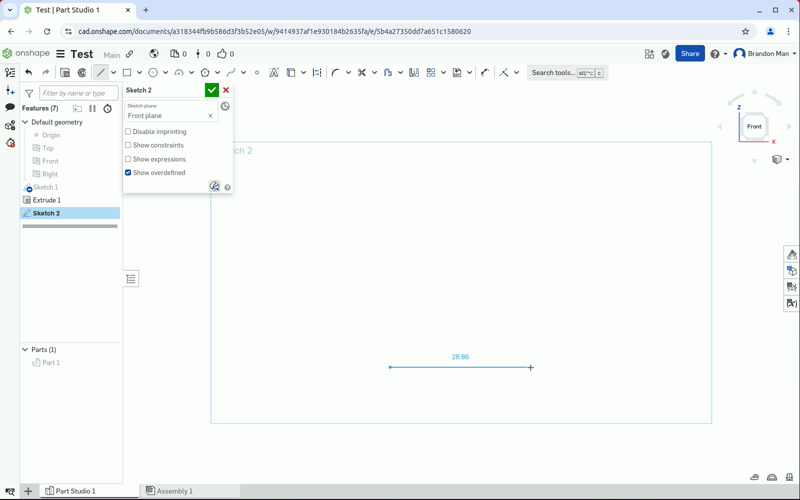
mouse_move(493, 269)
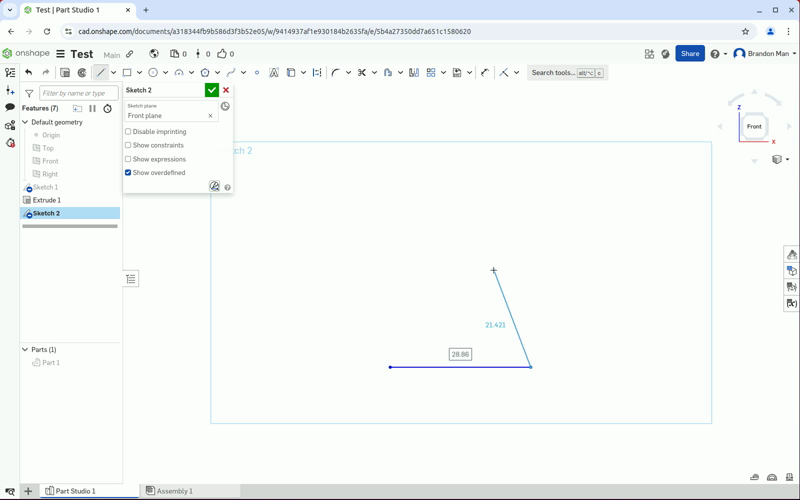
click(493, 269)
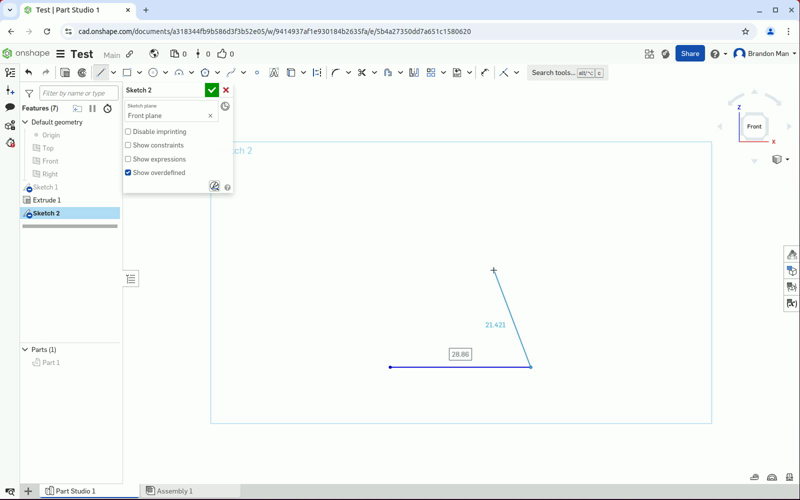
key_up(shift)
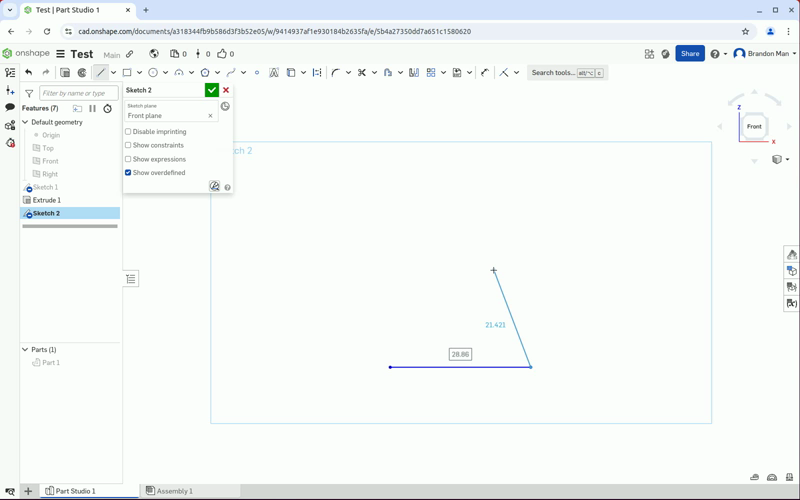
key(esc)
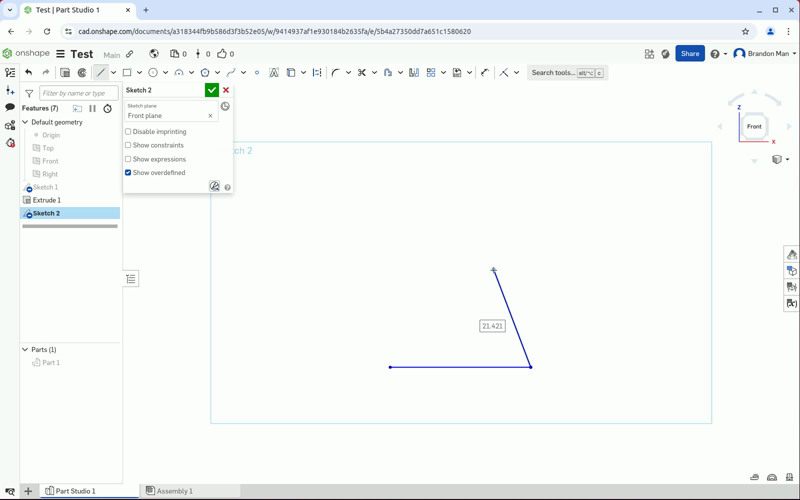
key(a)
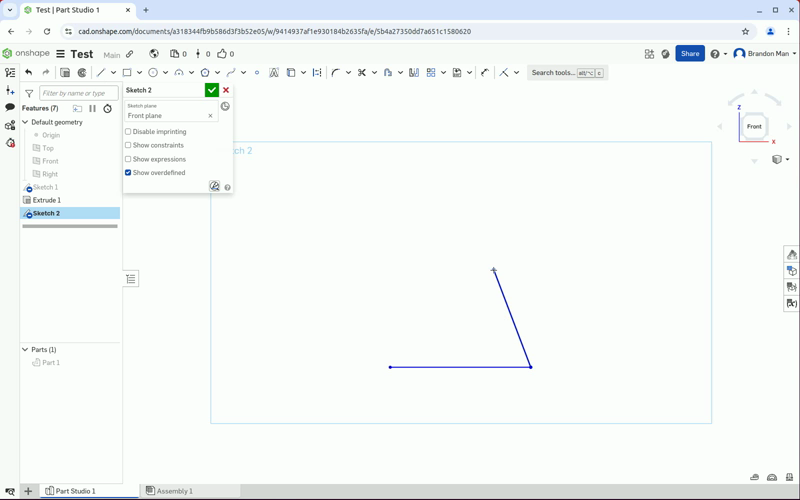
mouse_move(493, 269)
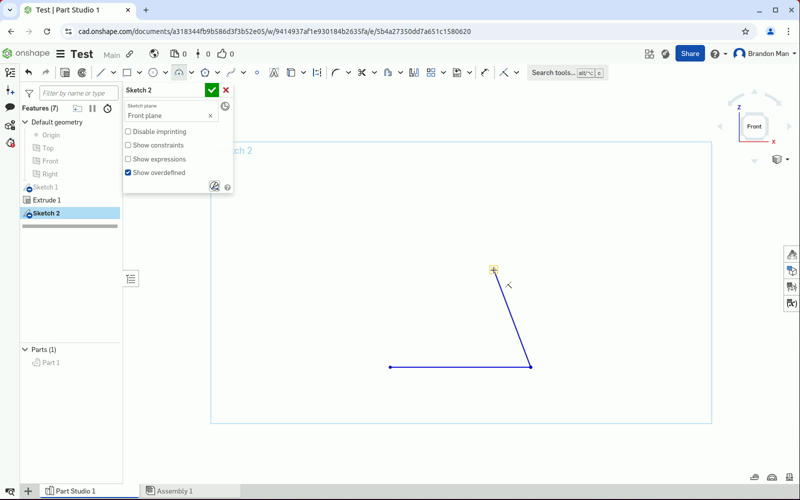
click(493, 269)
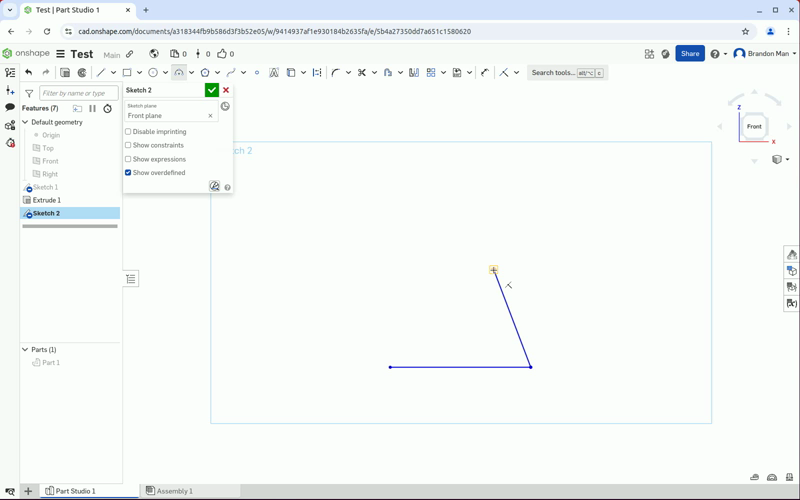
key_down(shift)
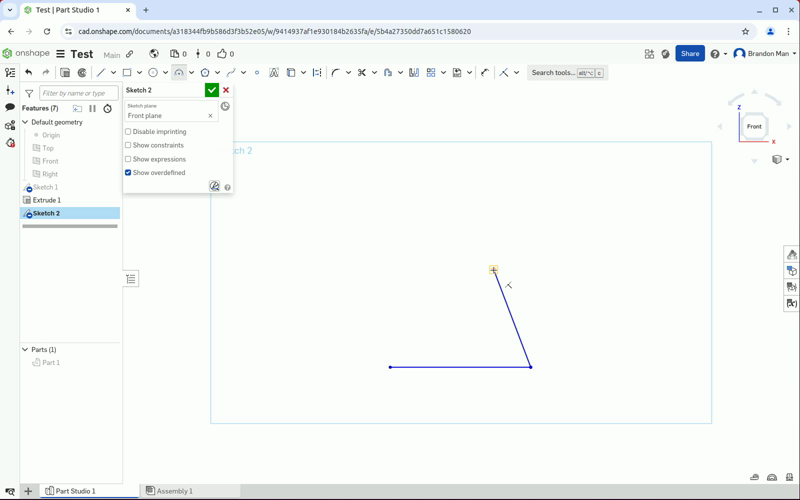
mouse_move(427, 269)
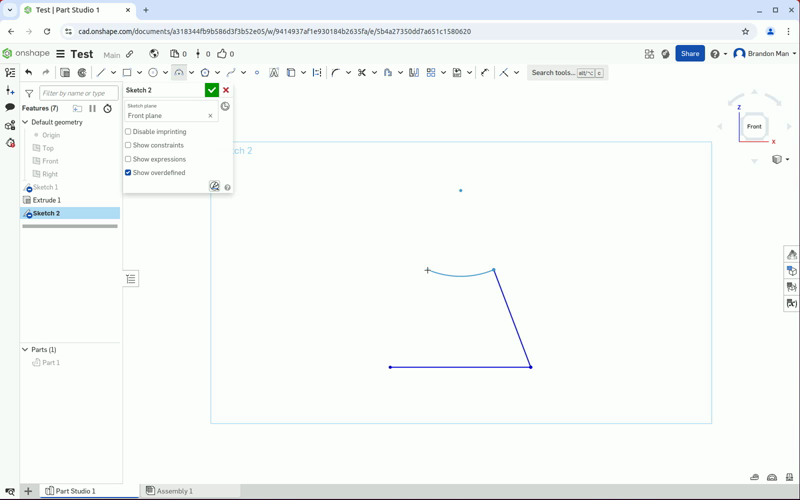
click(427, 269)
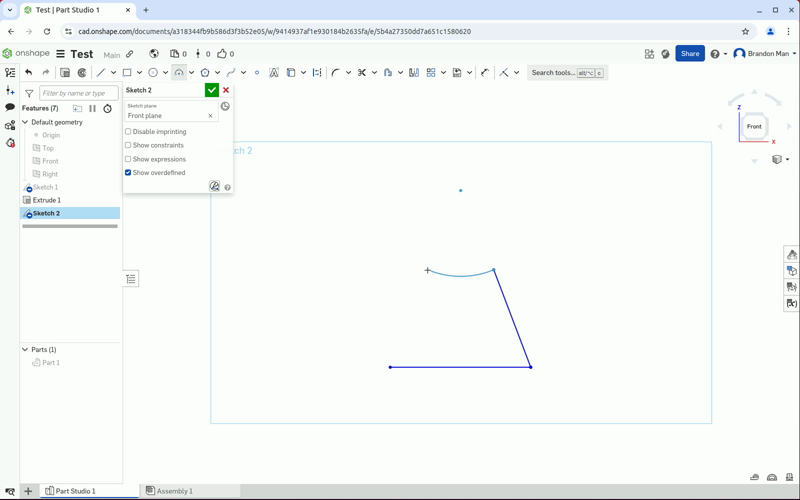
mouse_move(460, 318)
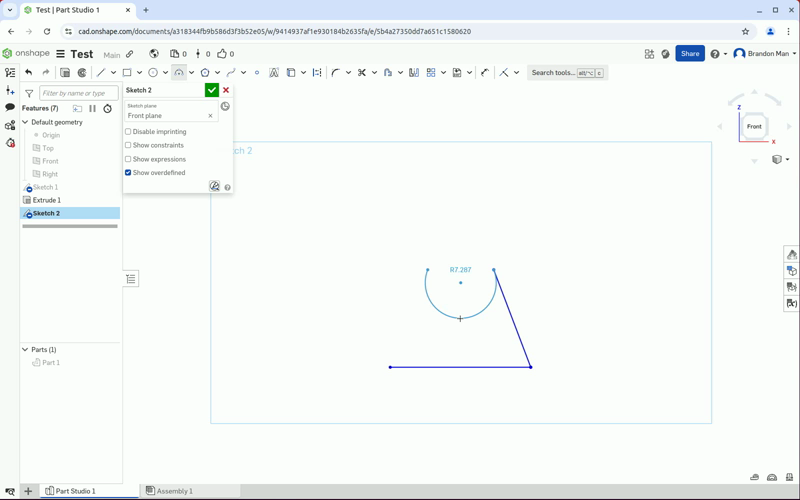
click(460, 318)
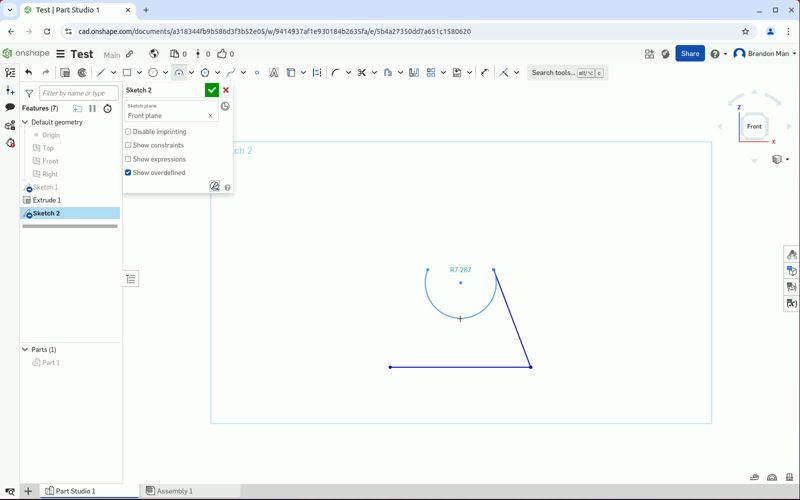
key_up(shift)
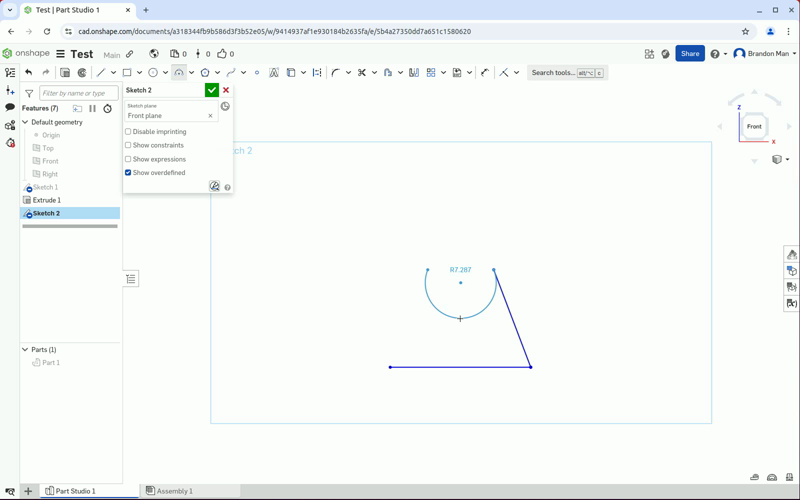
key(esc)
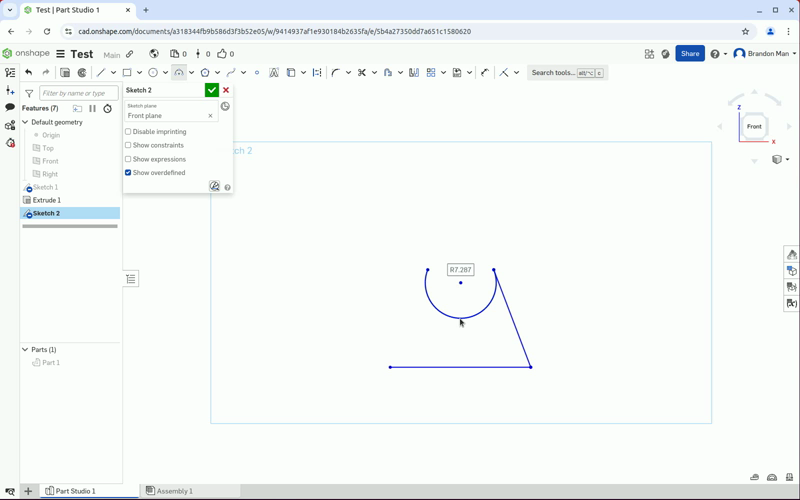
key(l)
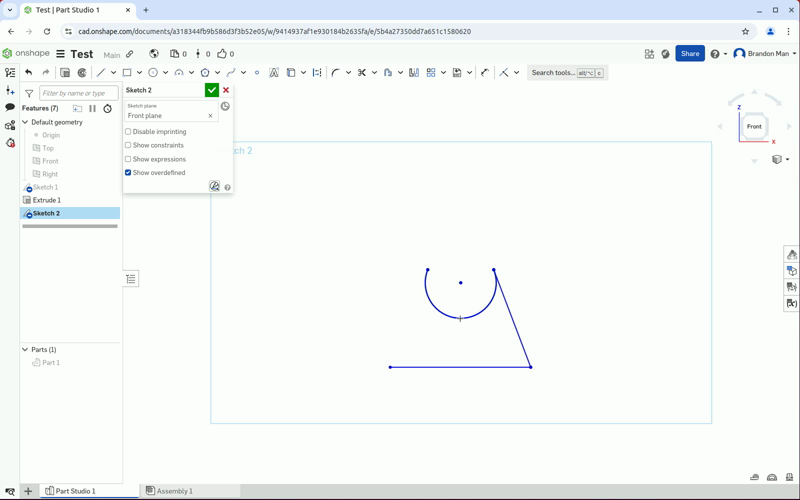
mouse_move(427, 269)
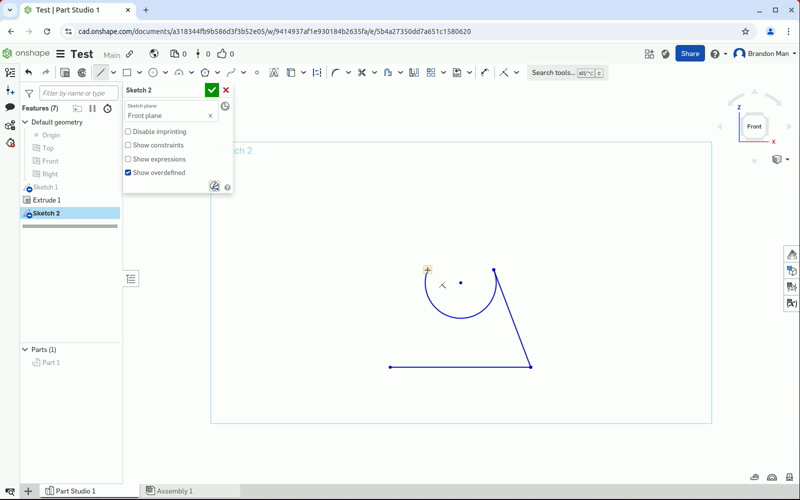
click(427, 269)
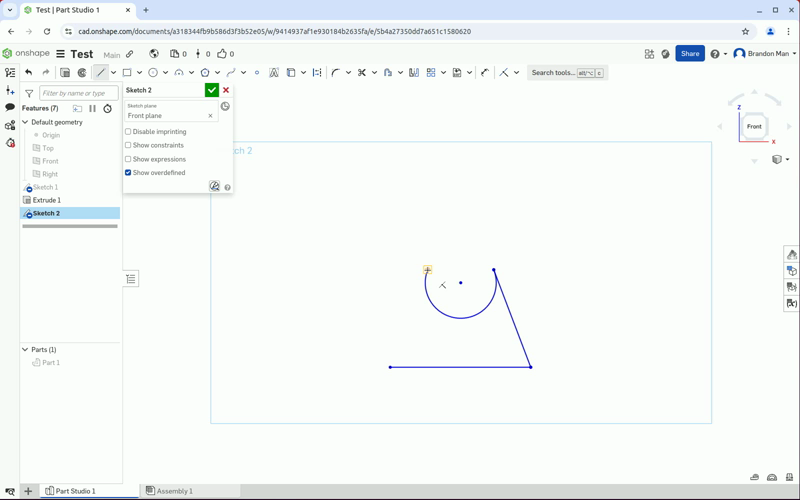
key_down(shift)
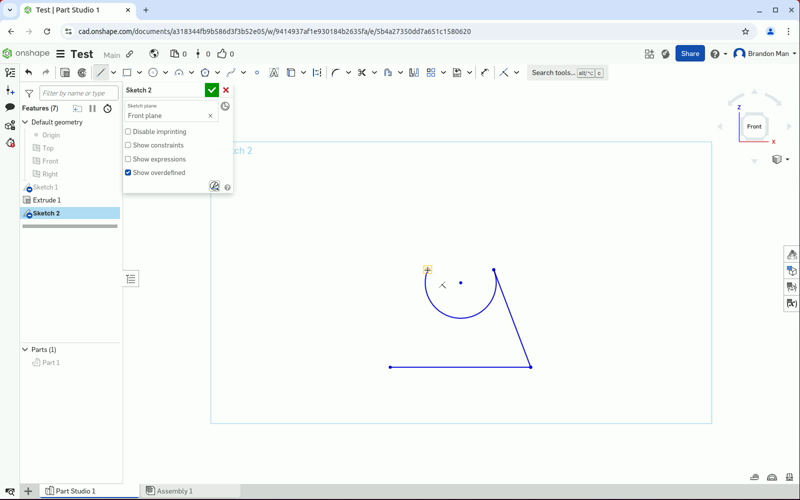
mouse_move(390, 367)
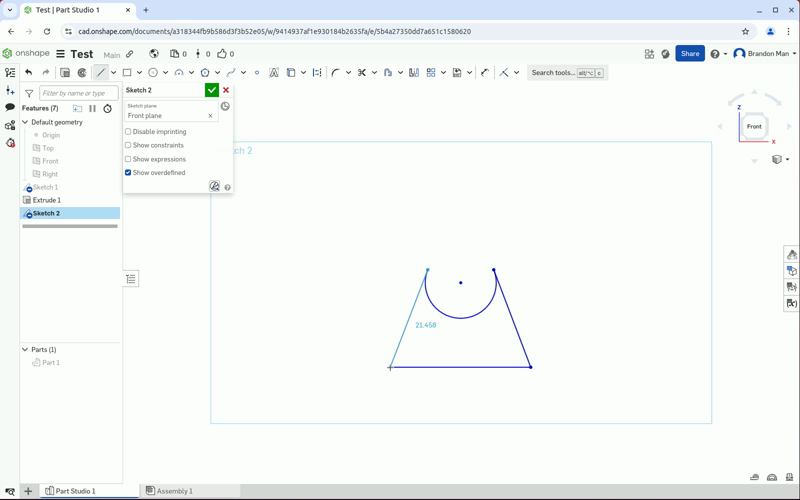
key_up(shift)
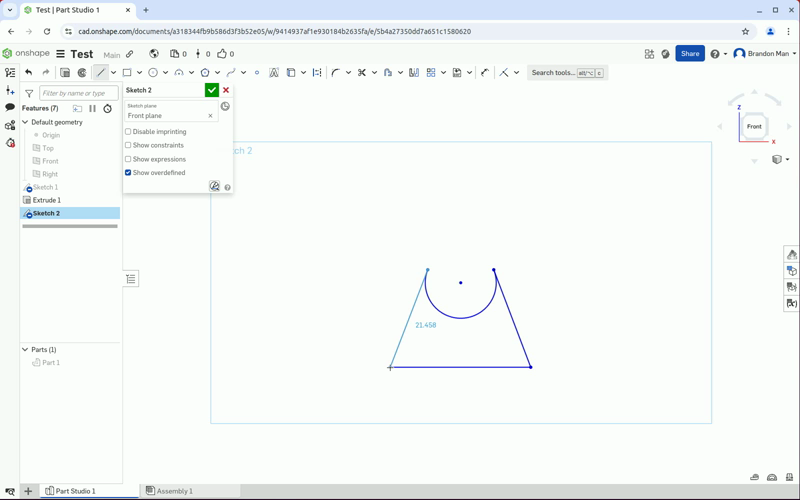
click(390, 367)
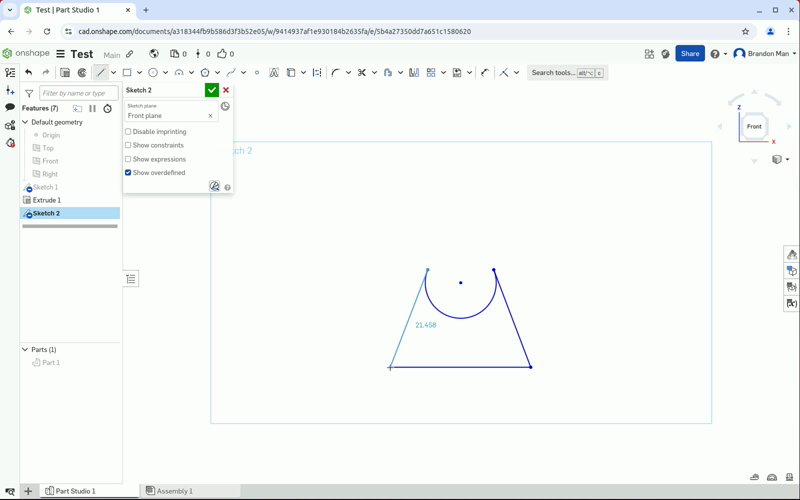
key(esc)
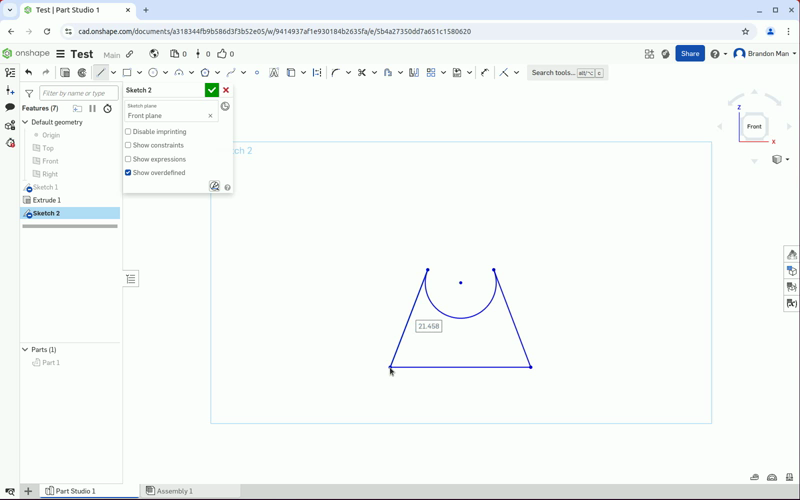
mouse_move(462, 351)
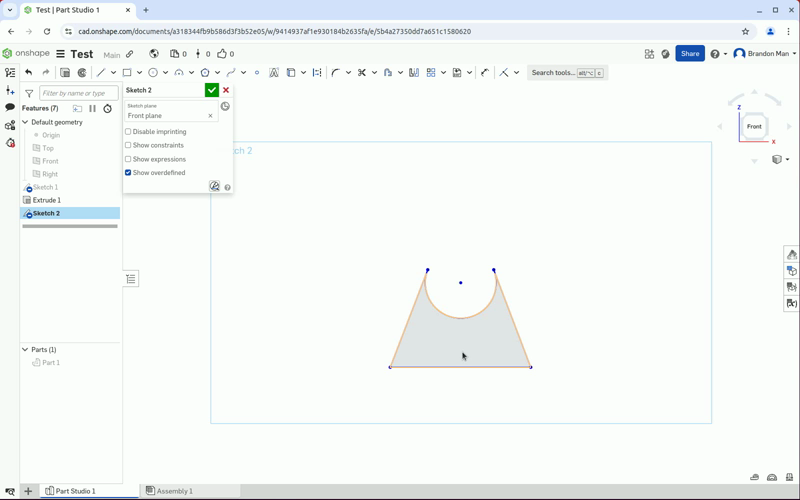
click(462, 351)
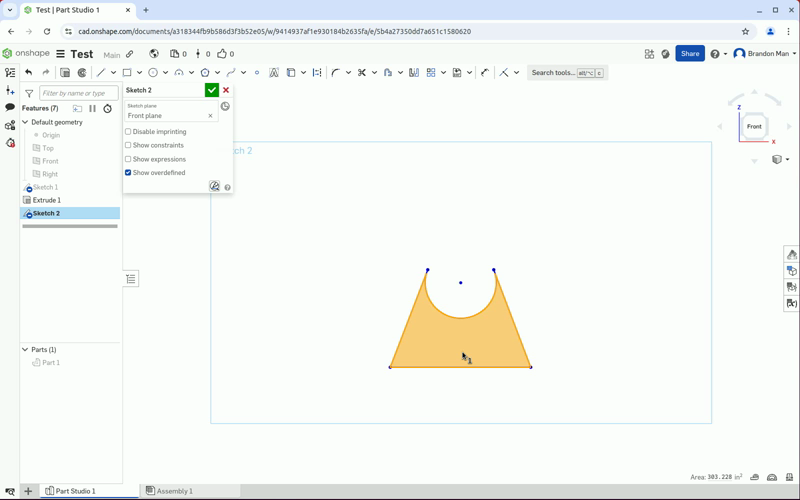
mouse_move(73, 352)
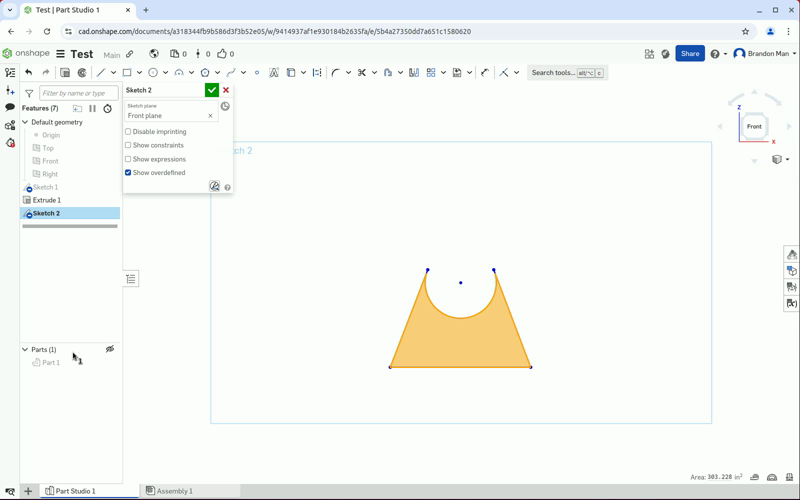
key(shift+y)
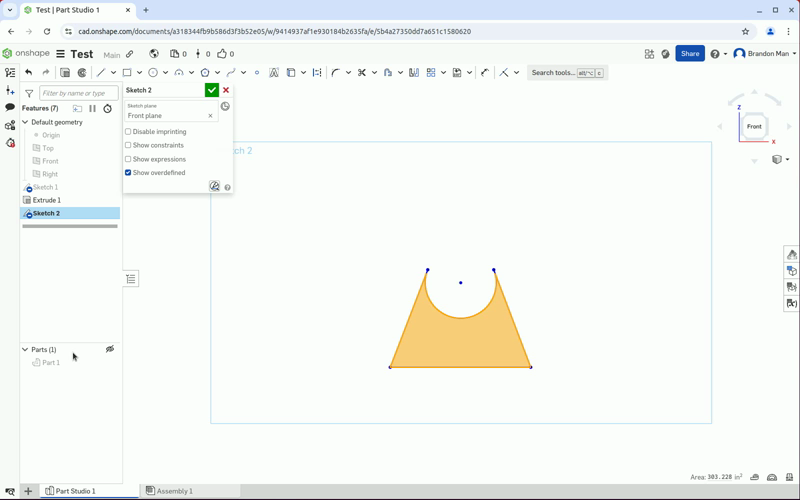
key(shift+e)
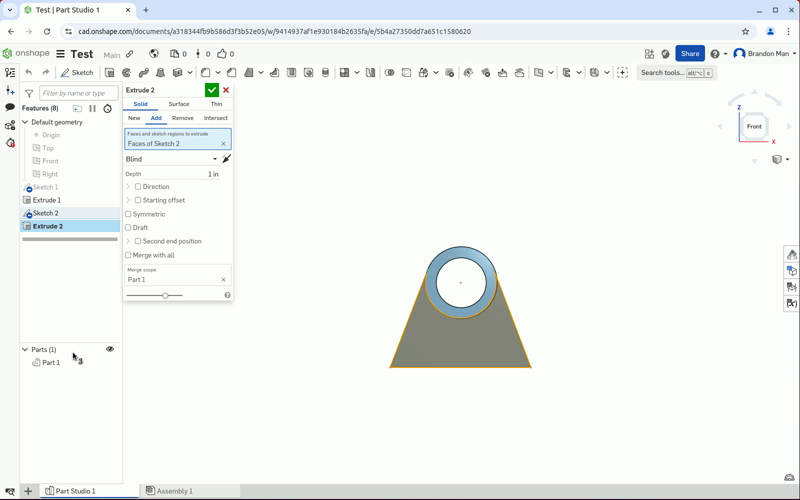
mouse_move(143, 106)
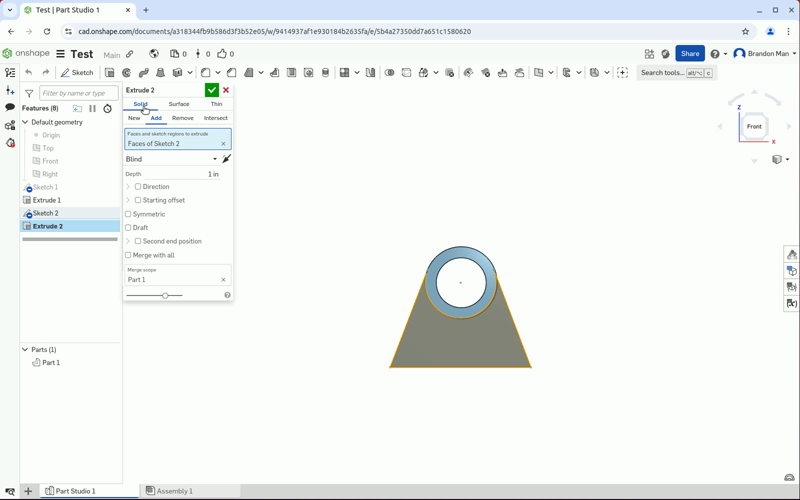
click(143, 106)
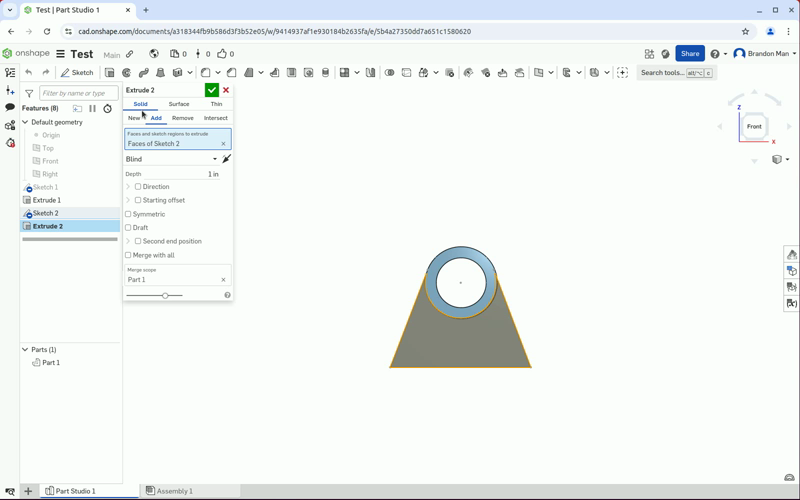
mouse_move(137, 120)
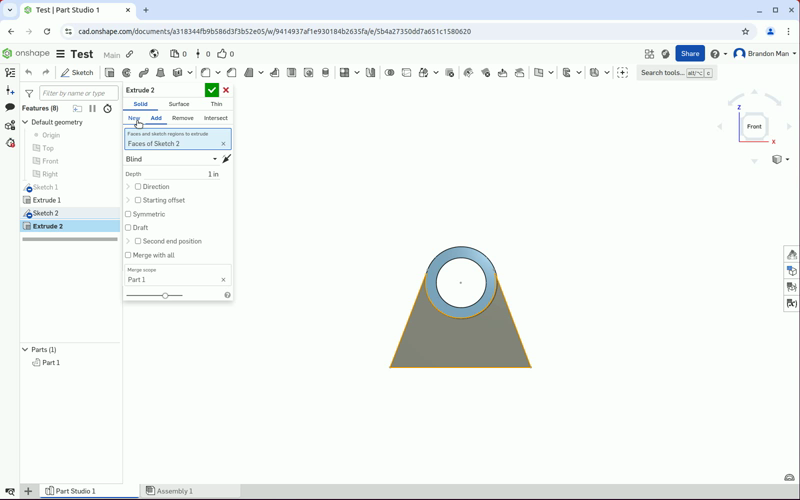
click(137, 120)
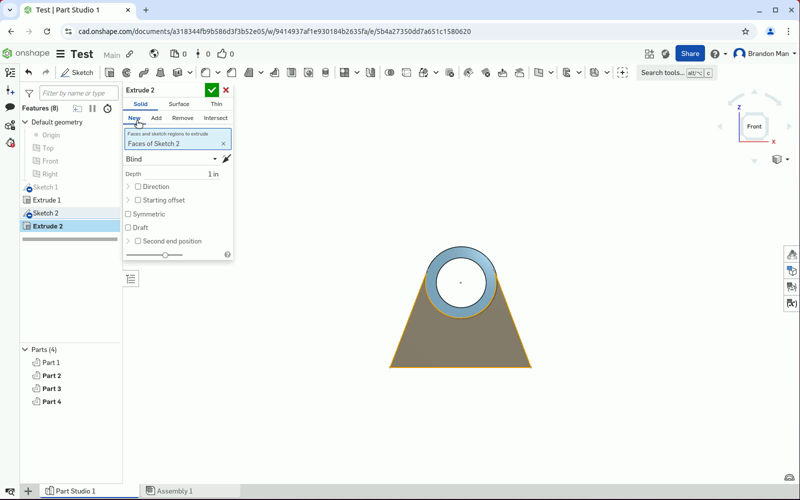
key(tab, 4)
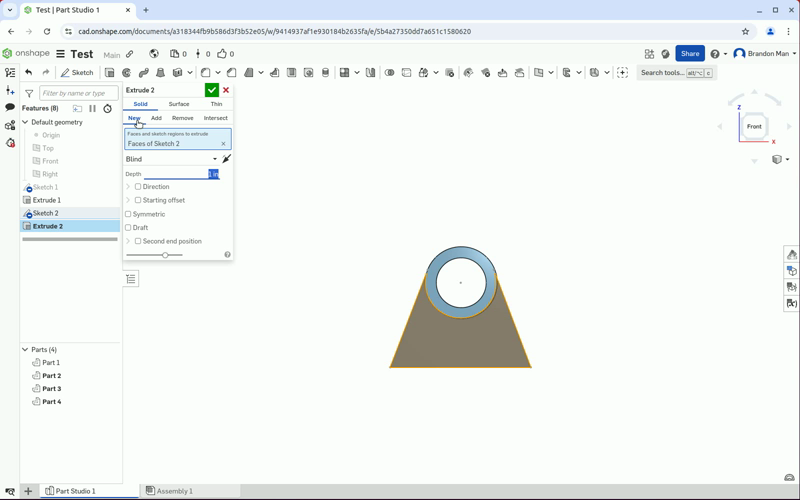
text(2.166)
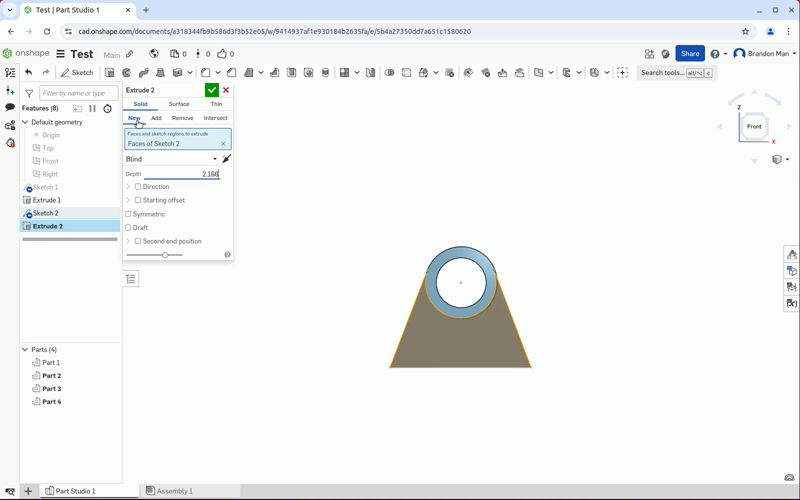
key(enter)
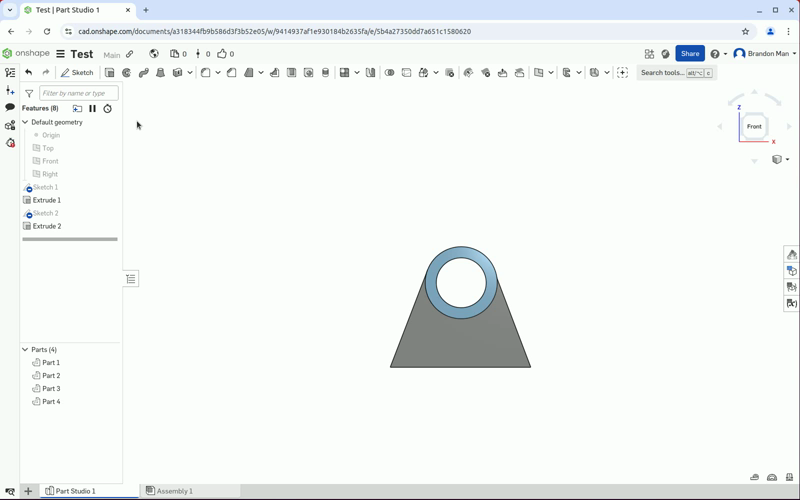
key(shift+h)
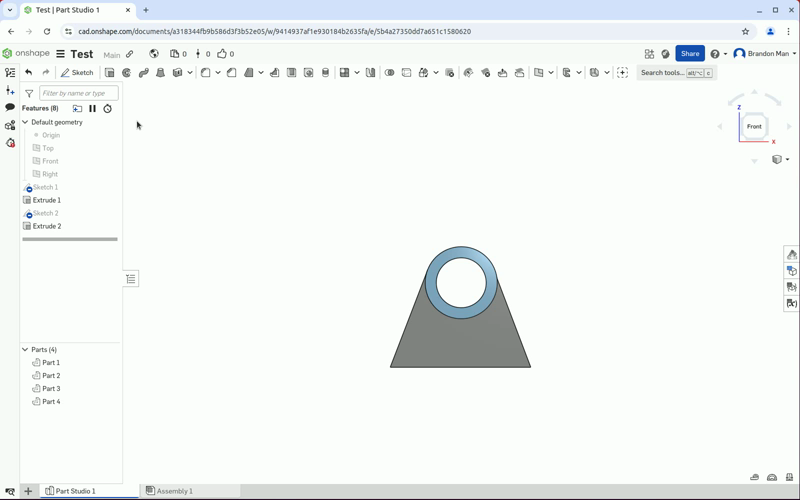
key(shift+h)
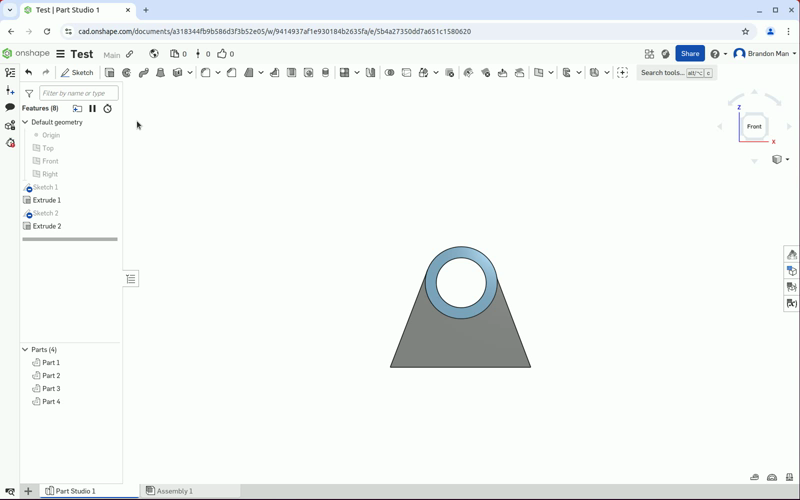
mouse_move(73, 189)
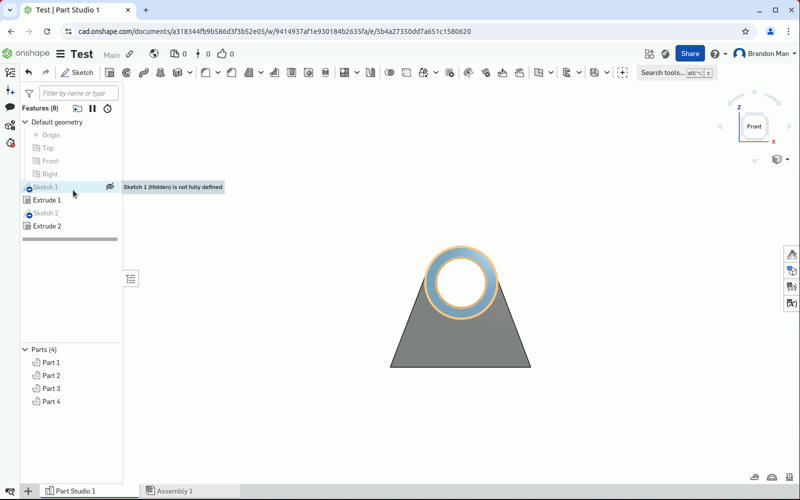
click(73, 189)
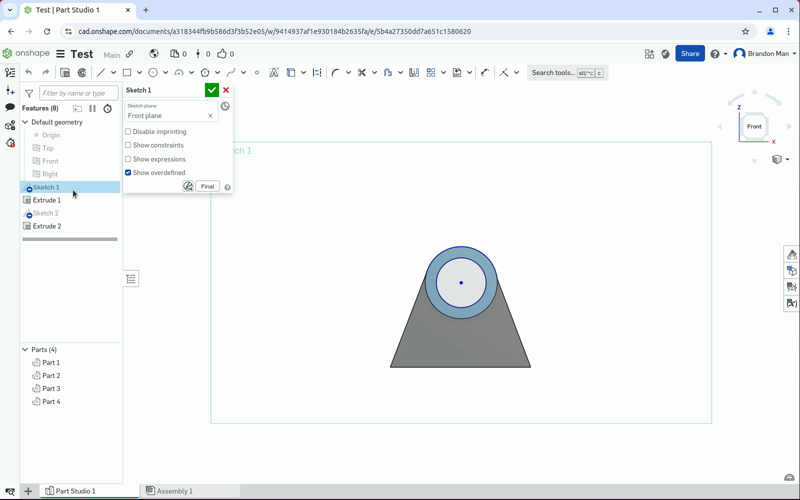
mouse_move(229, 92)
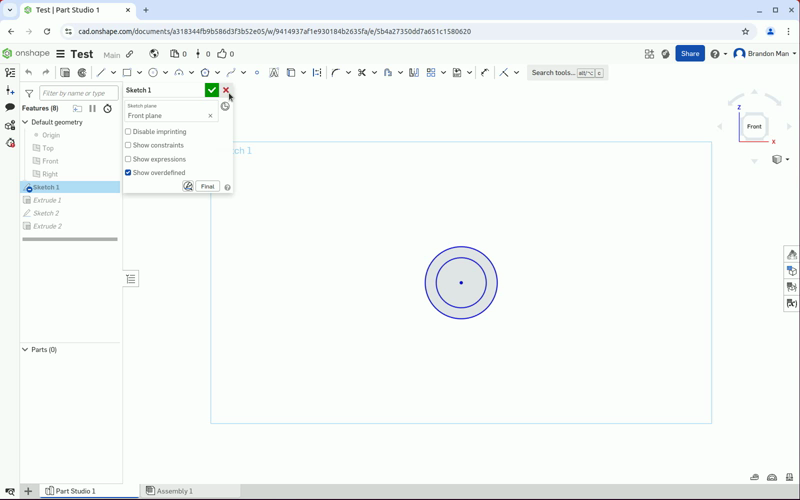
click(229, 92)
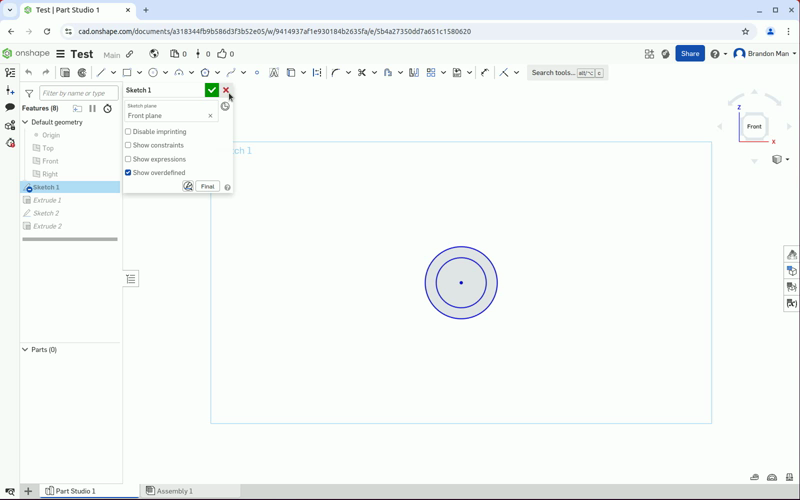
key(shift+s)
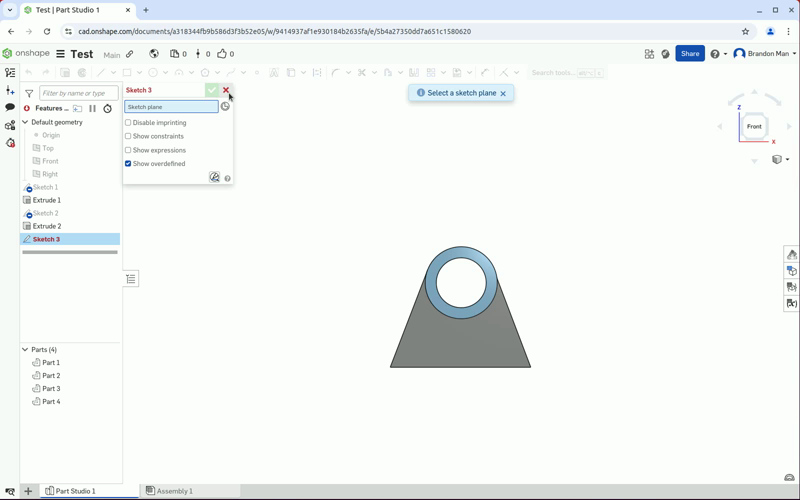
mouse_move(73, 163)
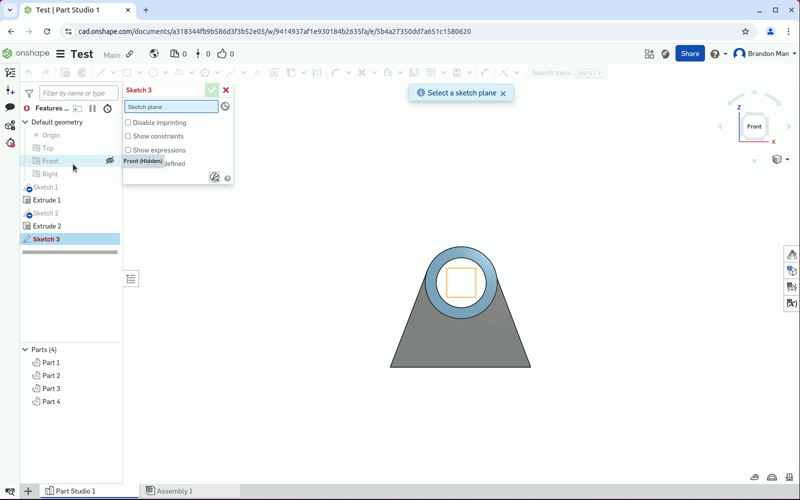
click(73, 163)
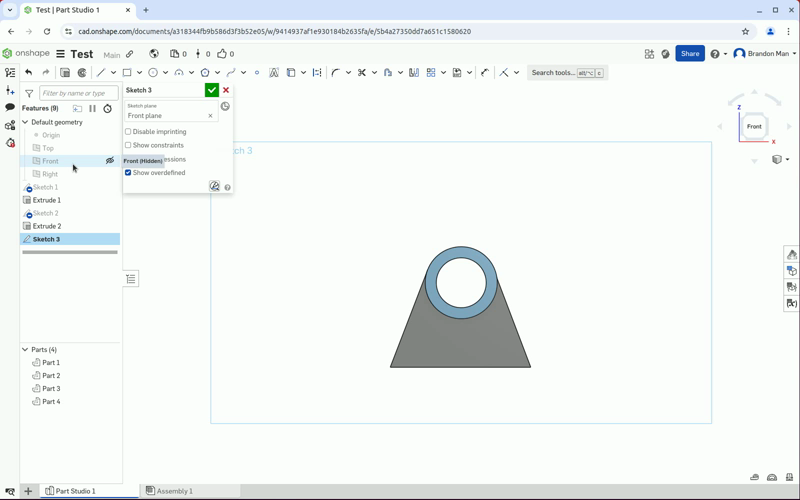
mouse_move(73, 352)
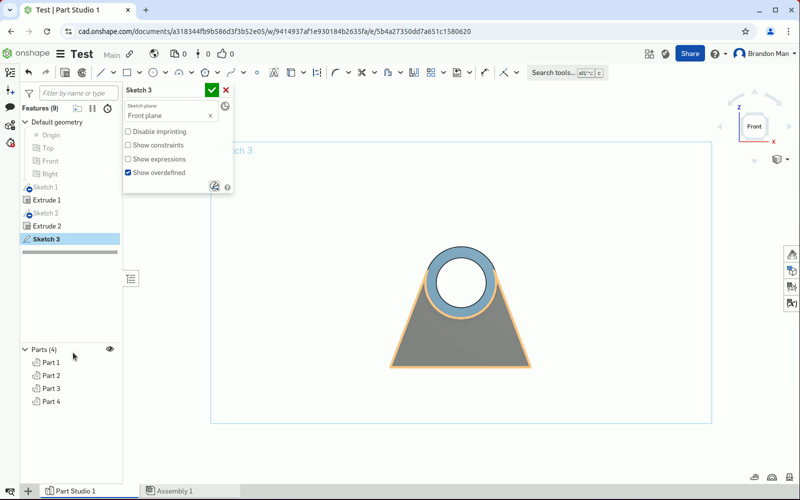
key(y)
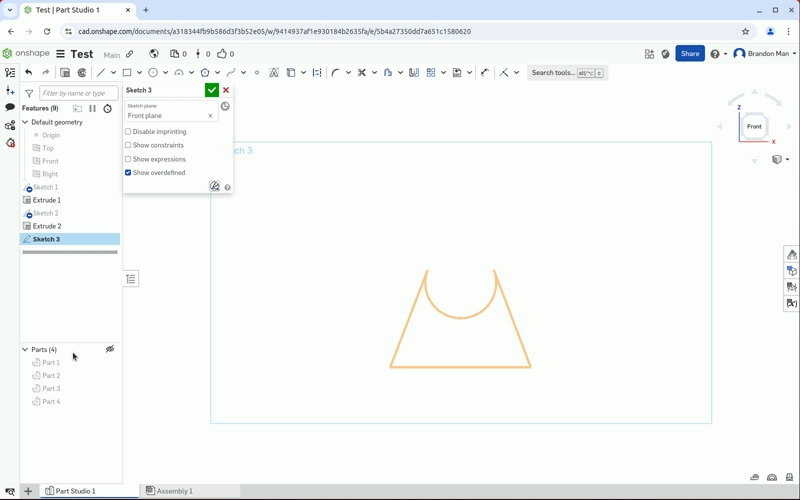
key(l)
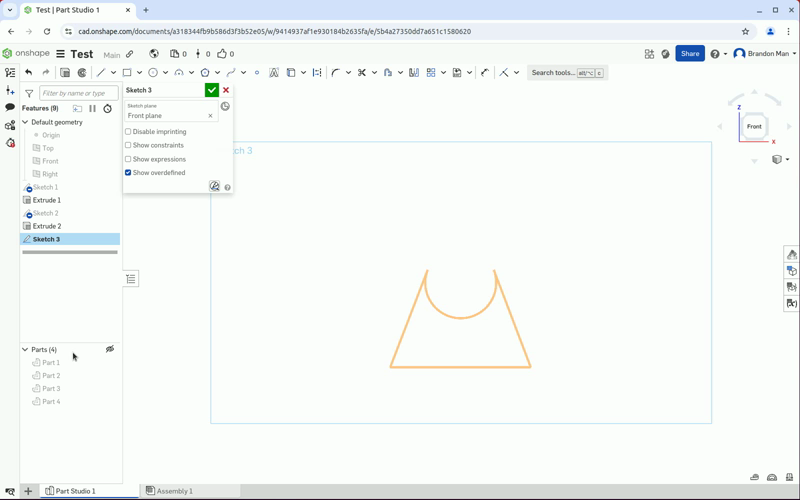
key_down(shift)
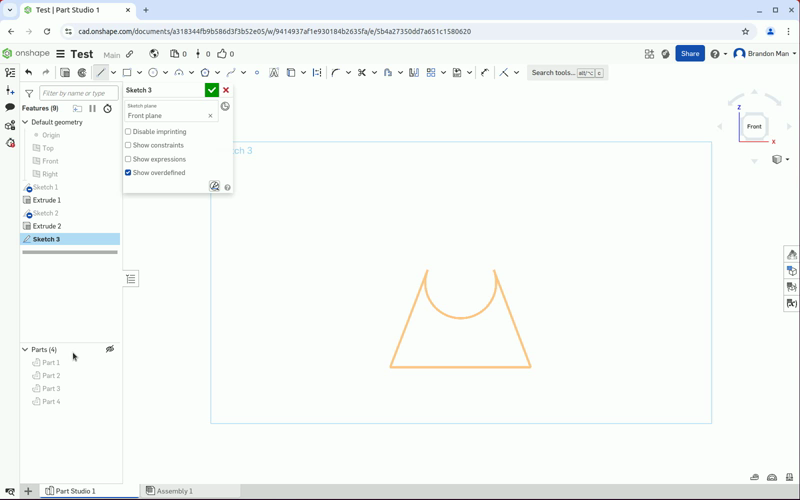
mouse_move(390, 395)
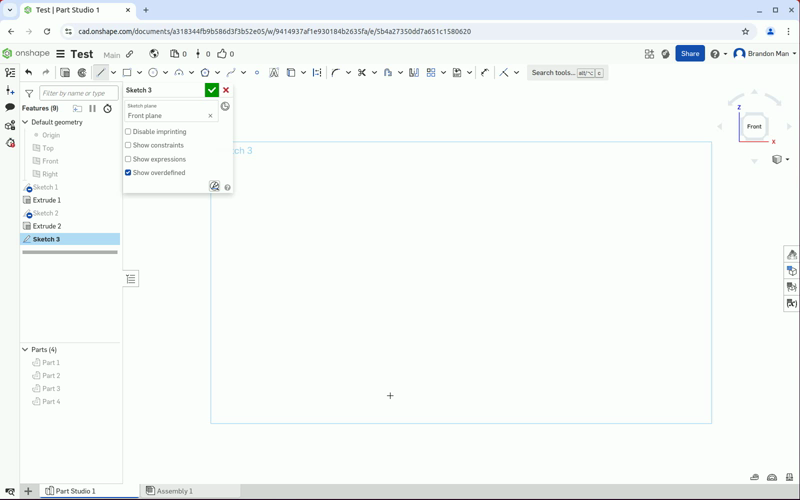
click(390, 395)
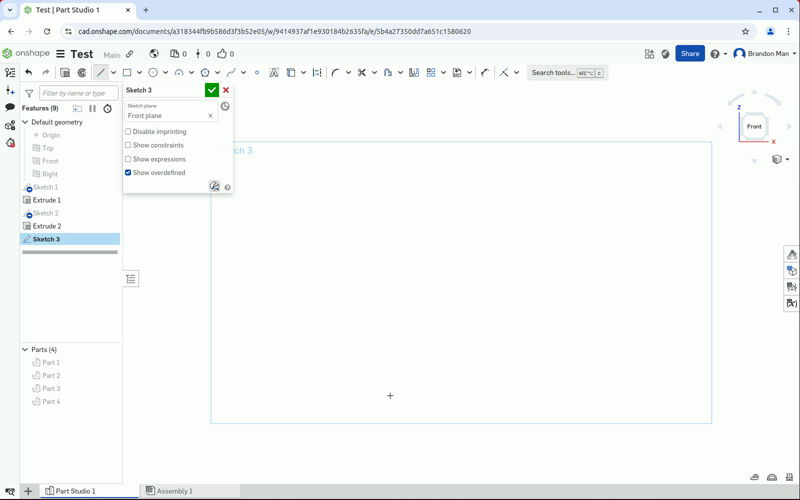
key_up(shift)
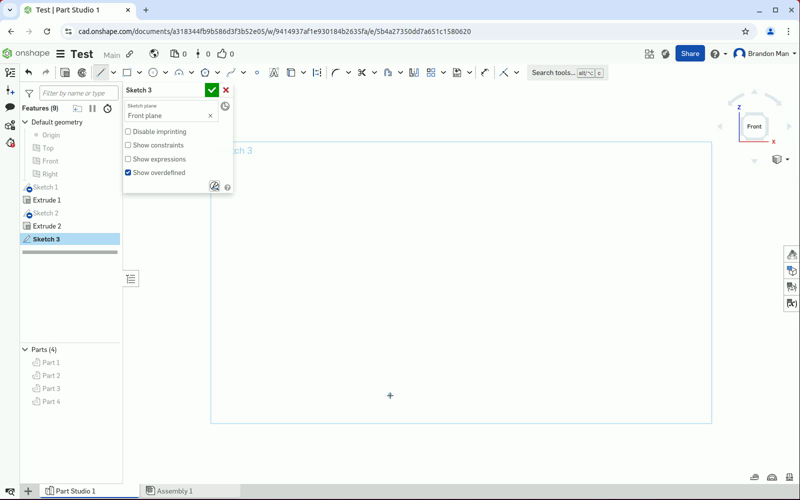
key_down(shift)
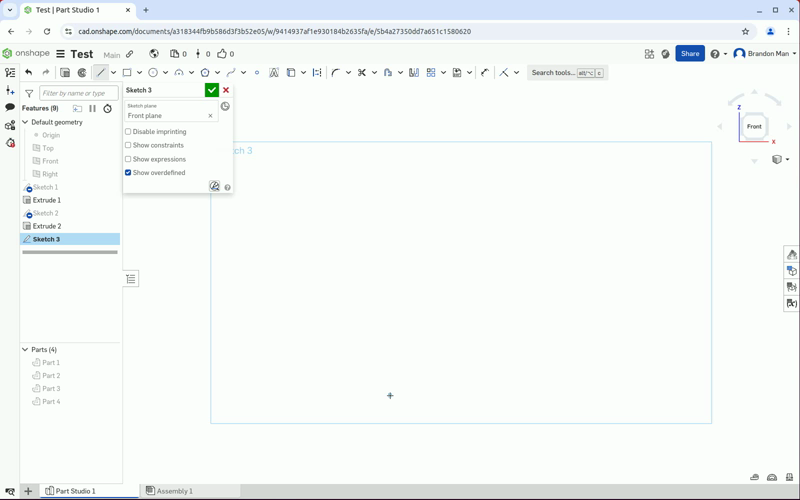
mouse_move(530, 395)
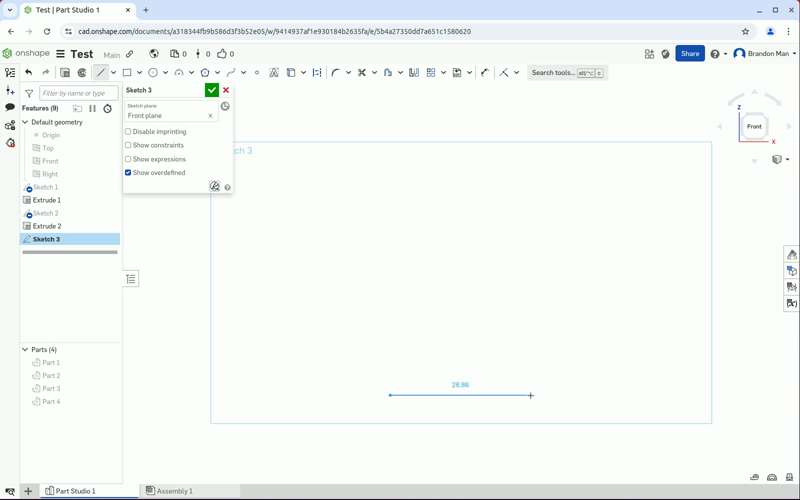
click(530, 395)
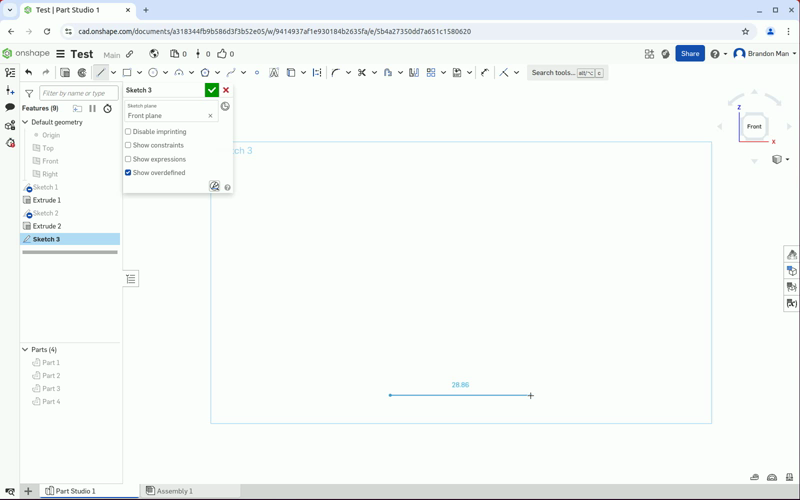
key_up(shift)
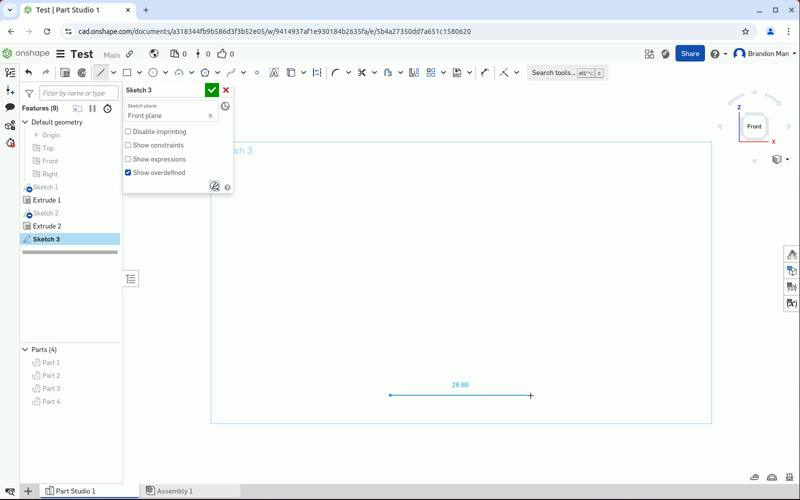
key_down(shift)
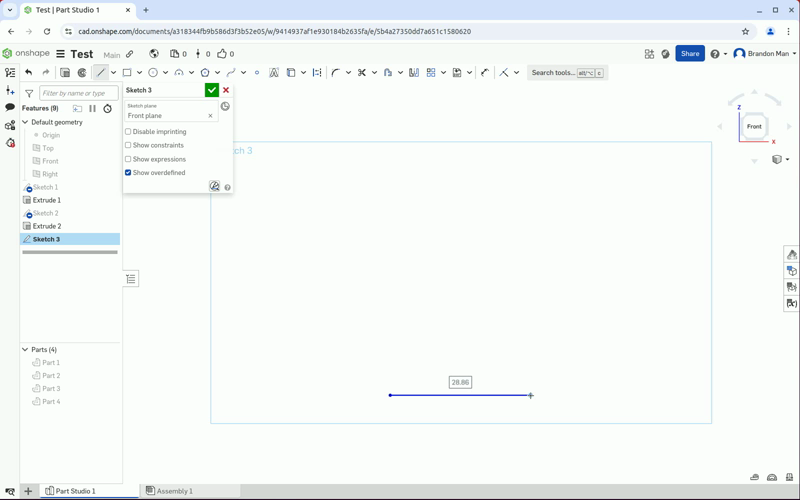
mouse_move(560, 395)
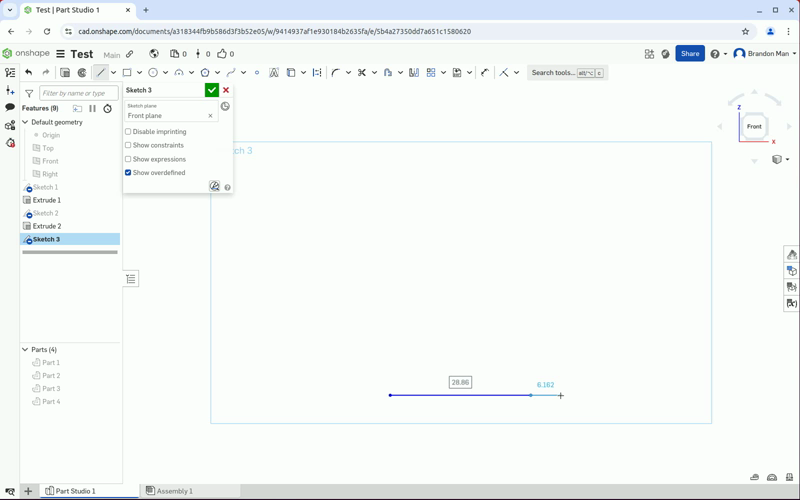
mouse_move(530, 367)
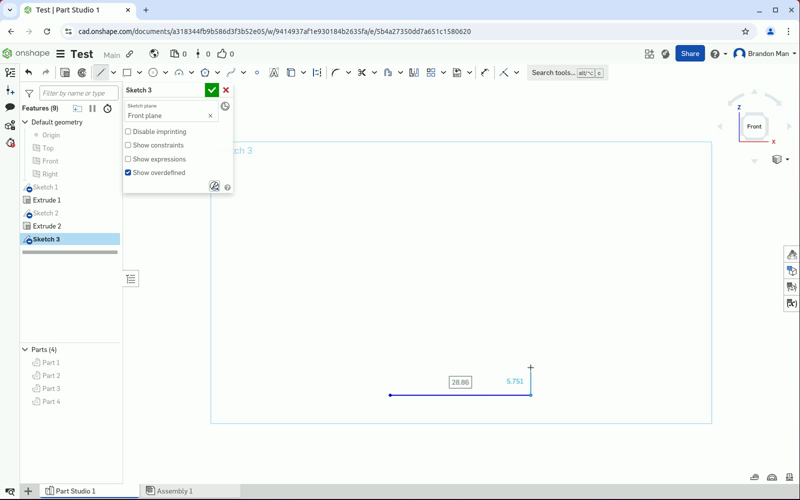
click(530, 367)
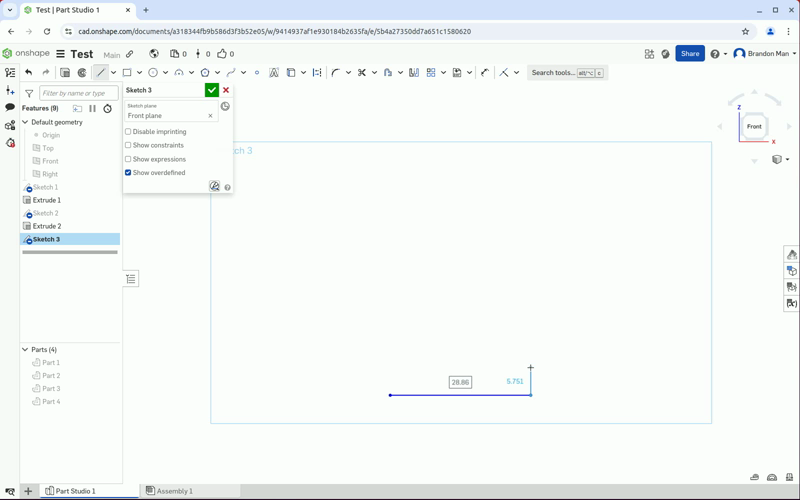
key_up(shift)
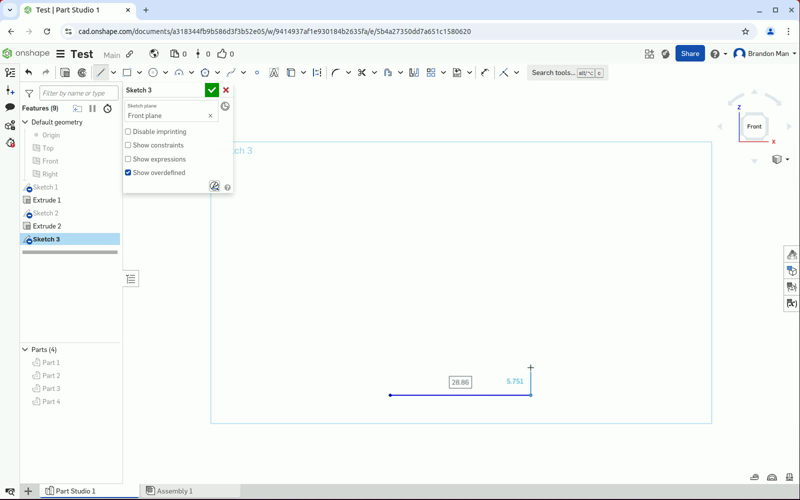
key_down(shift)
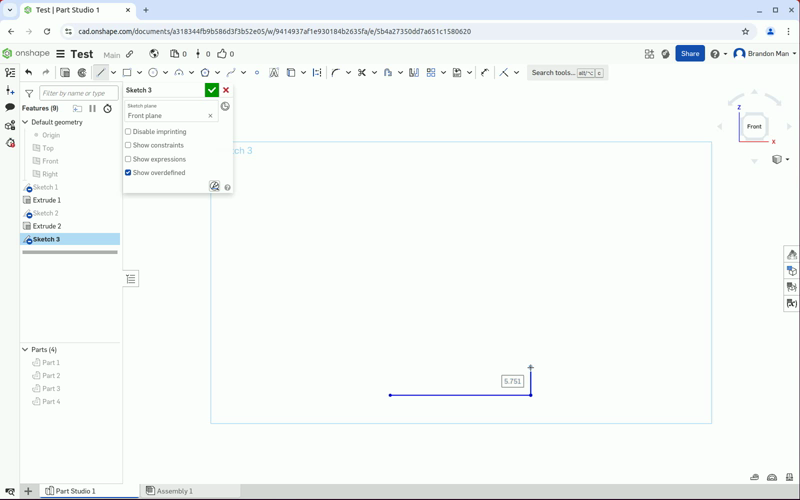
mouse_move(390, 367)
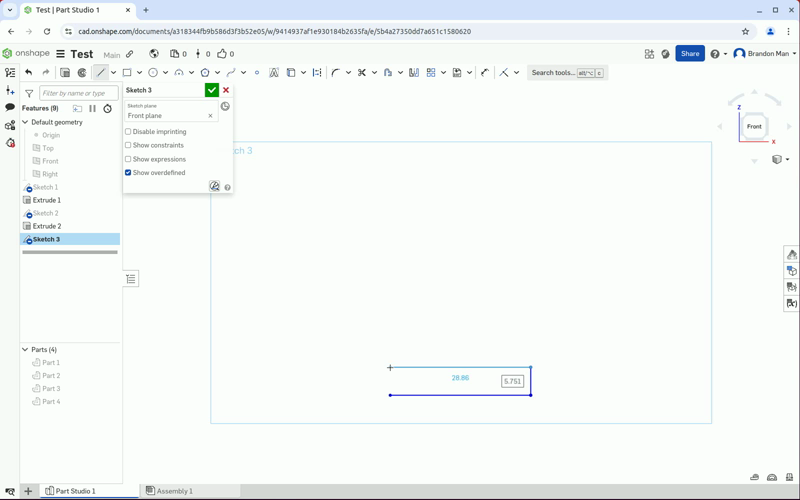
click(390, 367)
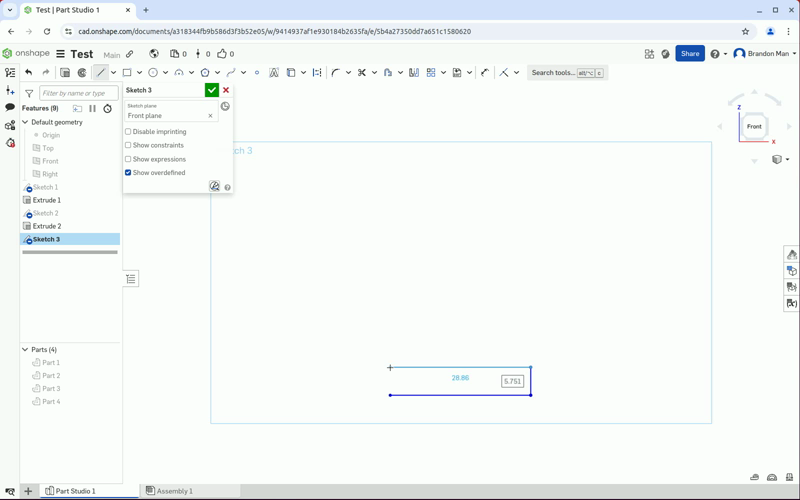
key_up(shift)
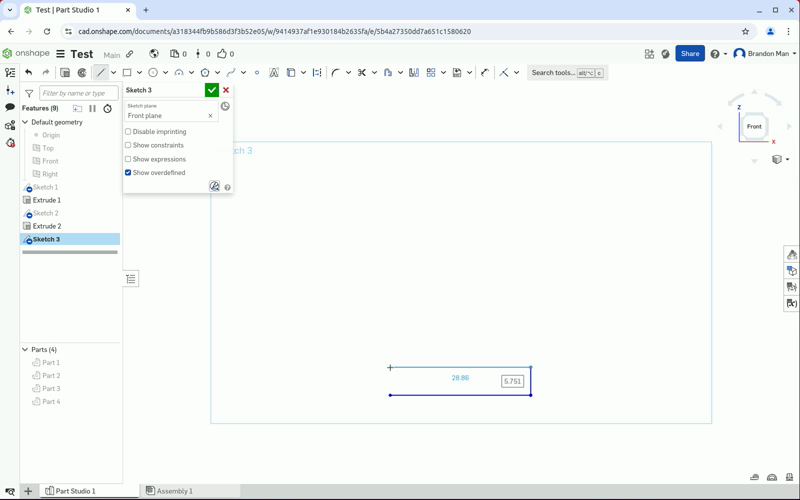
mouse_move(420, 367)
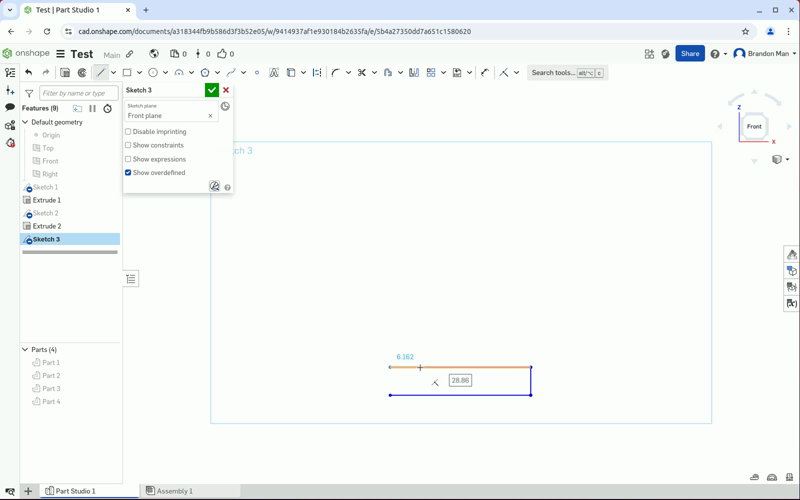
key_down(shift)
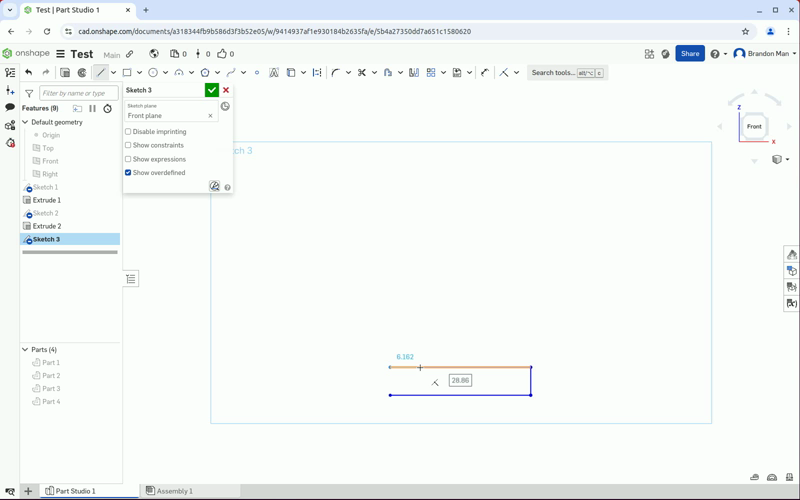
mouse_move(390, 395)
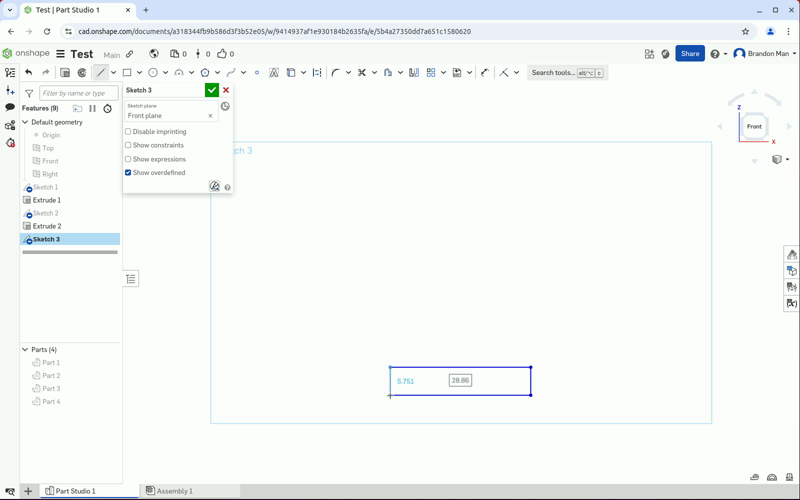
key_up(shift)
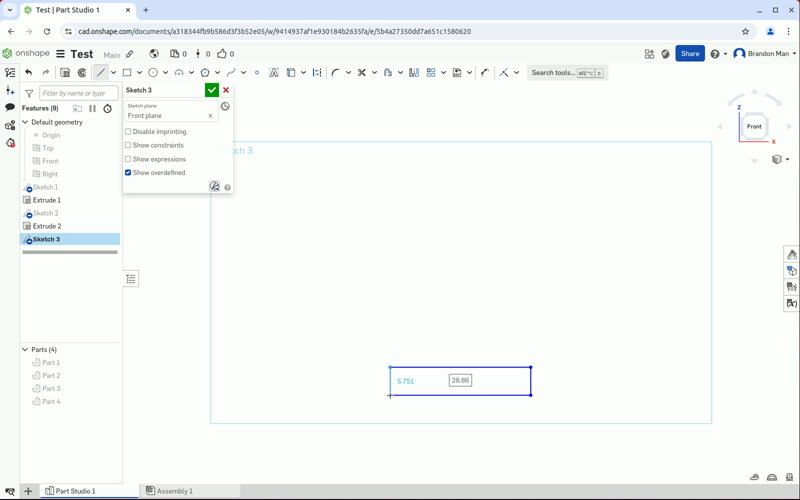
click(390, 395)
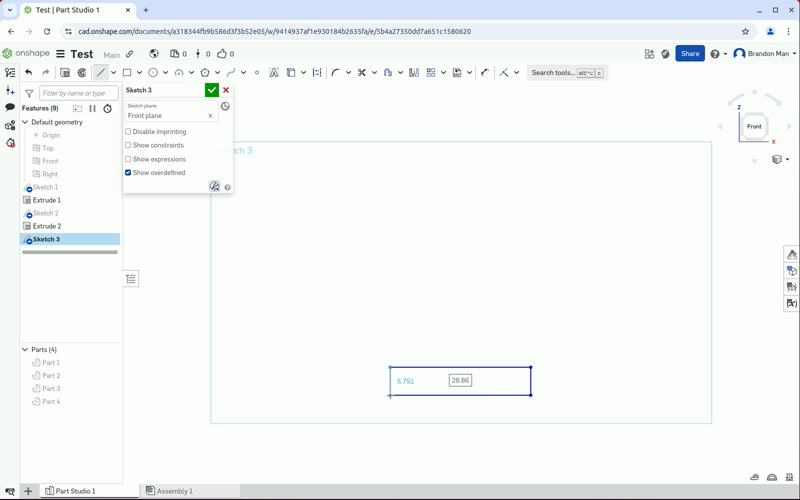
key(esc)
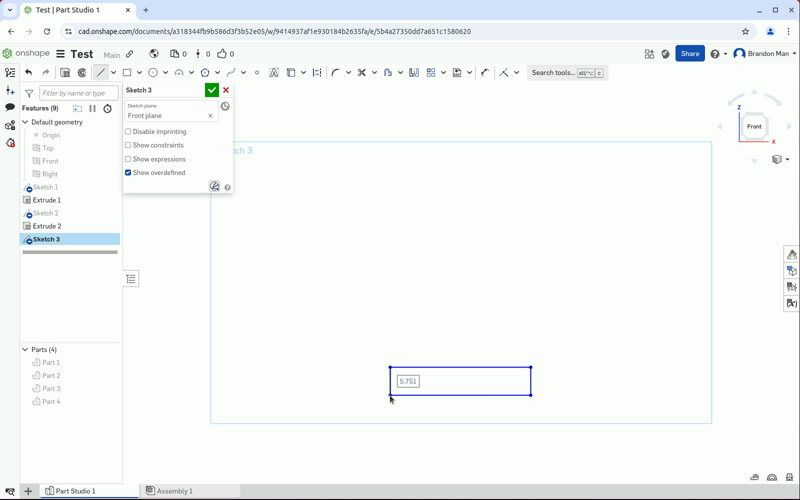
mouse_move(398, 379)
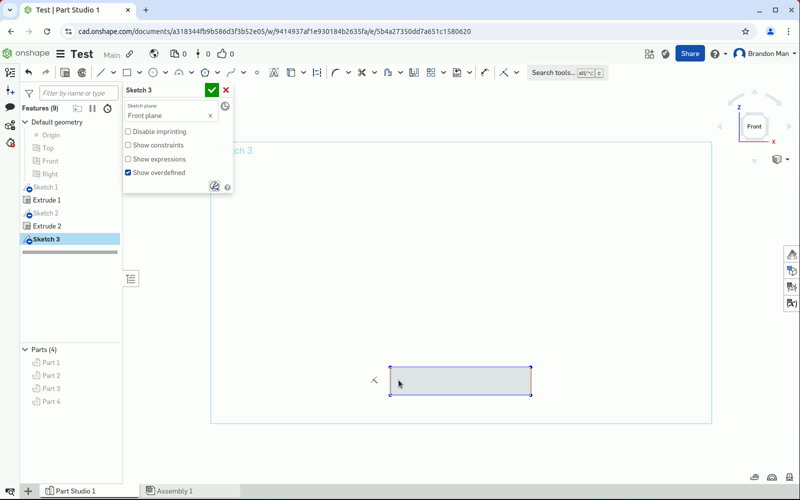
click(398, 379)
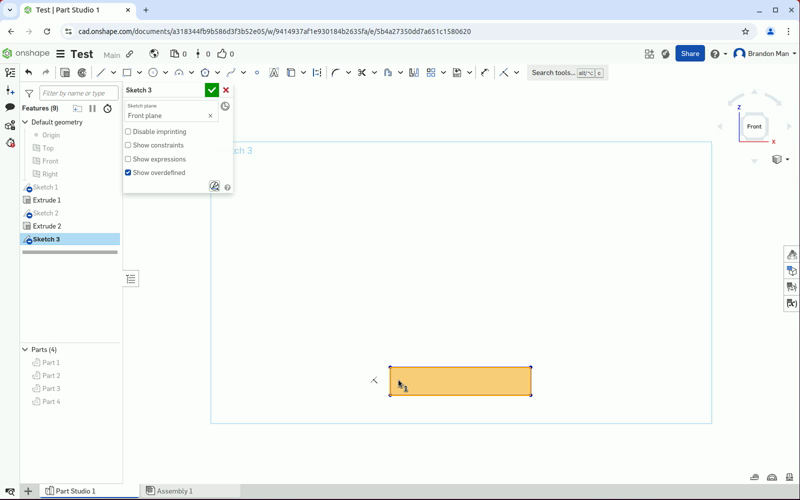
mouse_move(73, 352)
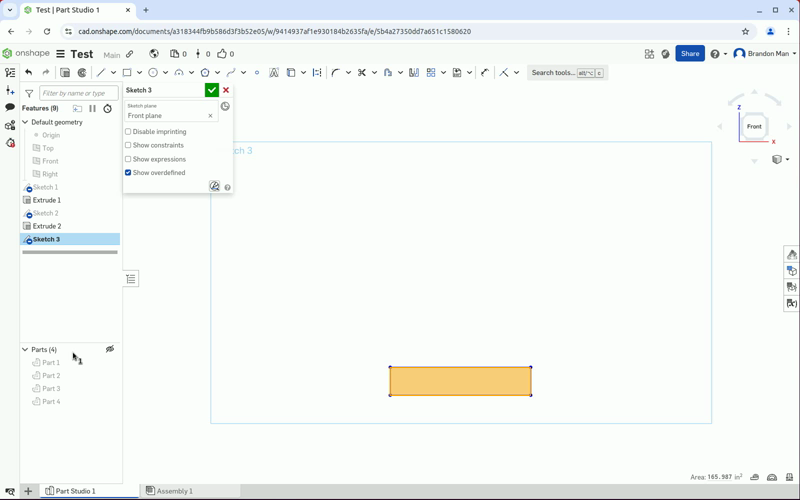
key(shift+y)
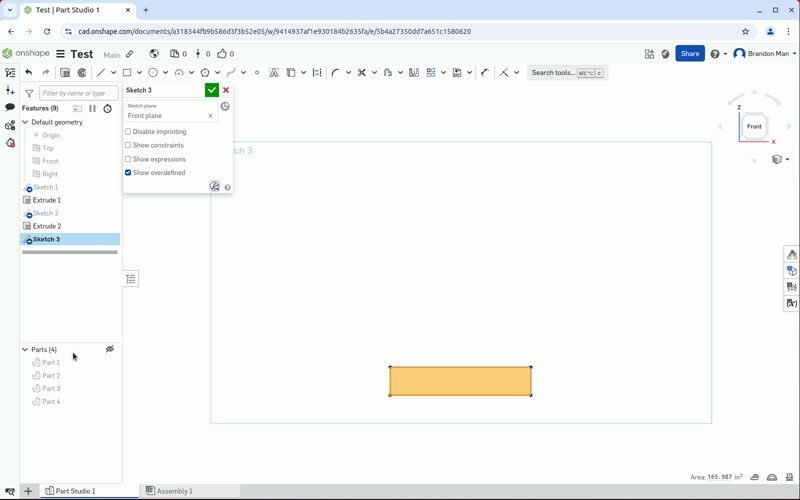
key(shift+e)
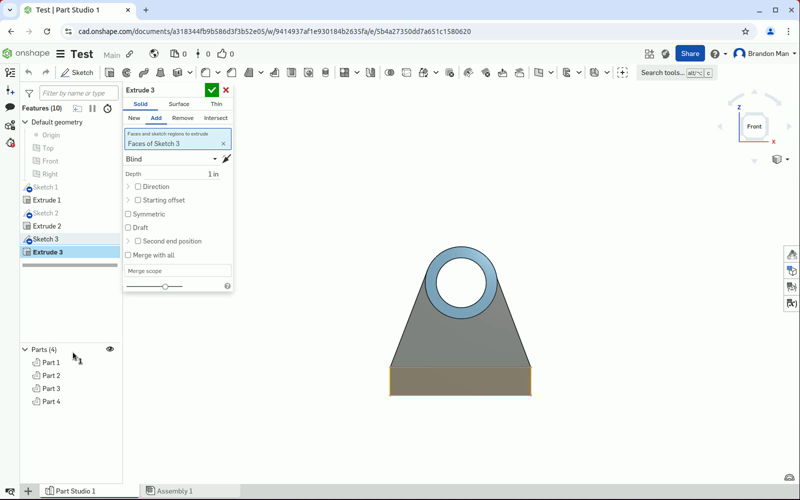
mouse_move(143, 106)
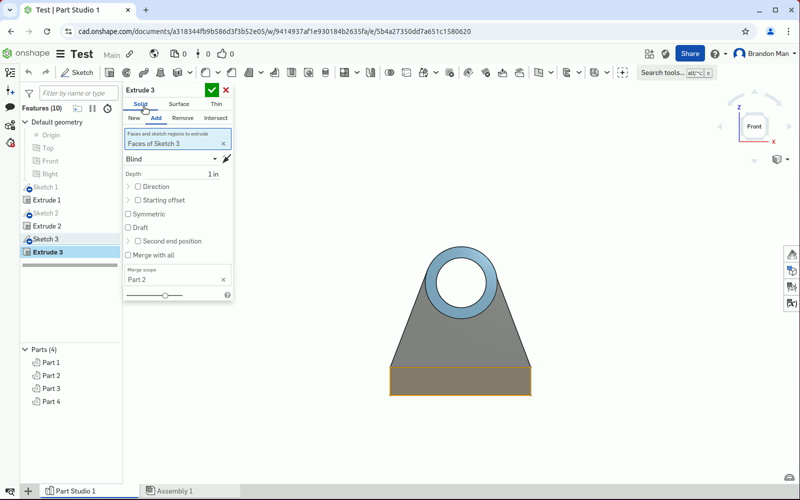
click(143, 106)
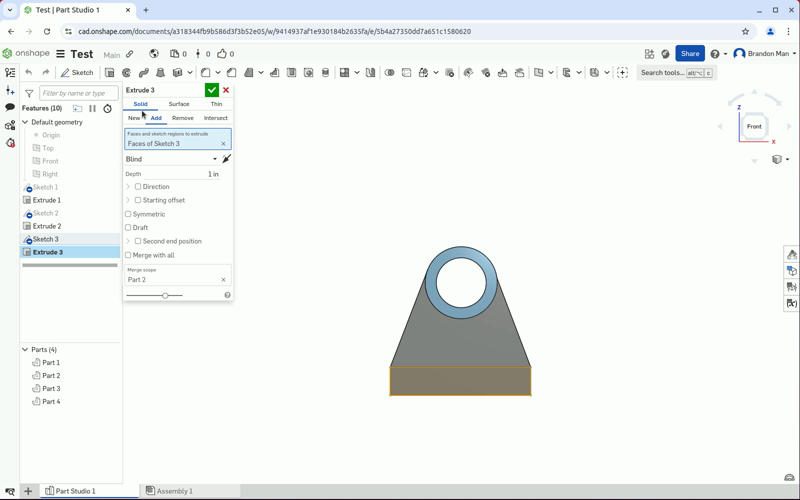
mouse_move(137, 120)
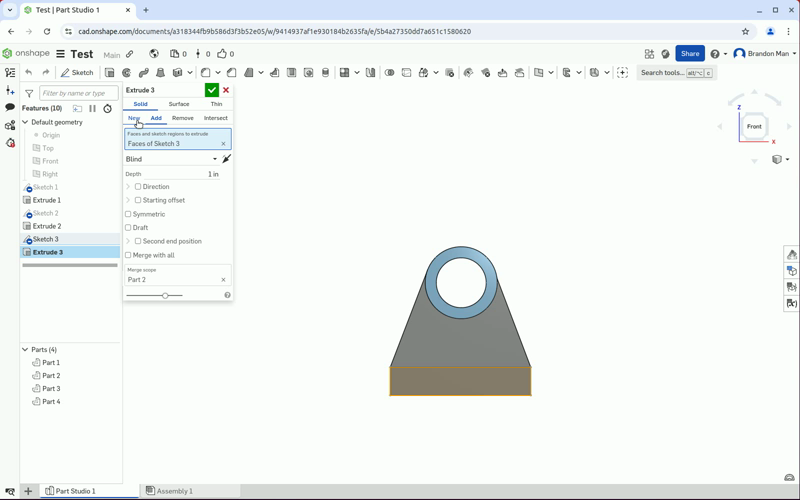
click(137, 120)
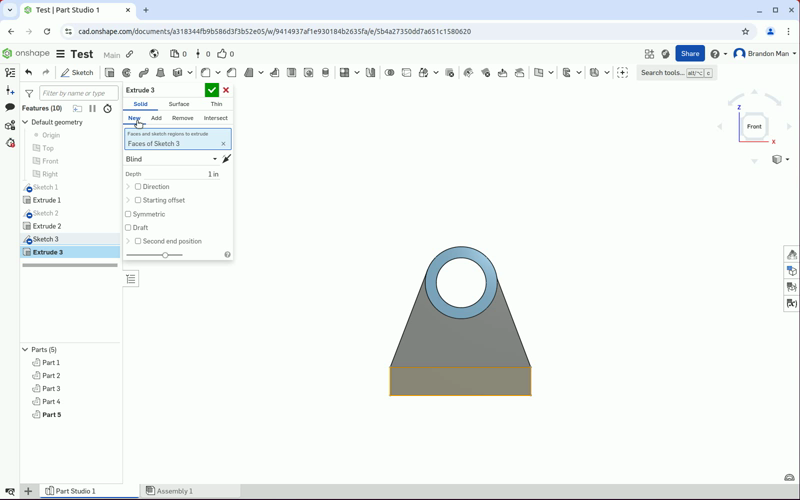
key(tab, 4)
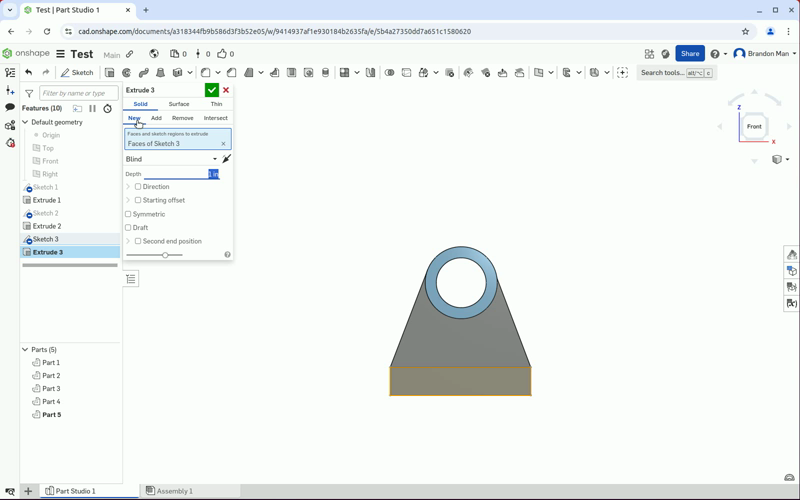
text(17.331)
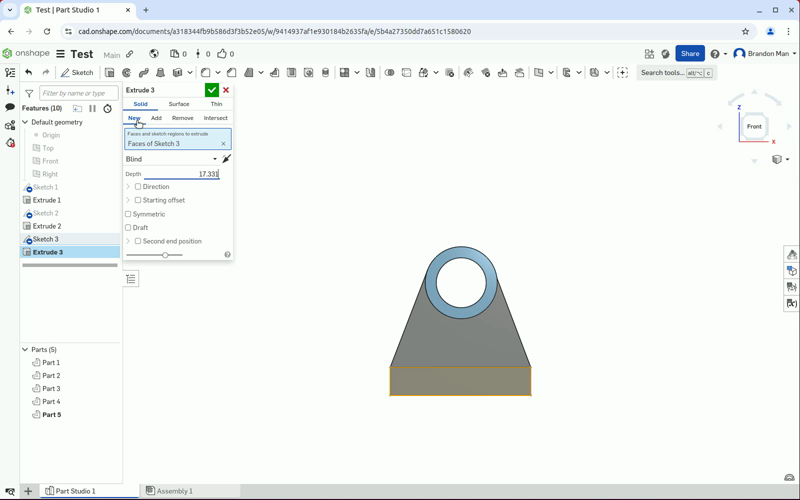
key(enter)
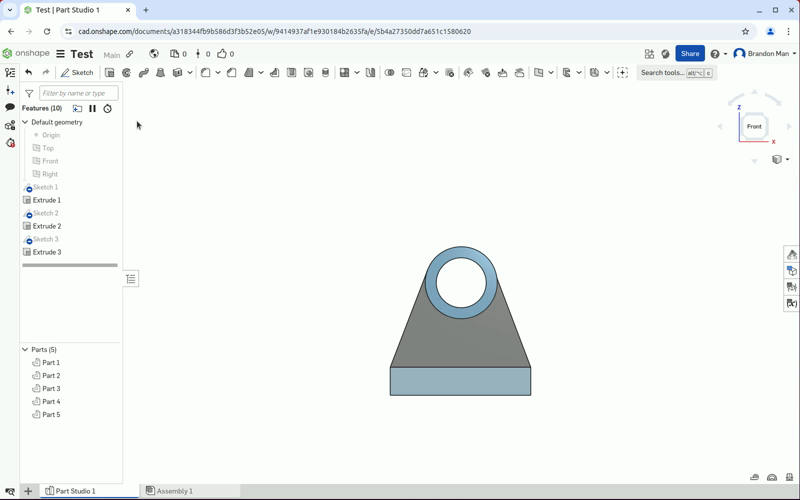
key(shift+h)
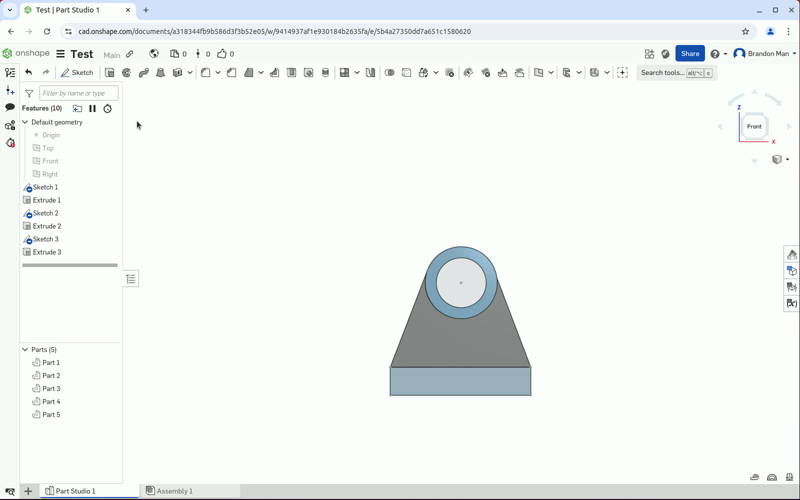
key(shift+h)
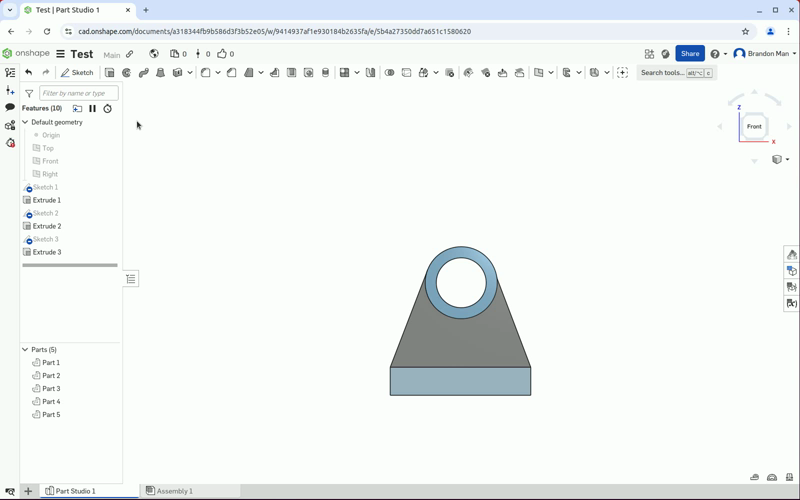
mouse_move(73, 189)
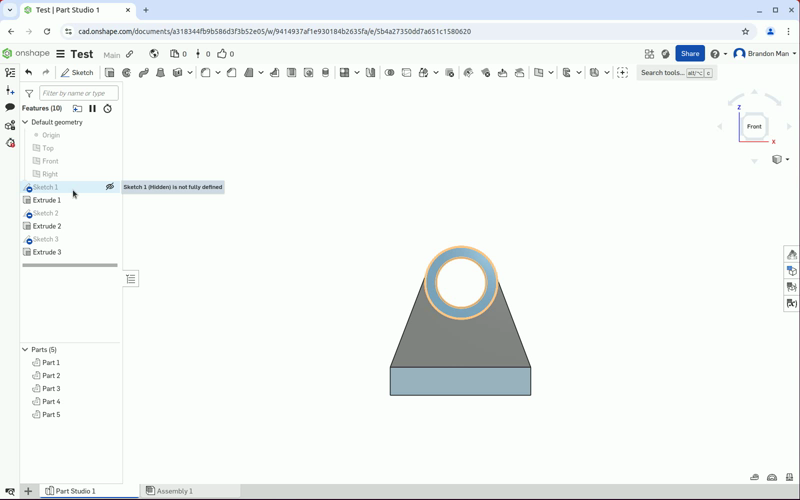
click(73, 189)
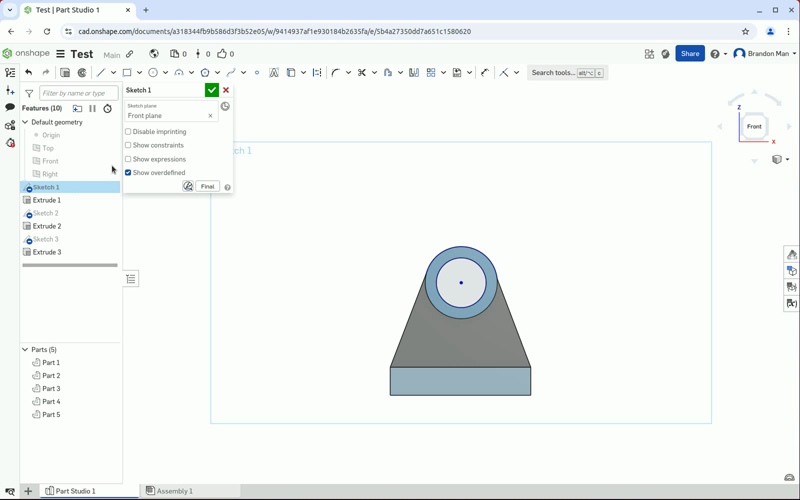
mouse_move(229, 92)
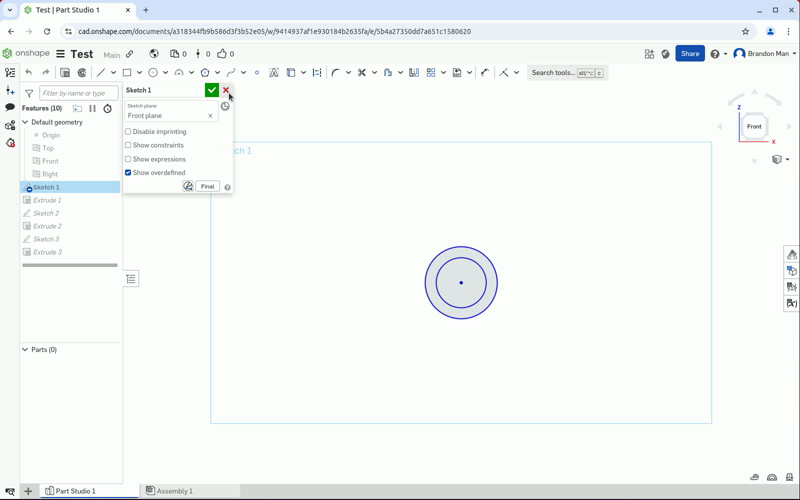
click(229, 92)
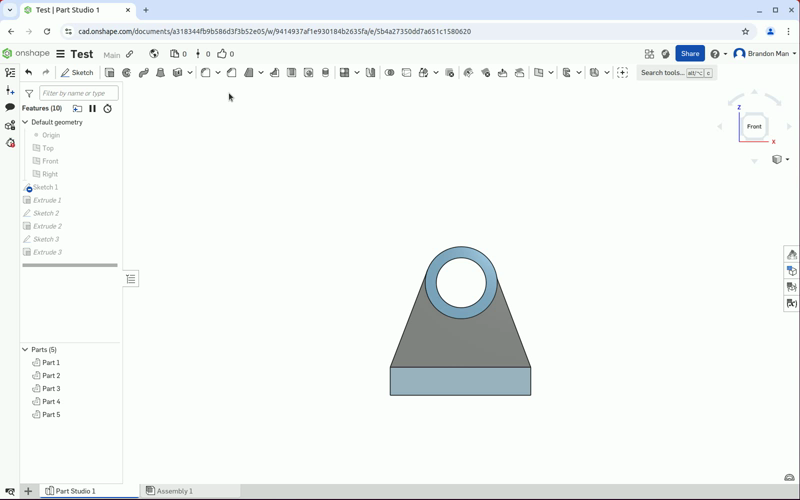
mouse_move(541, 75)
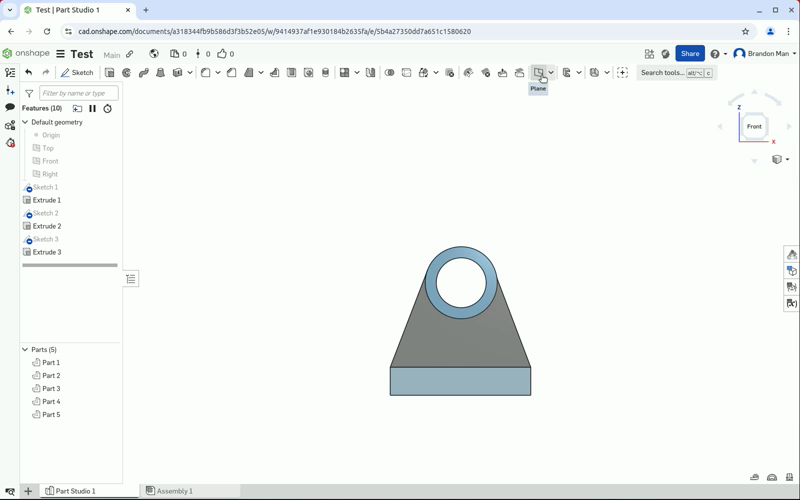
click(541, 75)
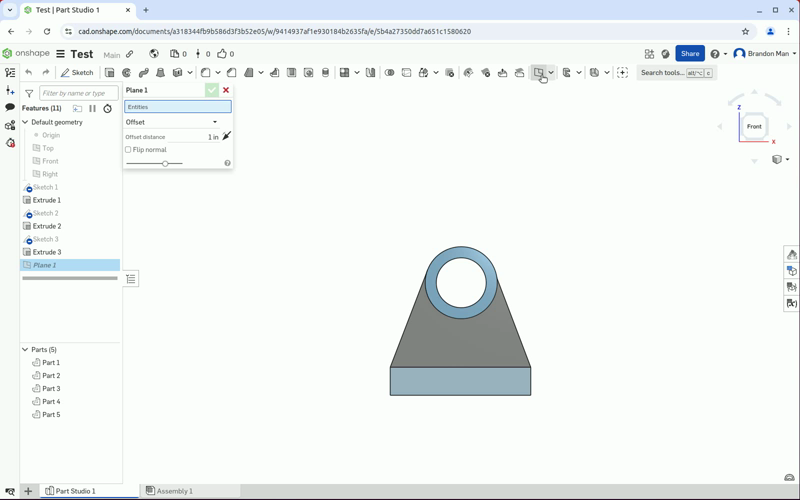
mouse_move(73, 163)
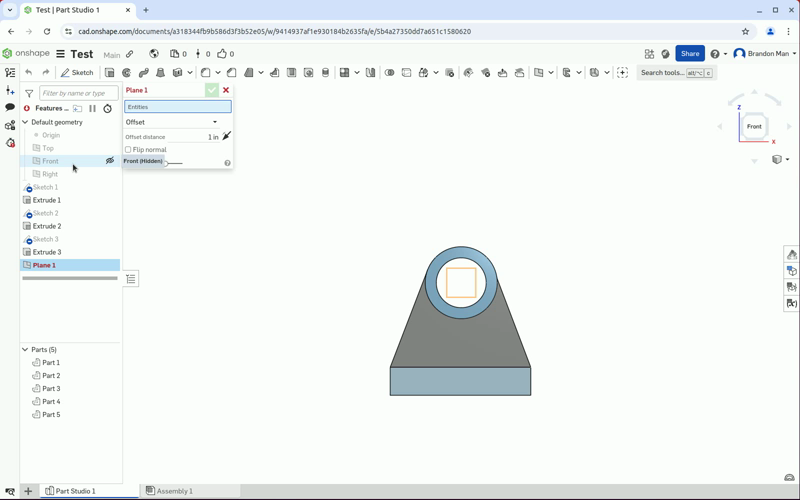
click(73, 163)
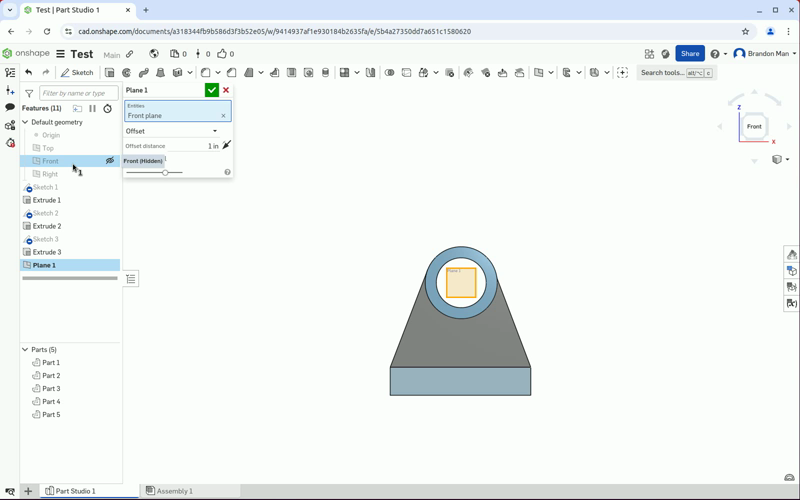
key(tab, 2)
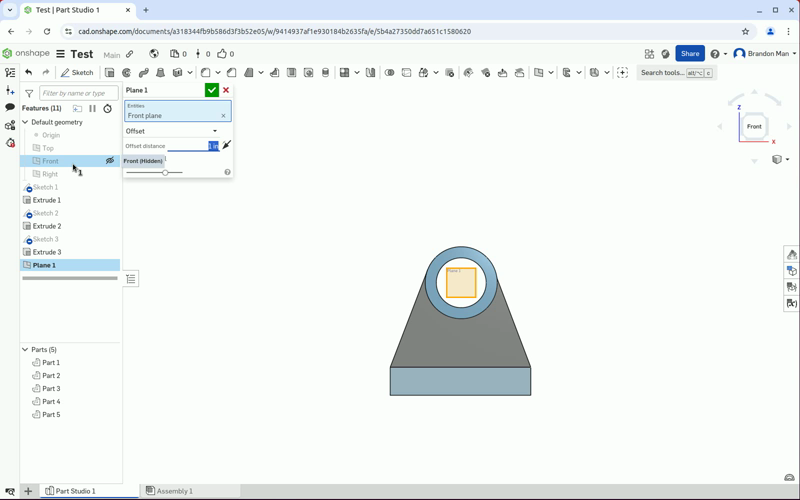
text(2.157)
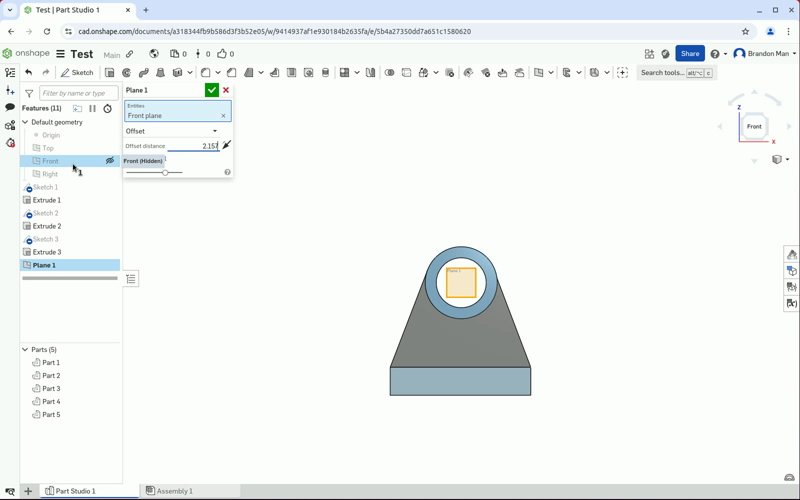
key(enter, 2)
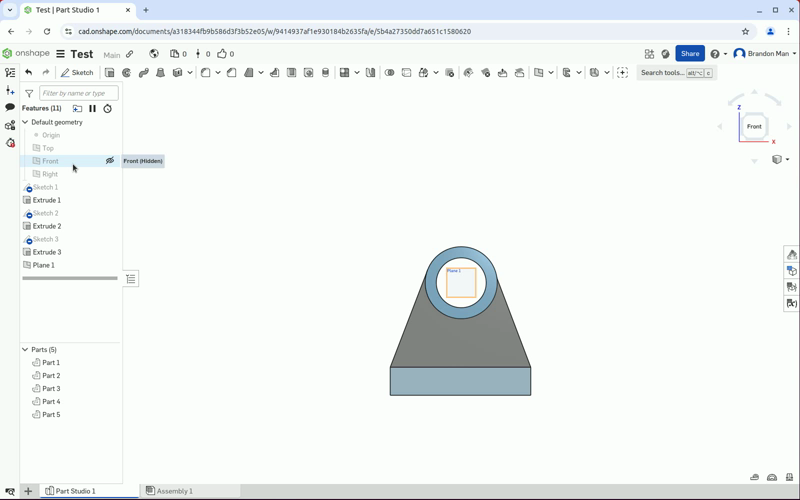
key(shift+s)
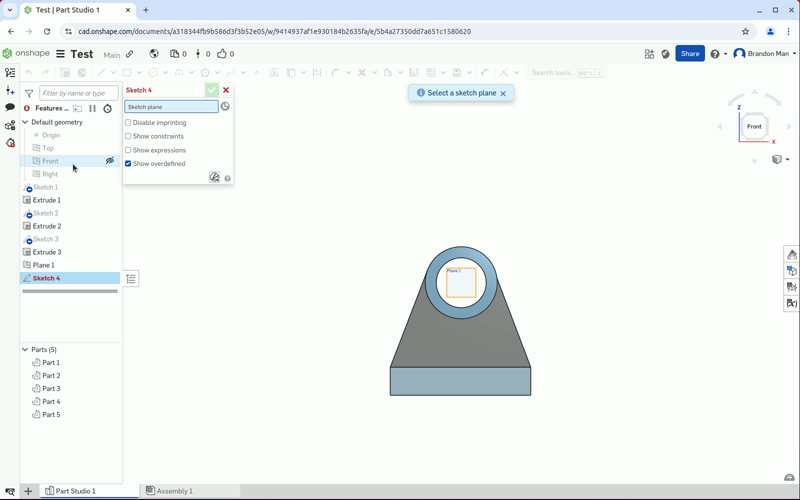
mouse_move(73, 267)
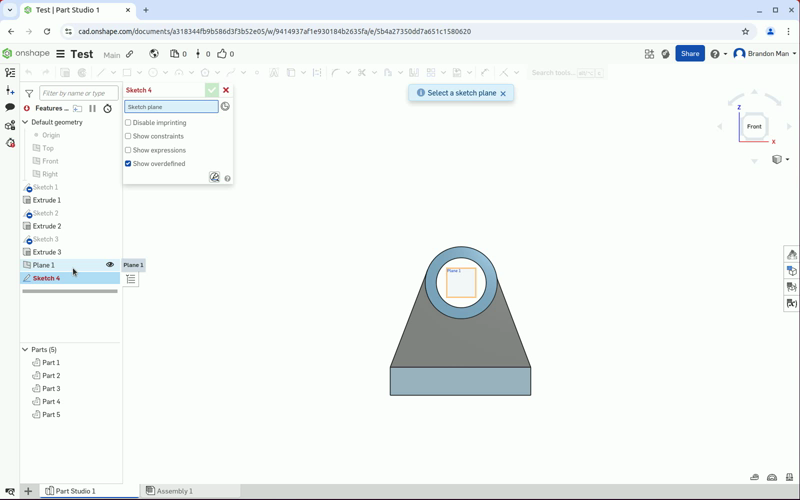
click(73, 267)
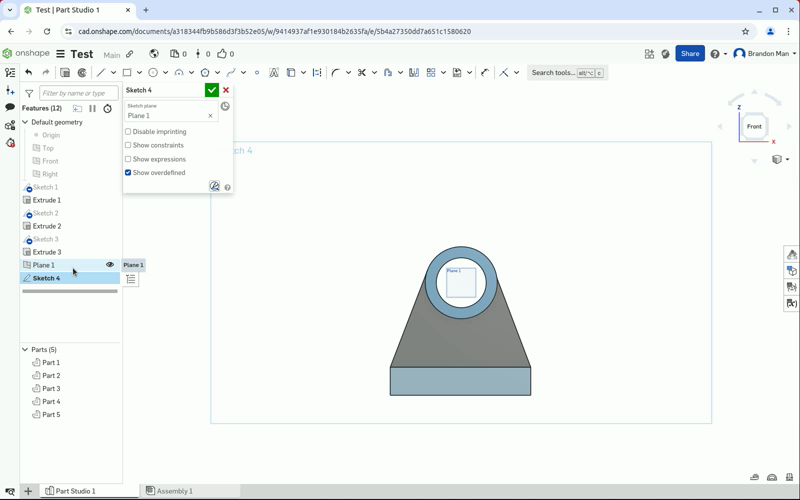
mouse_move(73, 352)
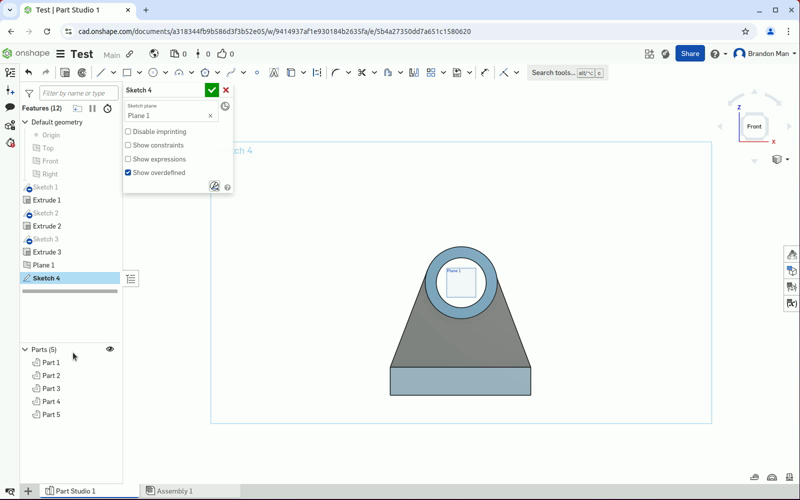
key(y)
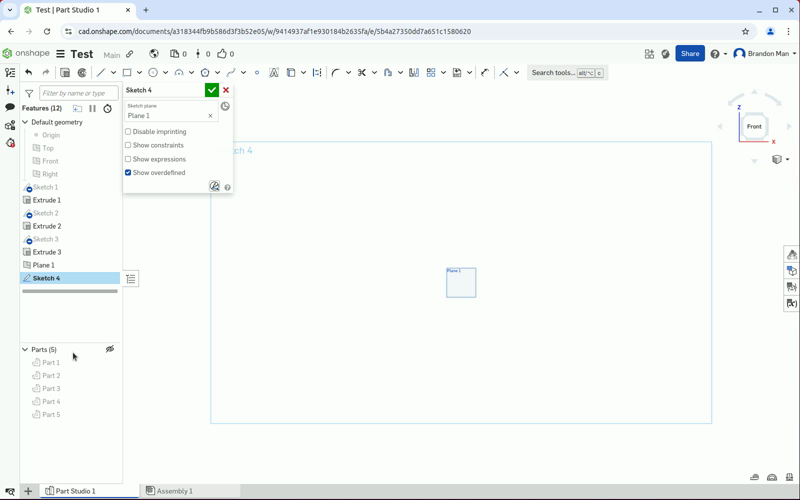
key(l)
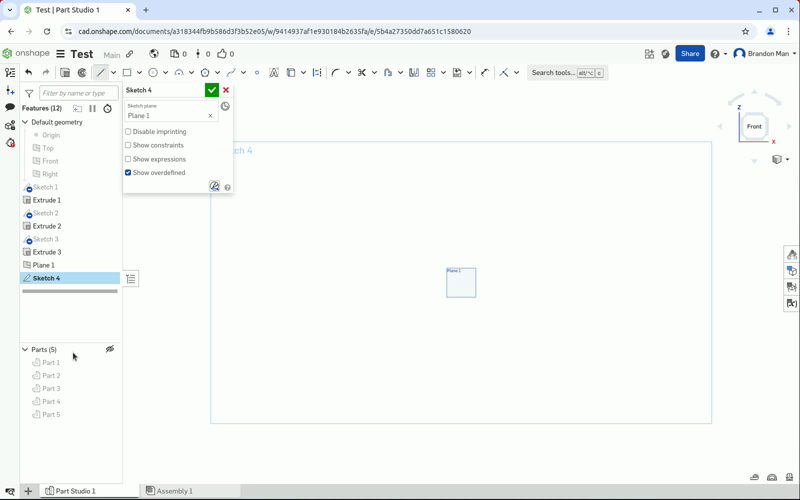
key_down(shift)
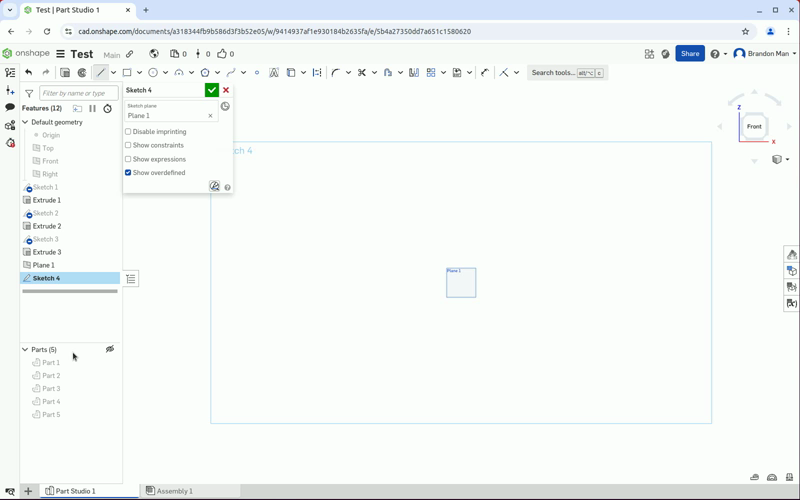
mouse_move(456, 367)
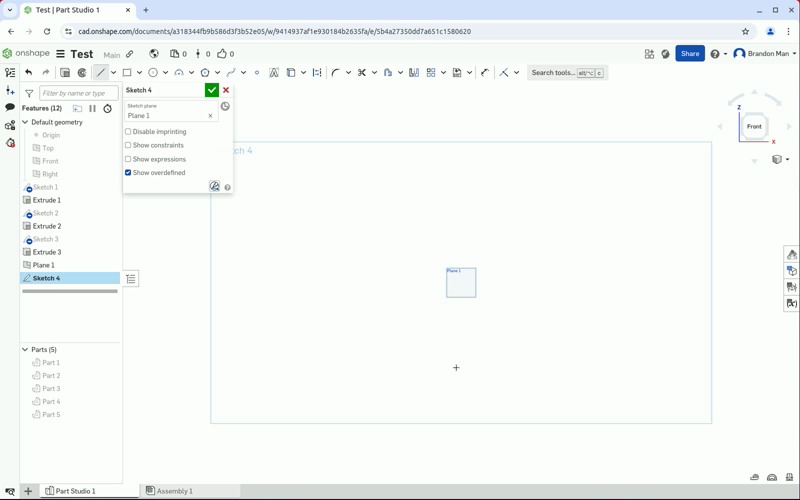
click(456, 367)
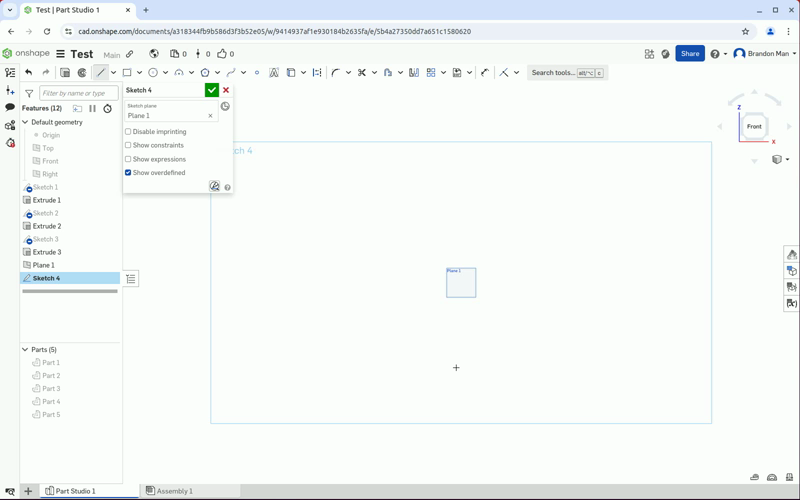
key_up(shift)
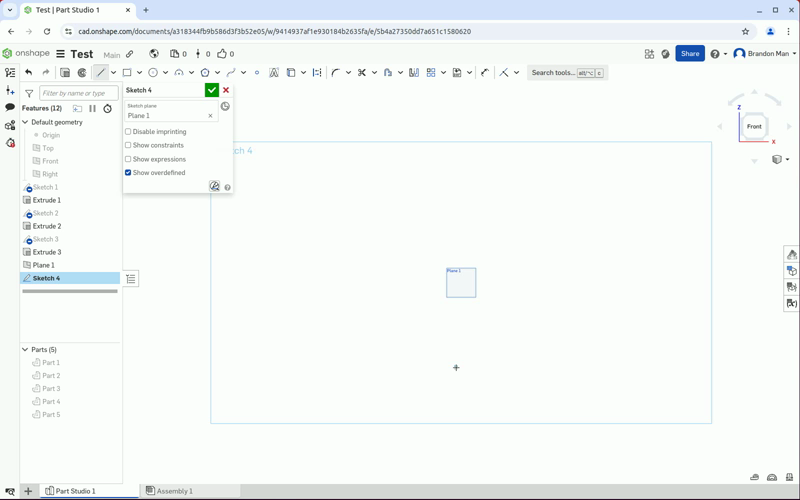
key_down(shift)
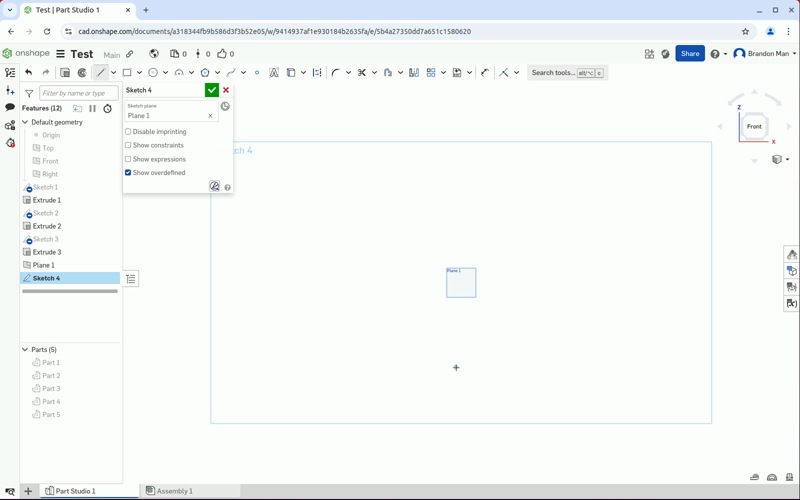
mouse_move(486, 367)
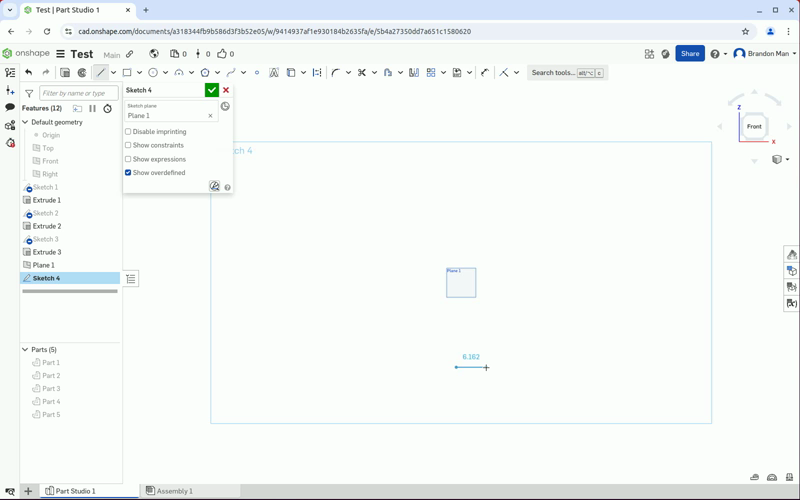
mouse_move(466, 367)
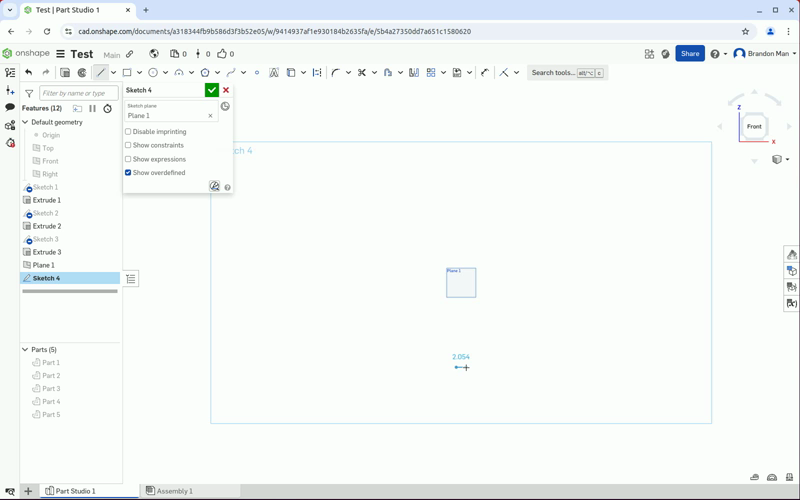
click(466, 367)
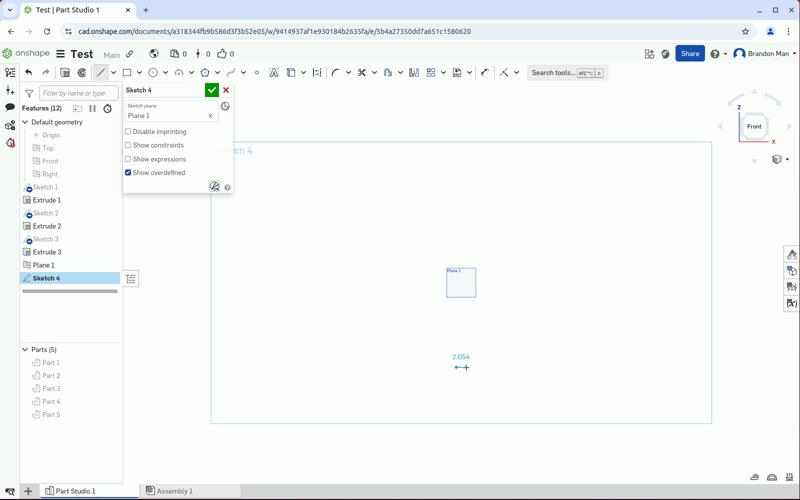
key_up(shift)
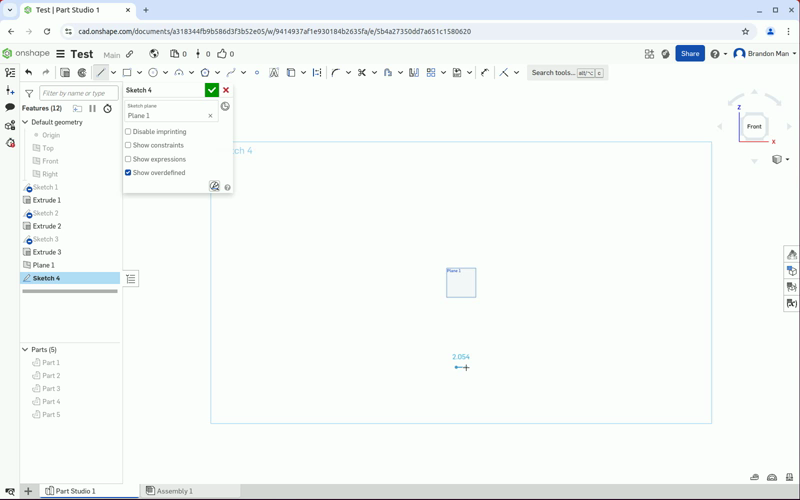
key_down(shift)
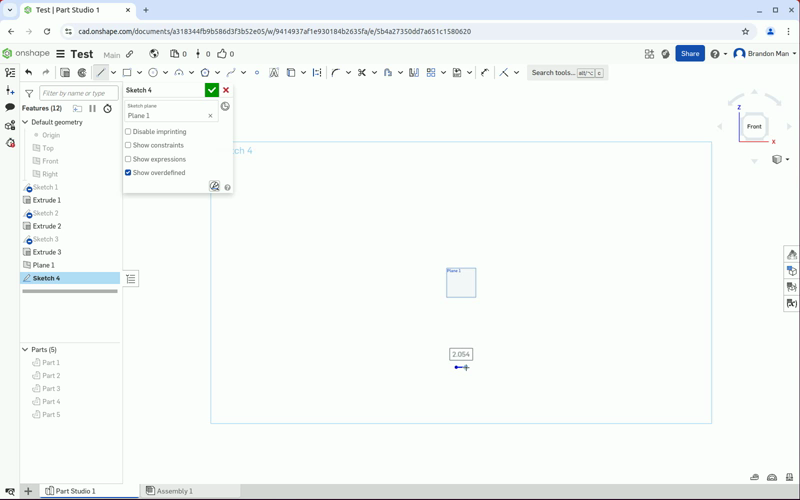
mouse_move(496, 367)
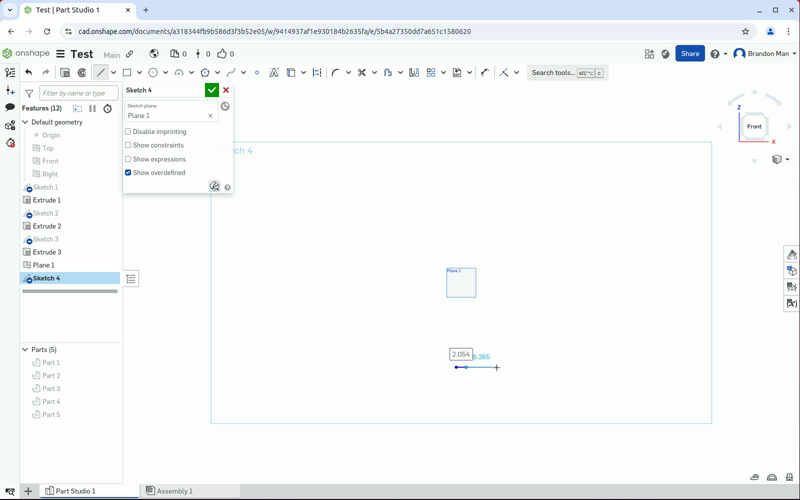
mouse_move(466, 317)
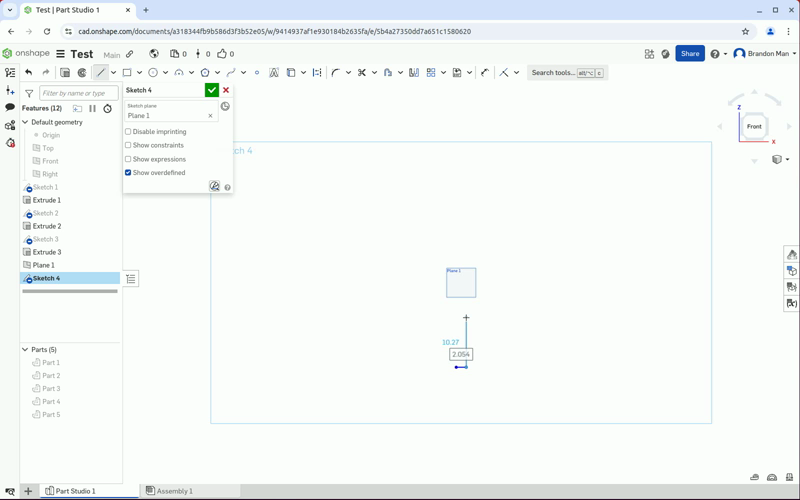
click(466, 317)
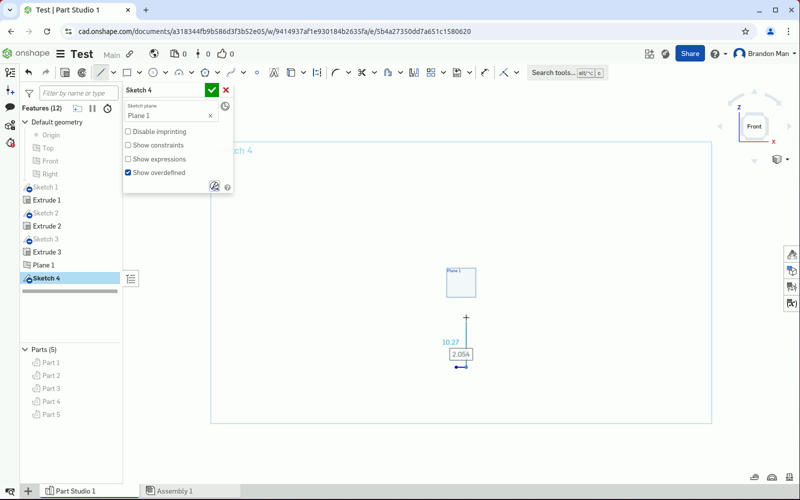
key_up(shift)
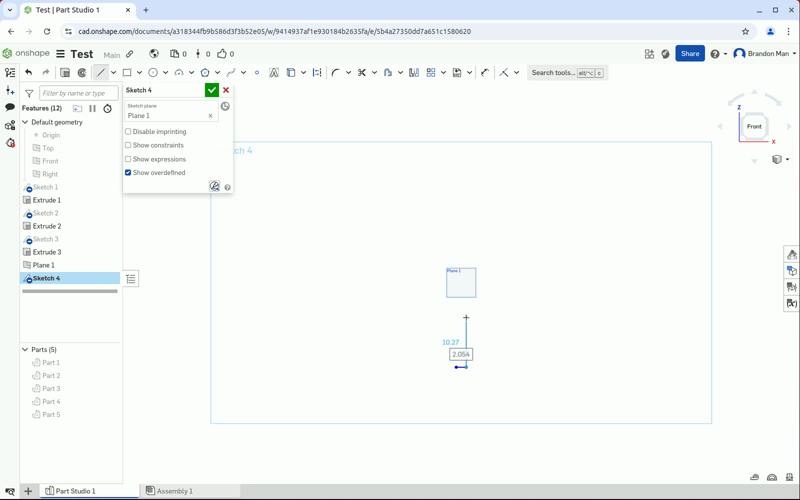
key(esc)
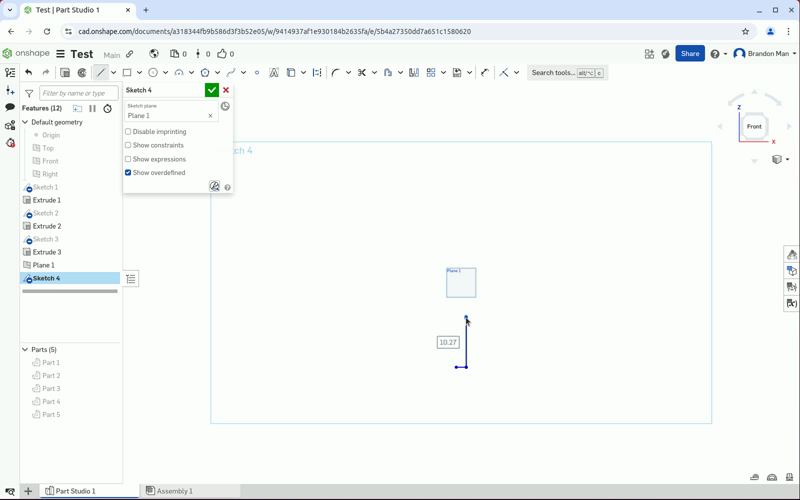
key(a)
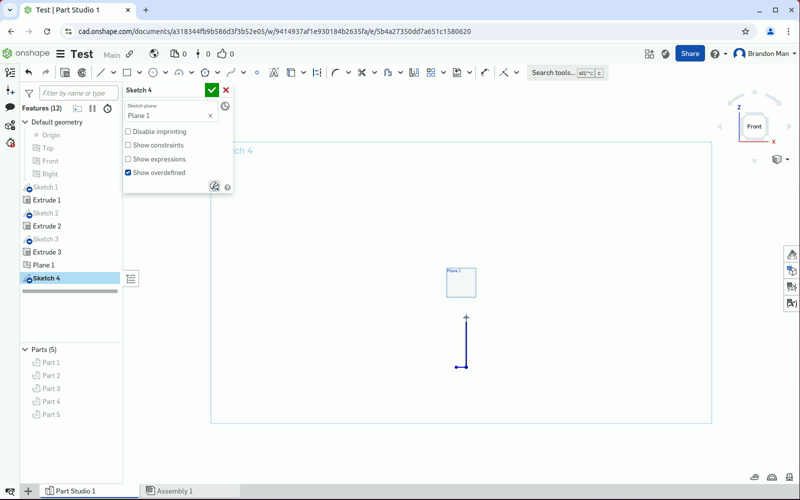
mouse_move(466, 317)
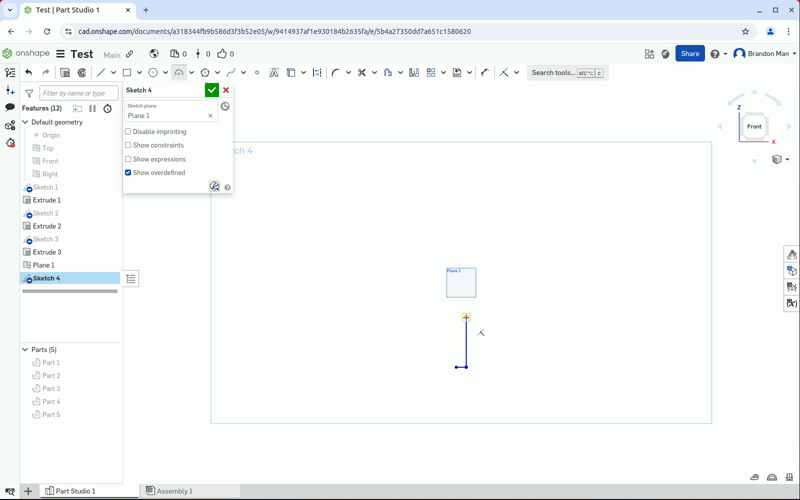
click(466, 317)
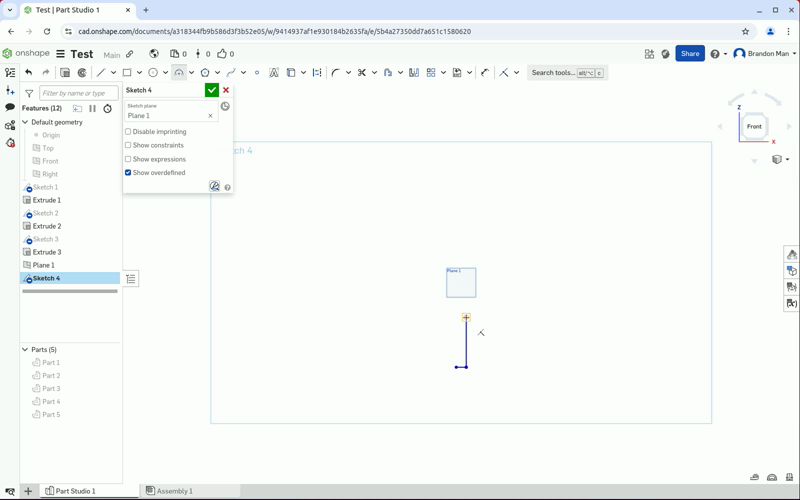
key_down(shift)
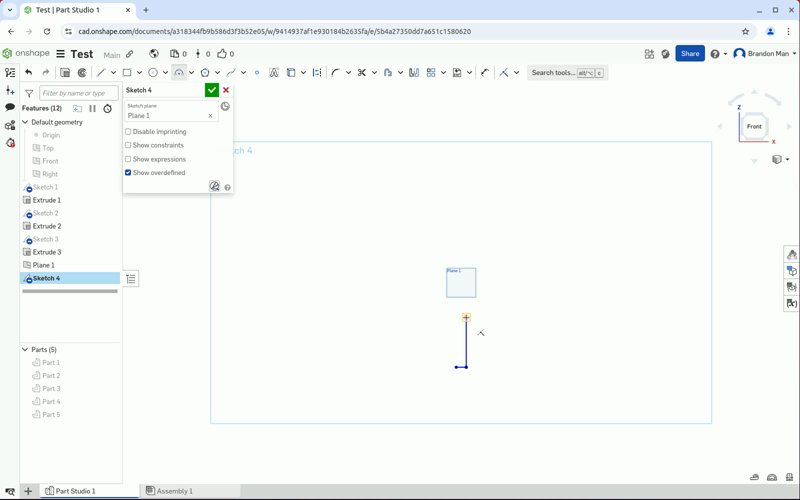
mouse_move(456, 317)
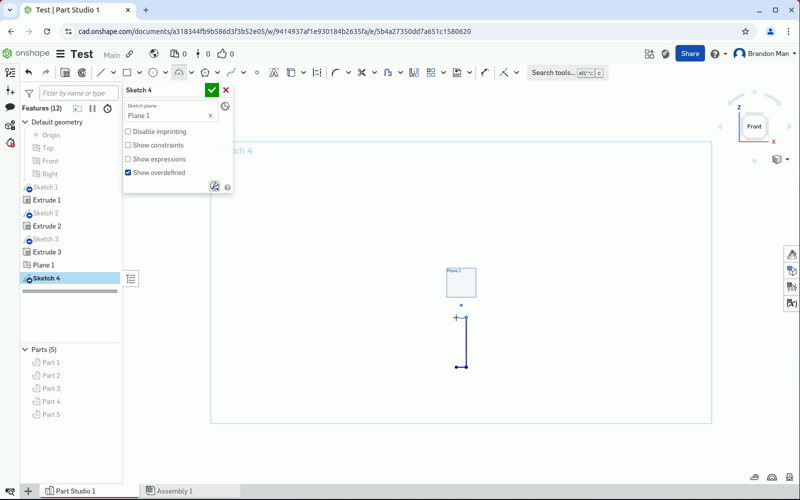
click(456, 317)
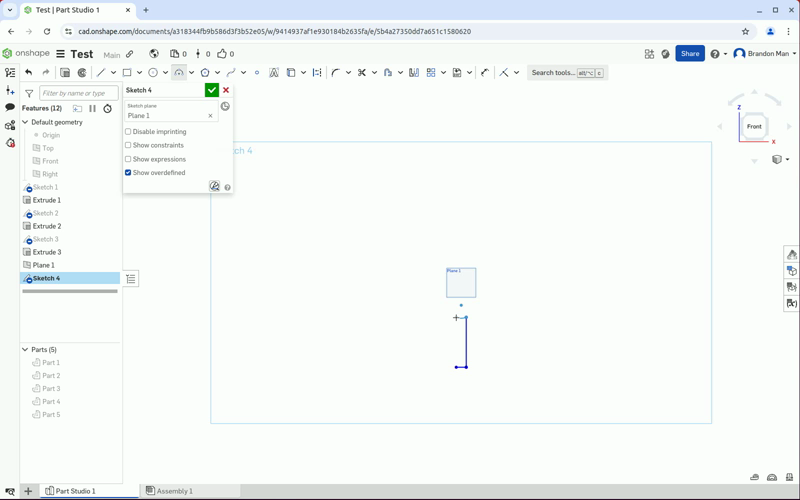
mouse_move(461, 318)
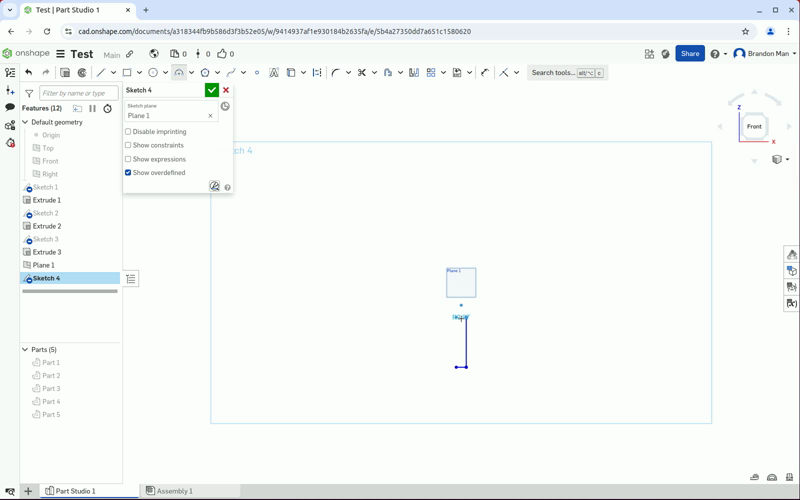
click(461, 318)
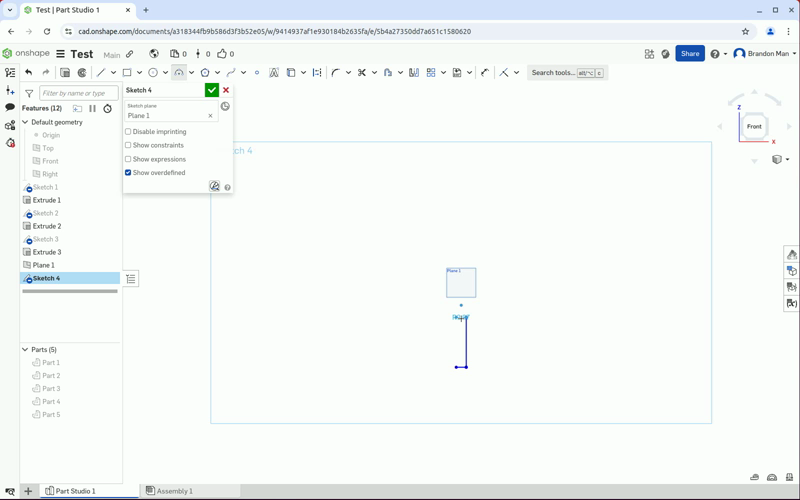
key_up(shift)
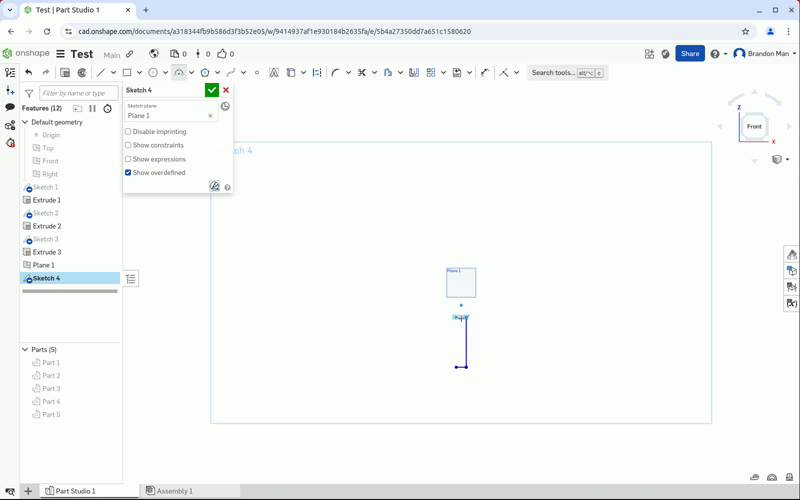
key(esc)
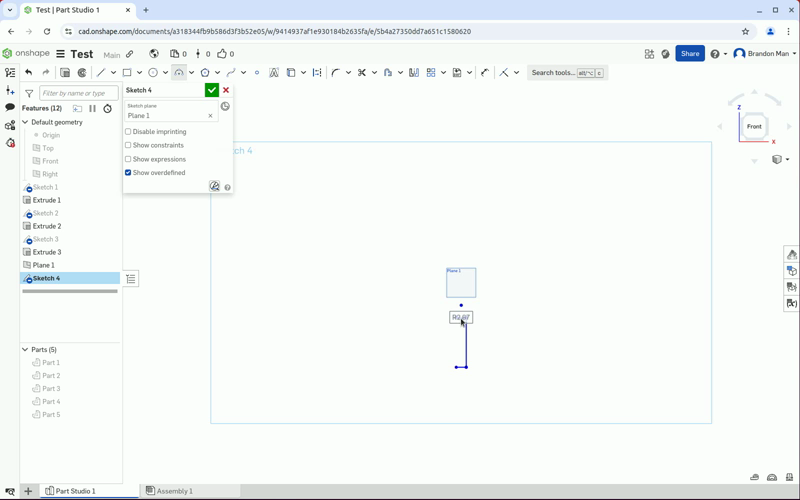
key(l)
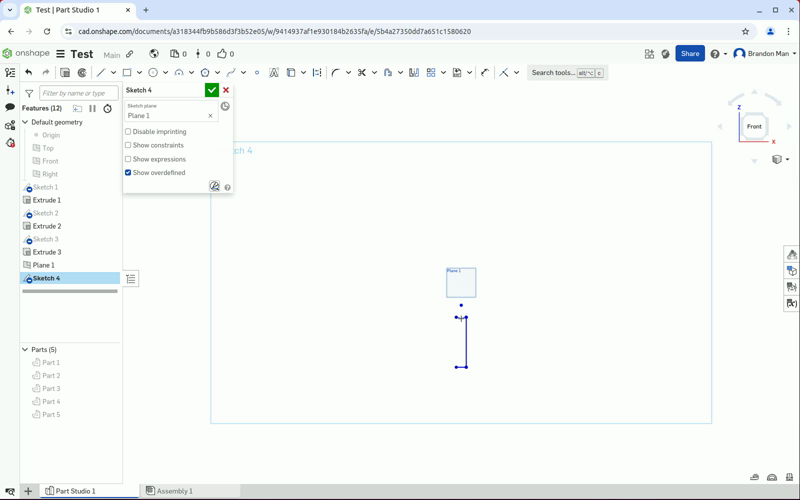
mouse_move(456, 317)
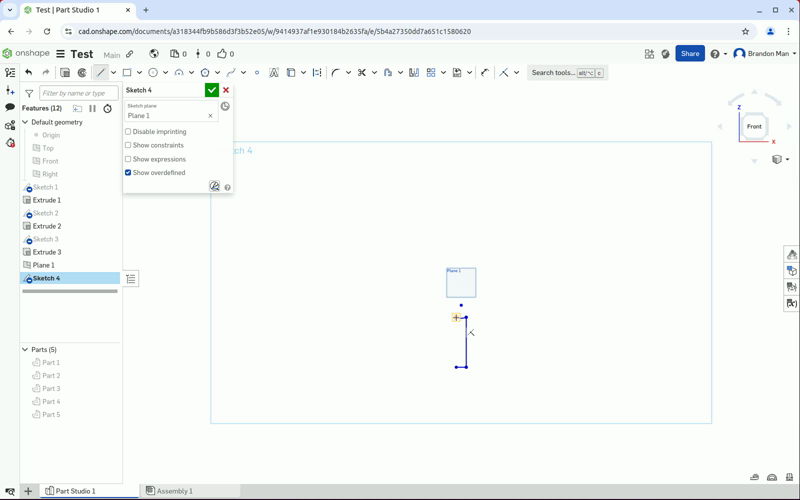
click(456, 317)
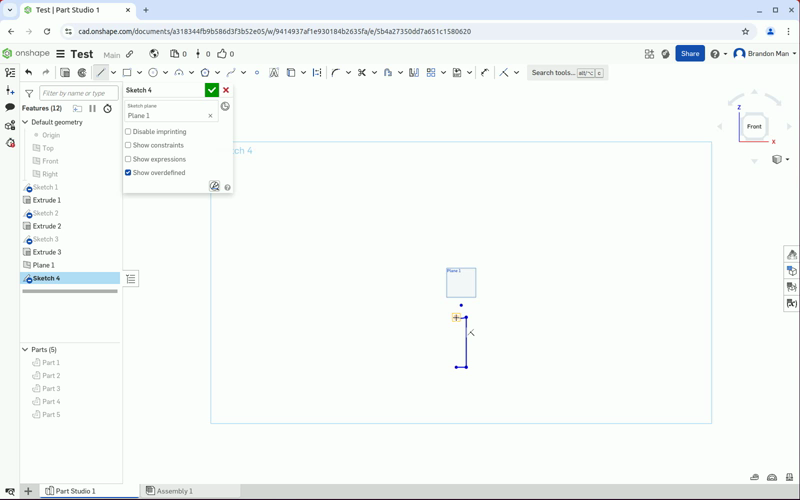
mouse_move(486, 317)
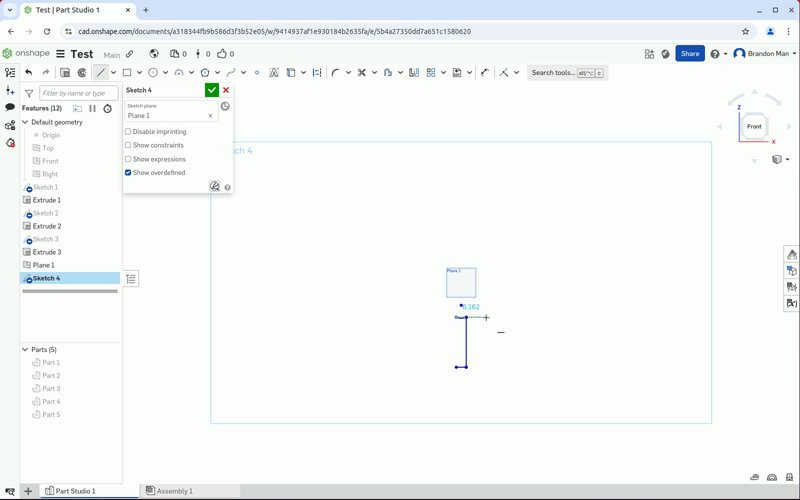
key_down(shift)
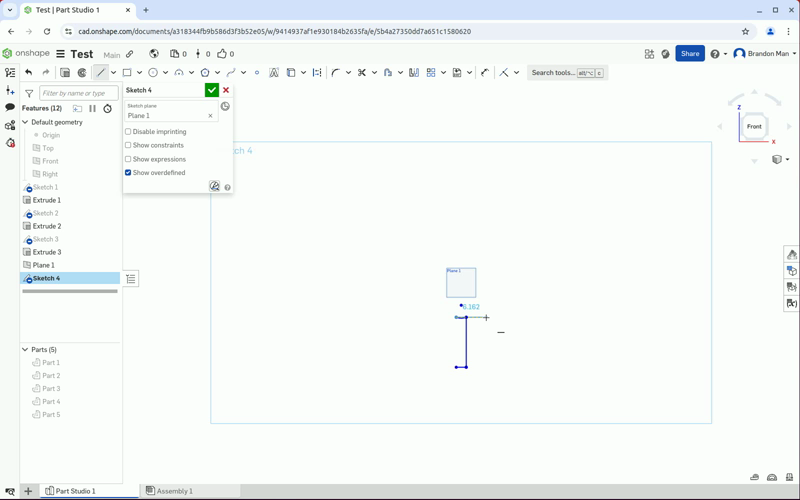
mouse_move(456, 367)
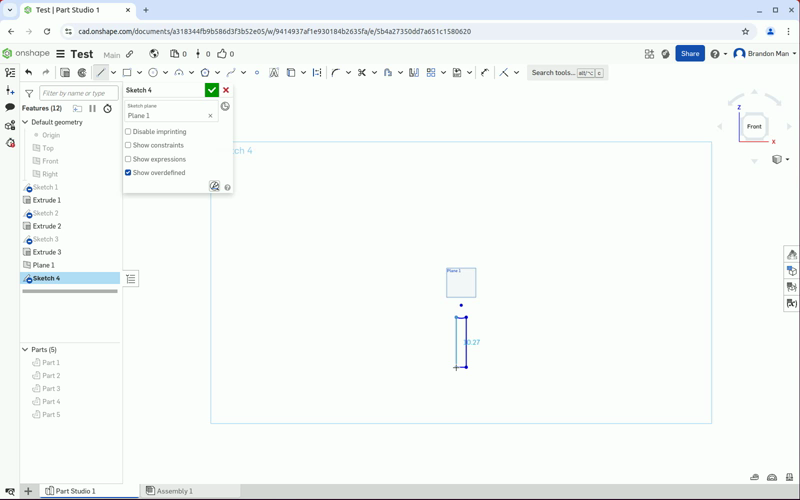
key_up(shift)
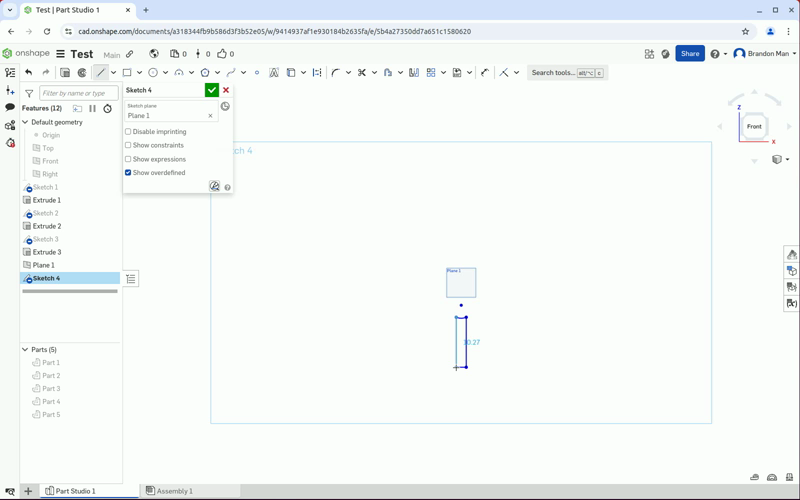
click(456, 367)
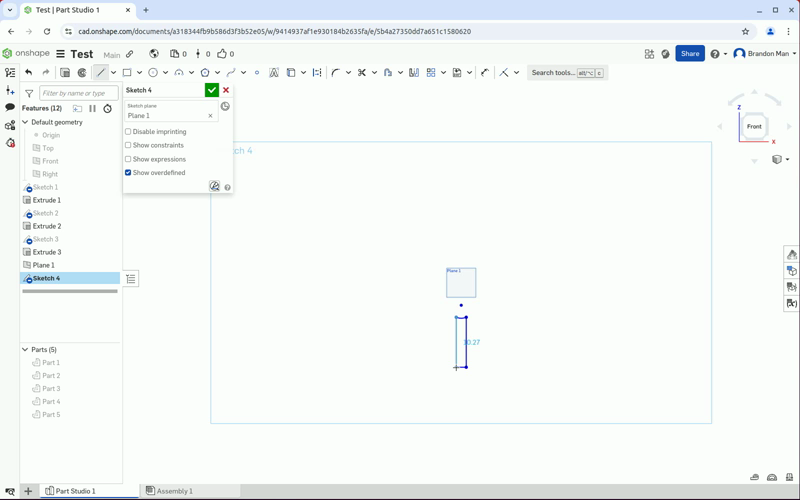
key(esc)
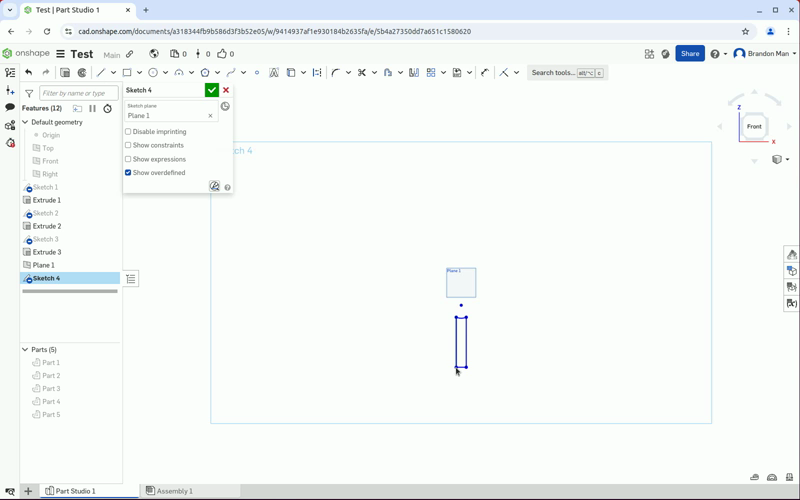
mouse_move(465, 318)
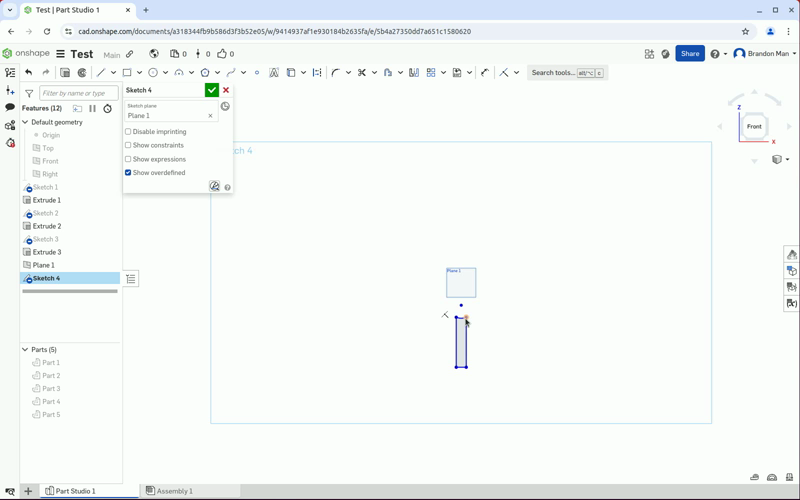
scroll(6)
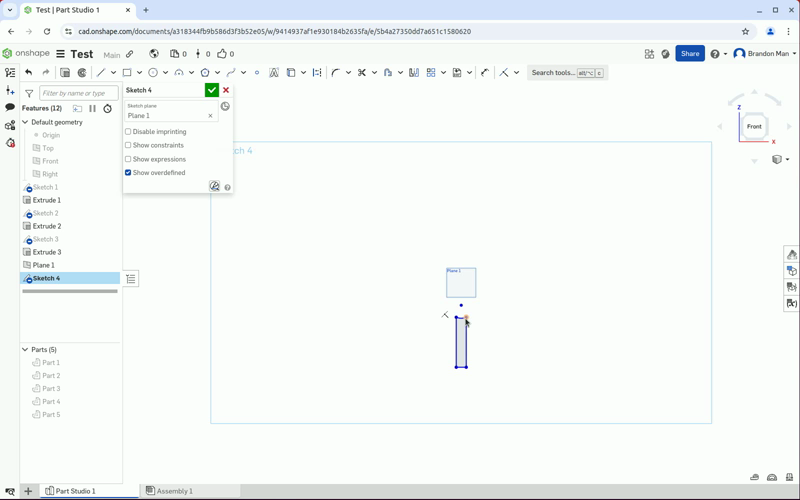
scroll(6)
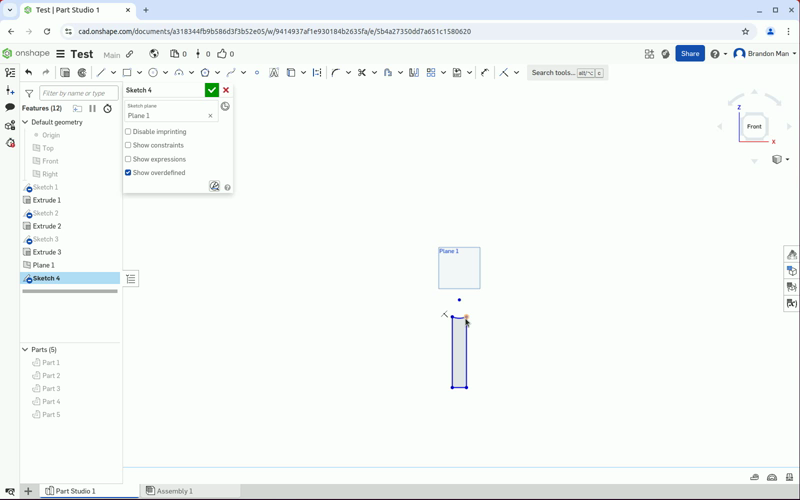
scroll(6)
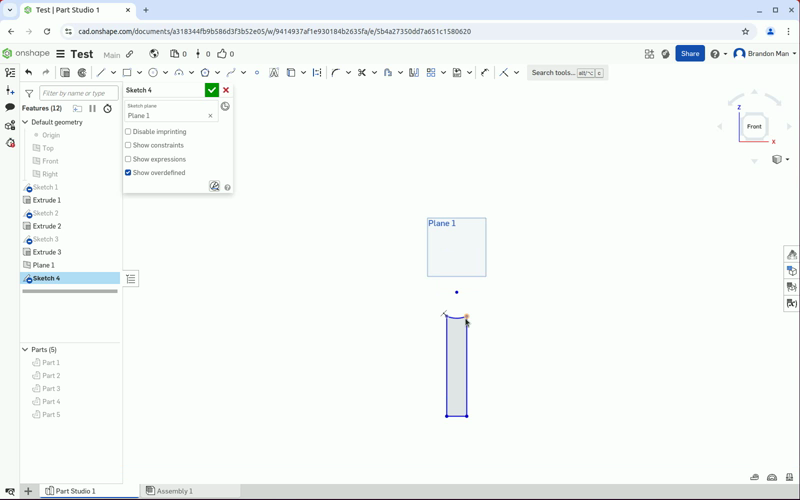
scroll(6)
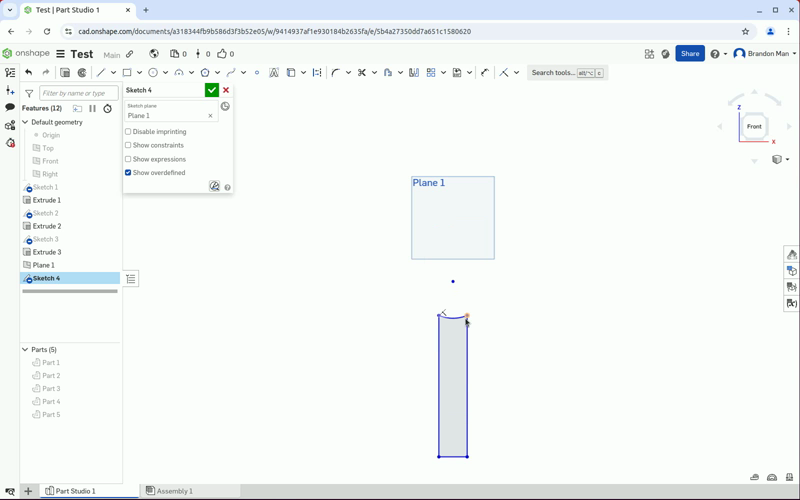
scroll(6)
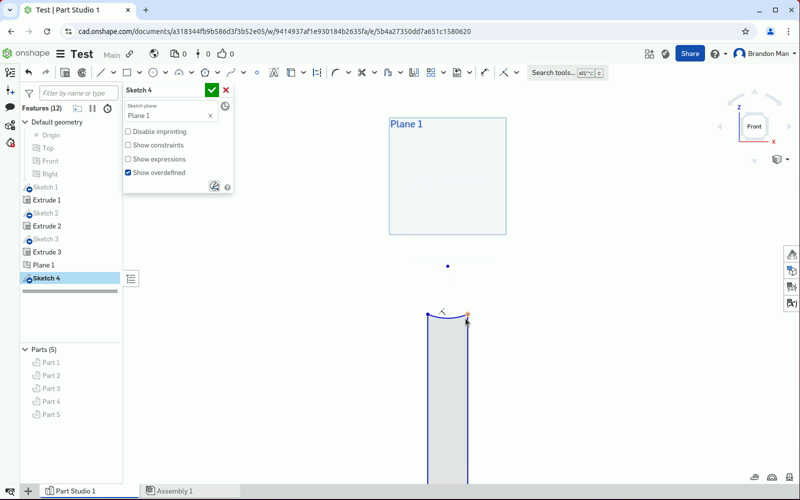
scroll(6)
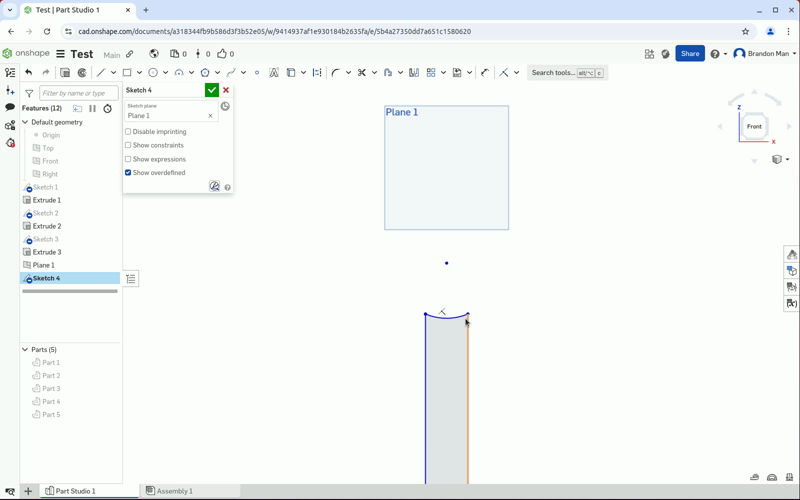
scroll(6)
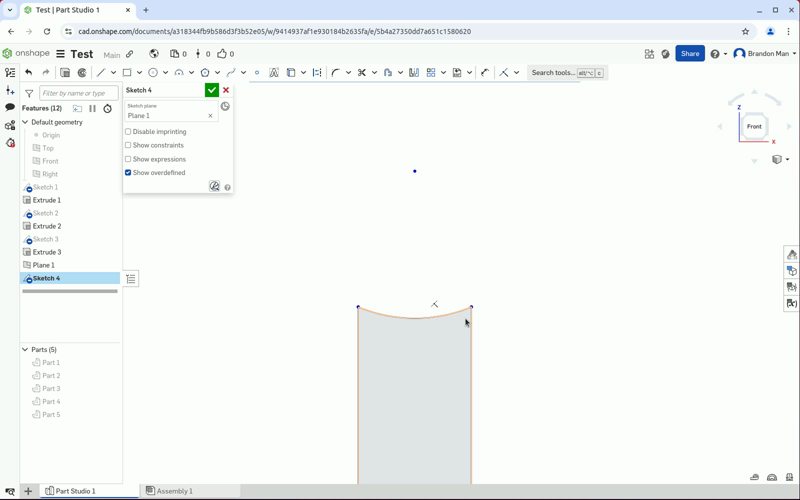
click(465, 318)
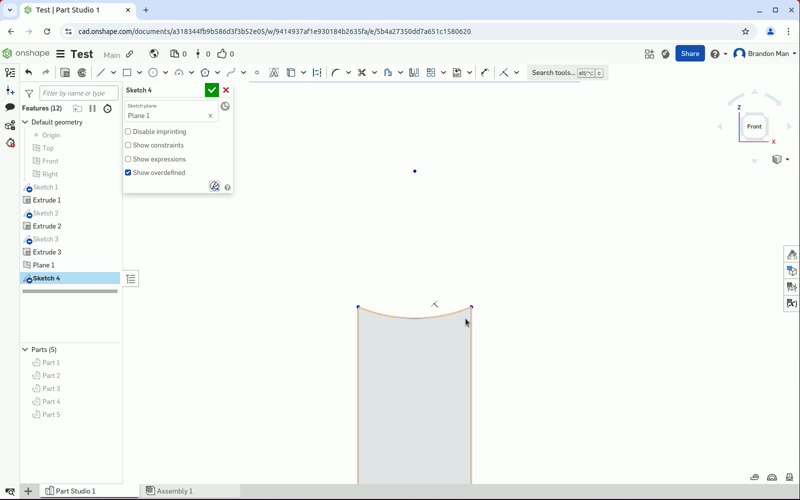
scroll(-6)
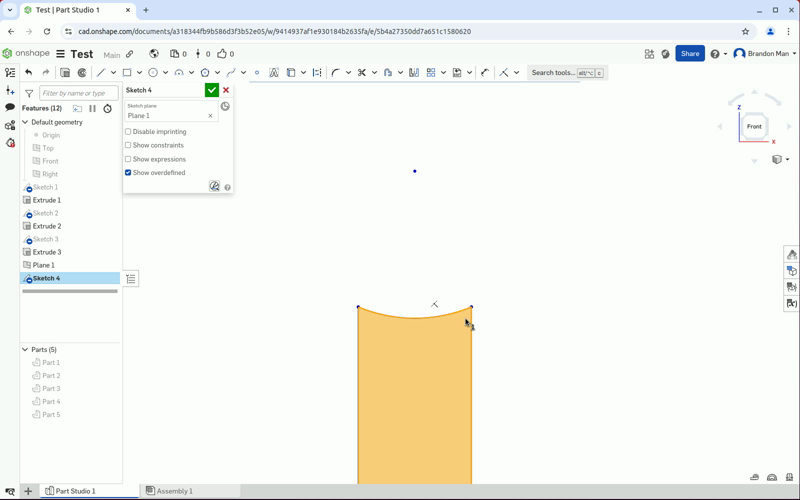
scroll(-6)
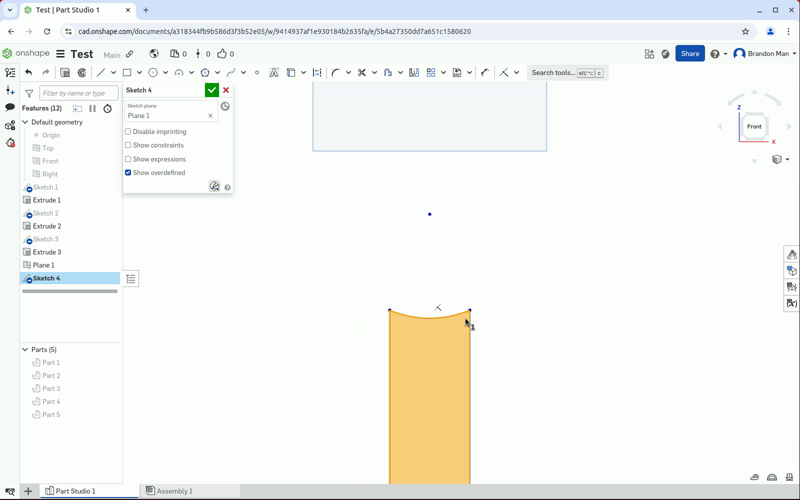
scroll(-6)
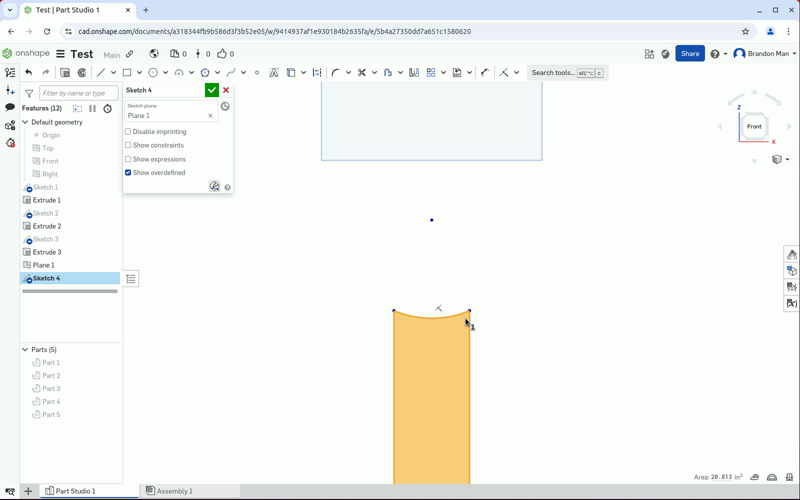
scroll(-6)
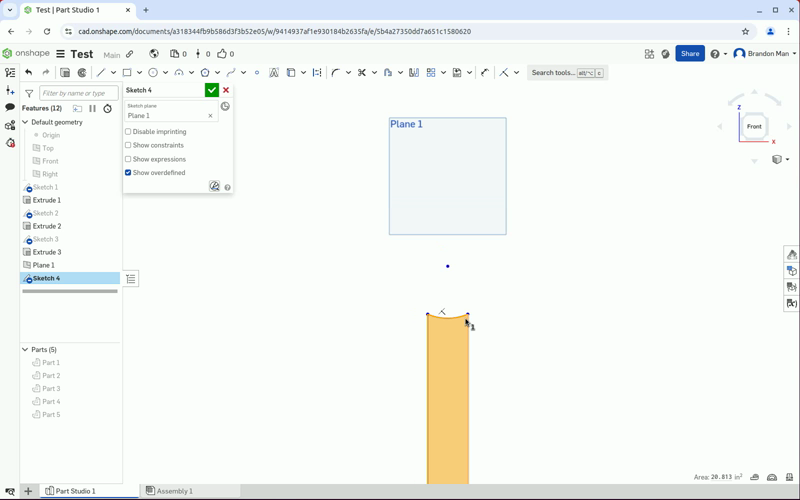
scroll(-6)
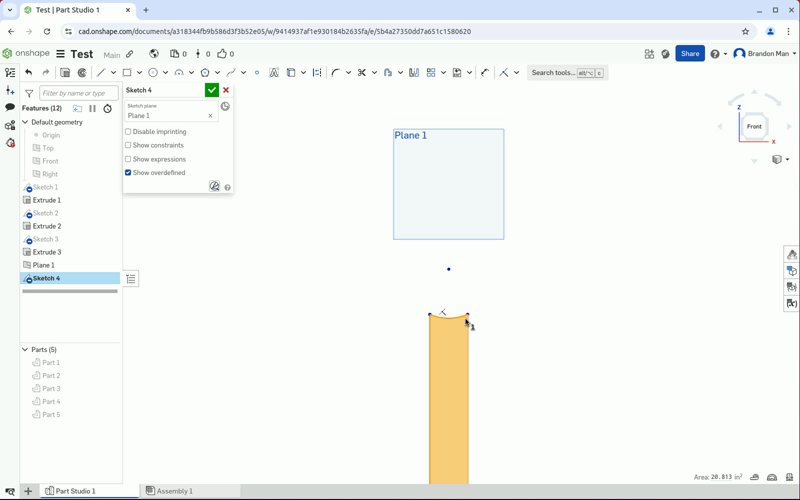
scroll(-6)
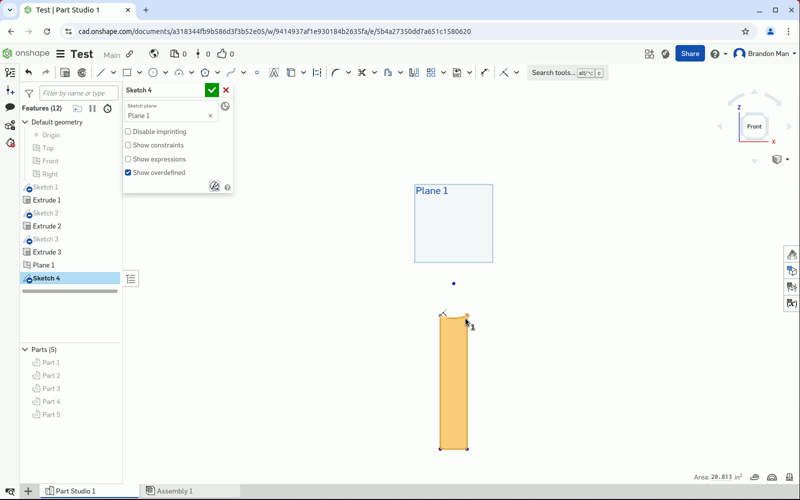
scroll(-6)
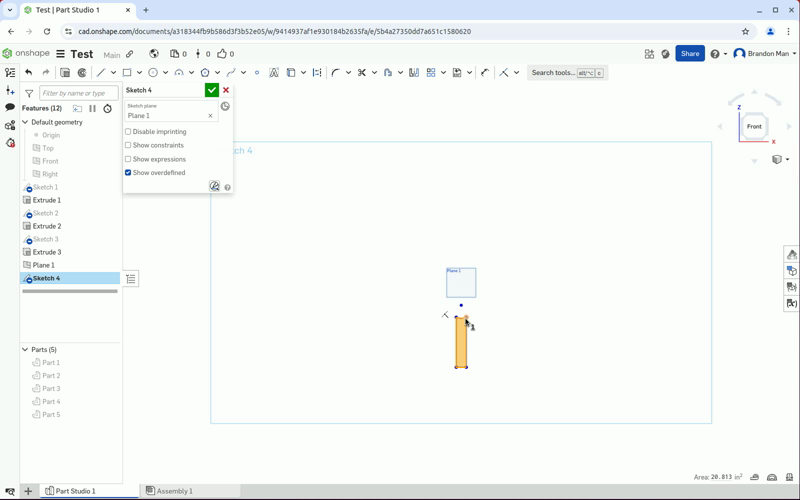
mouse_move(73, 352)
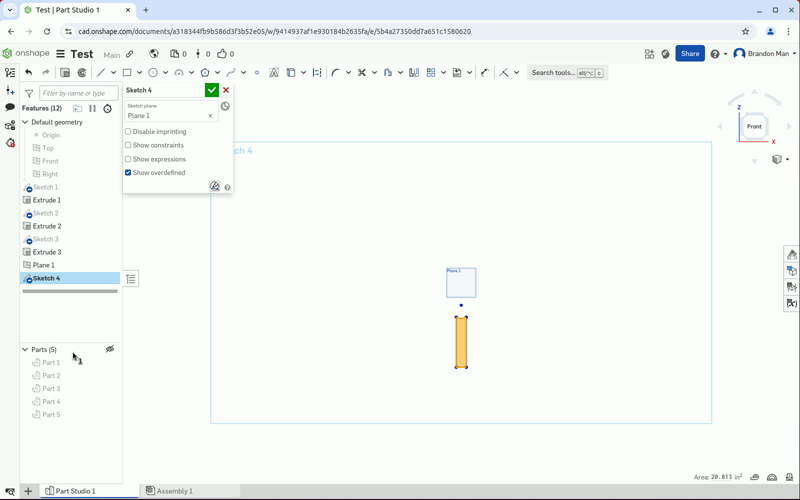
key(shift+y)
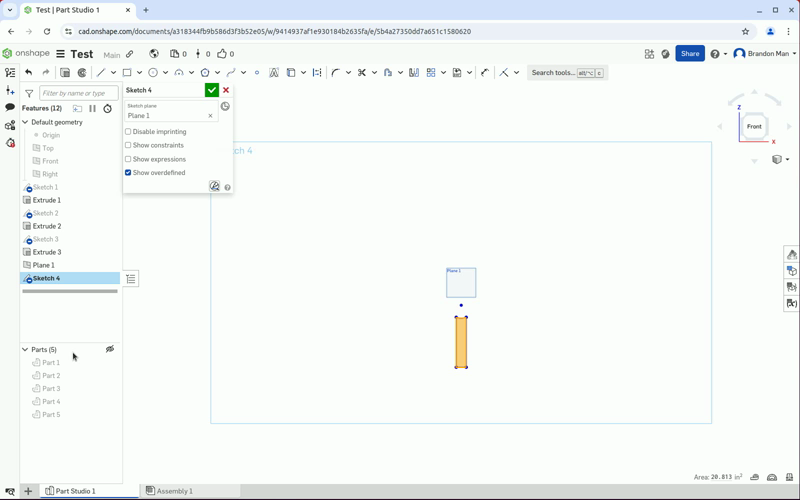
key(shift+e)
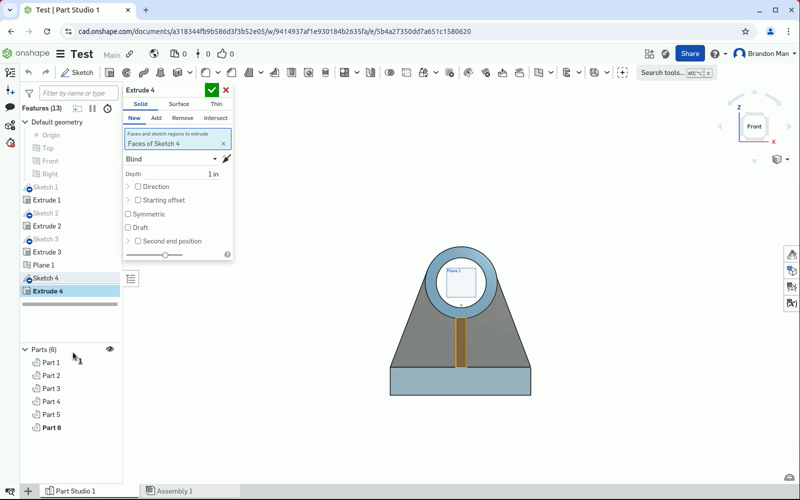
mouse_move(143, 106)
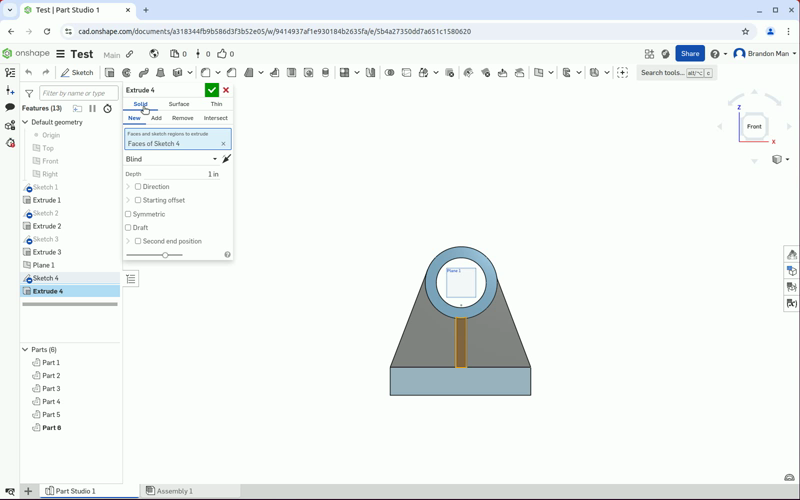
click(143, 106)
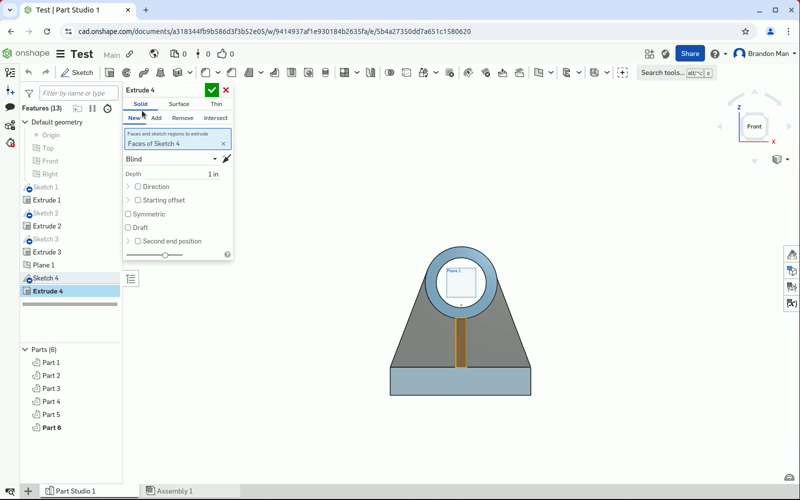
mouse_move(137, 120)
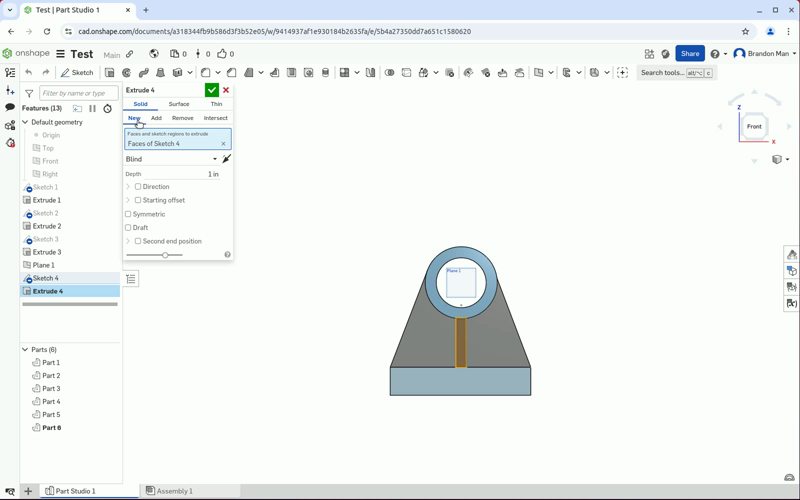
click(137, 120)
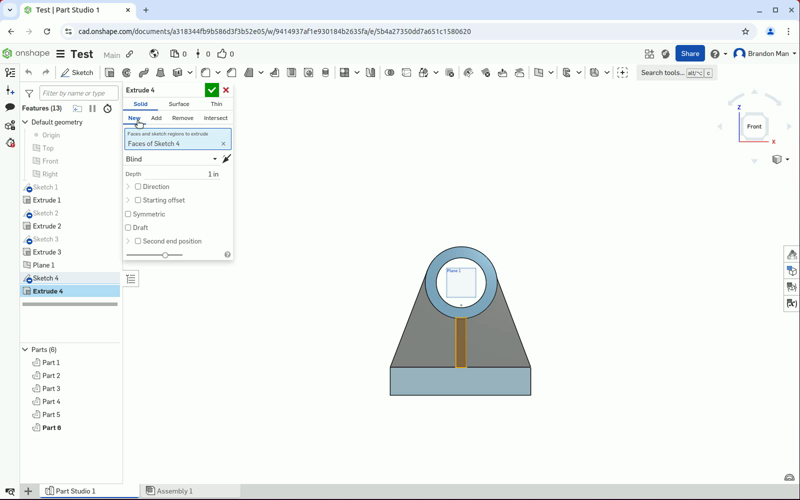
key(tab, 4)
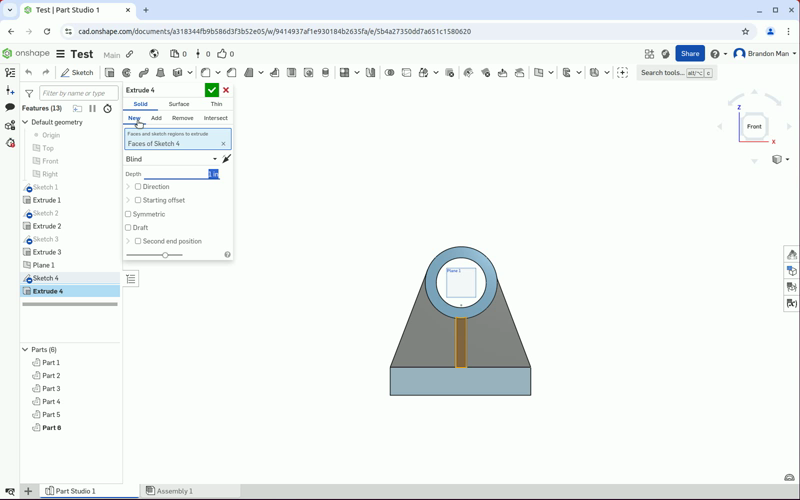
text(10.11)
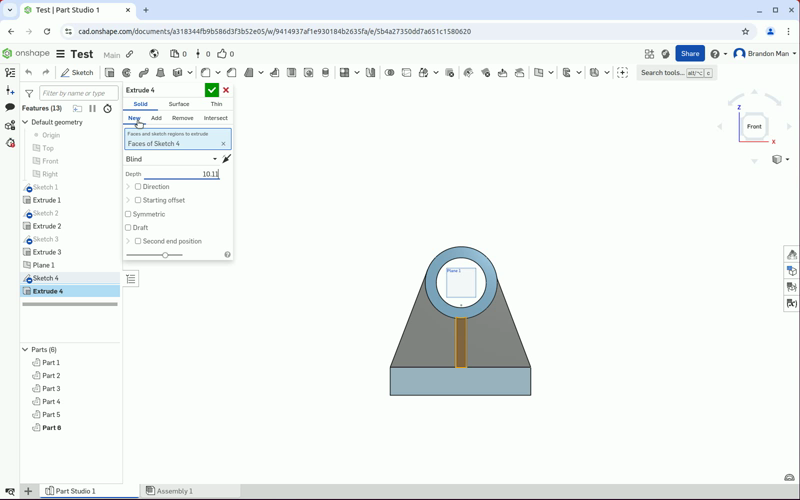
key(enter)
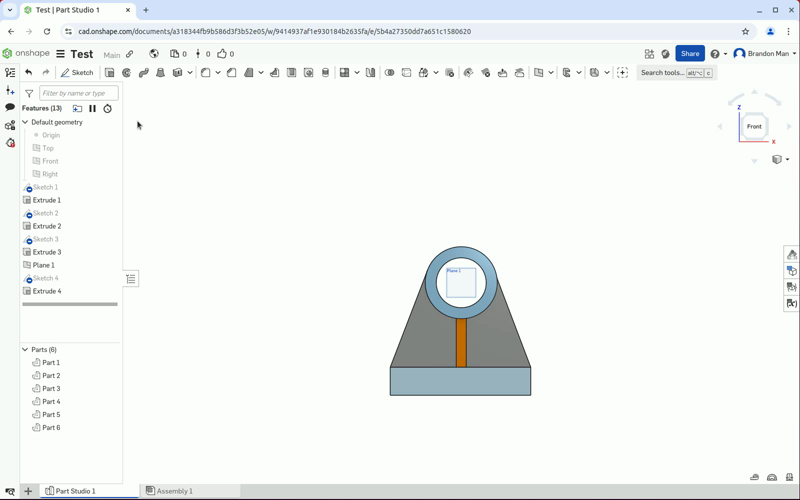
key(shift+h)
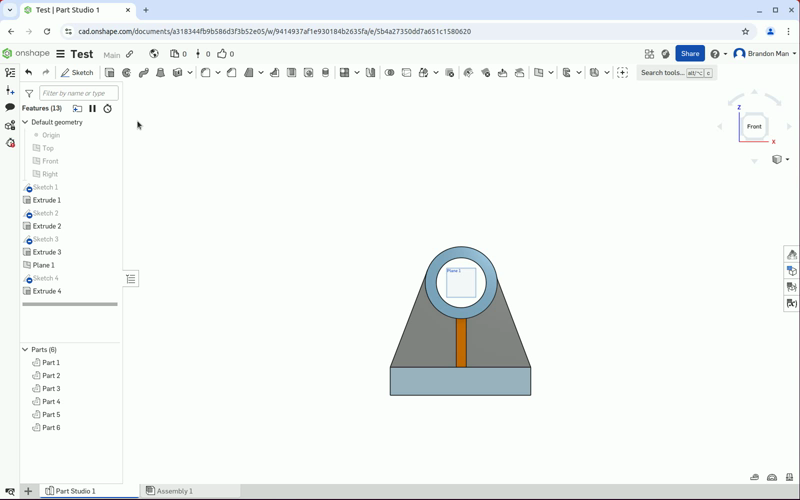
key(shift+h)
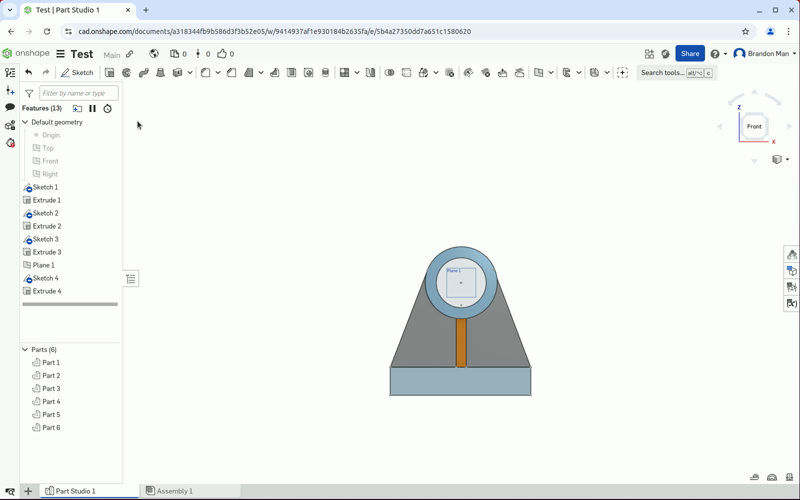
key(shift+7)
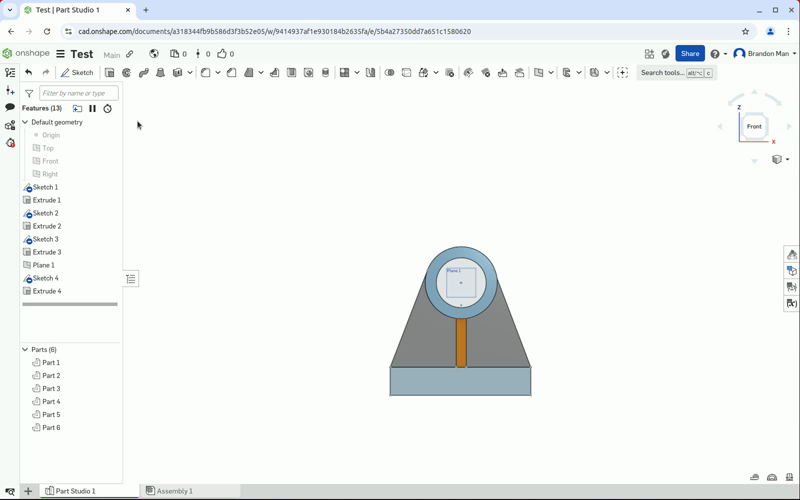
key(left, 2)
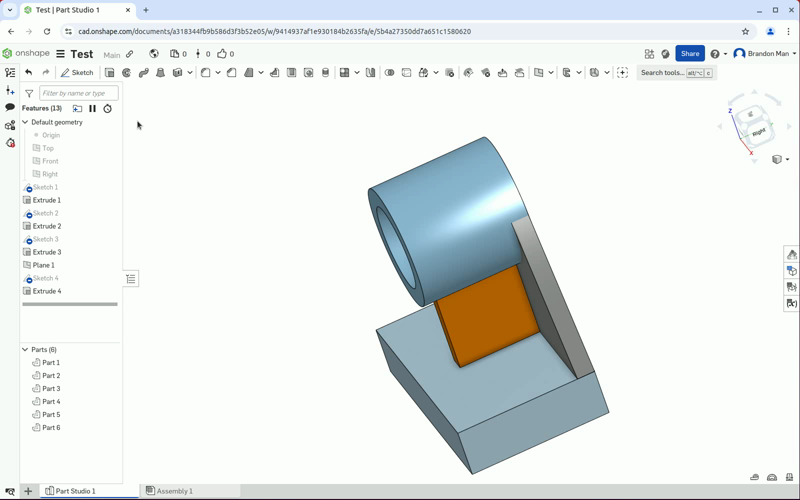
key(down, 2)
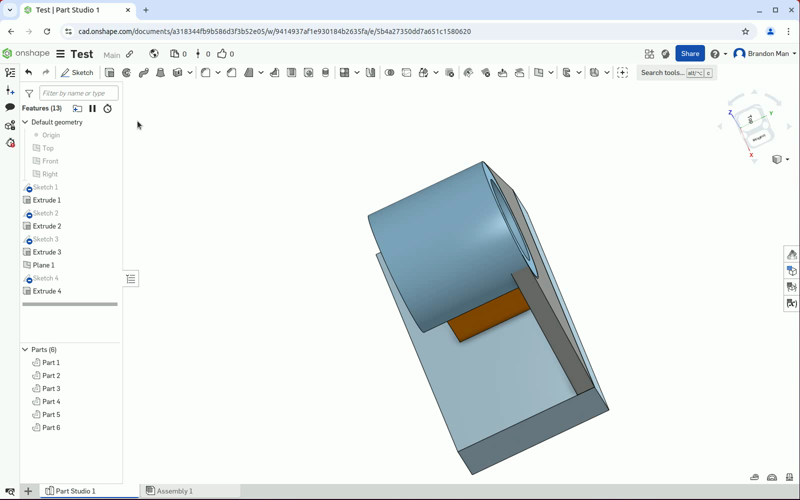
key(up, 2)
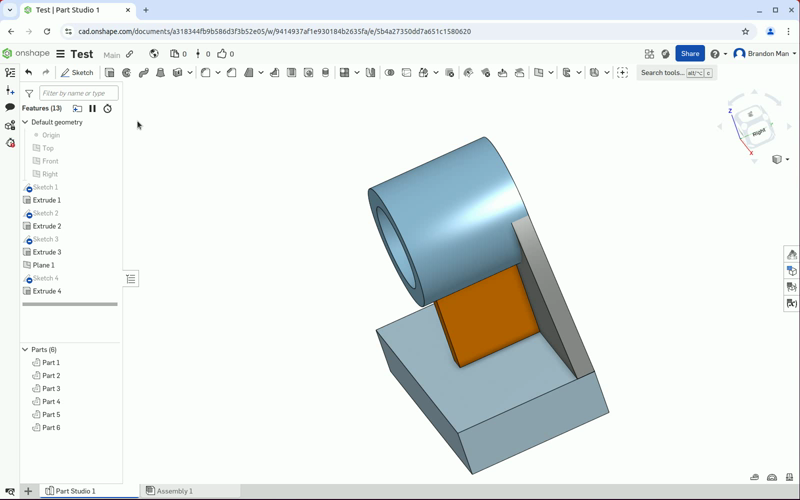
key(right, 2)
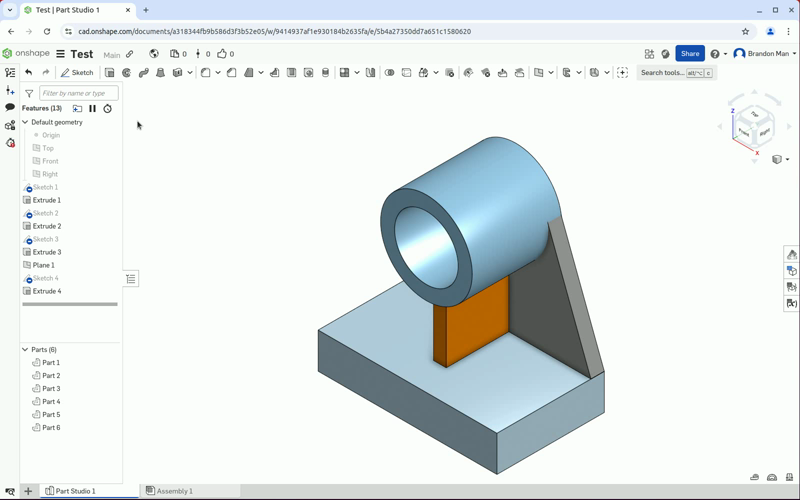
mouse_move(73, 189)
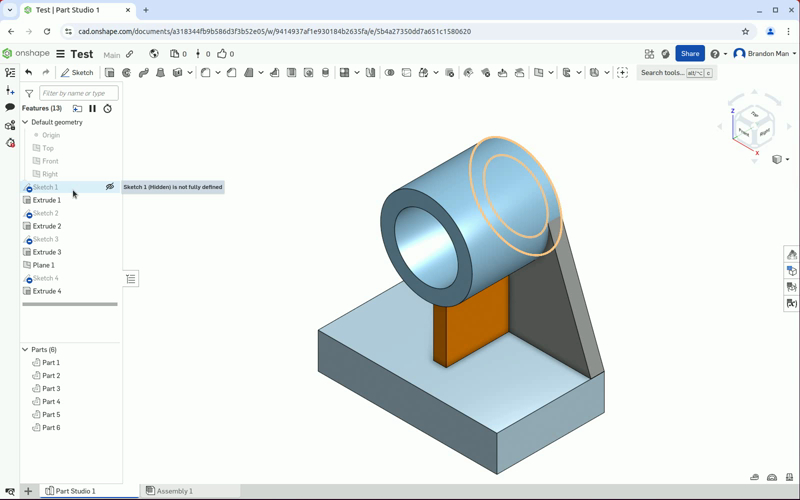
click(73, 189)